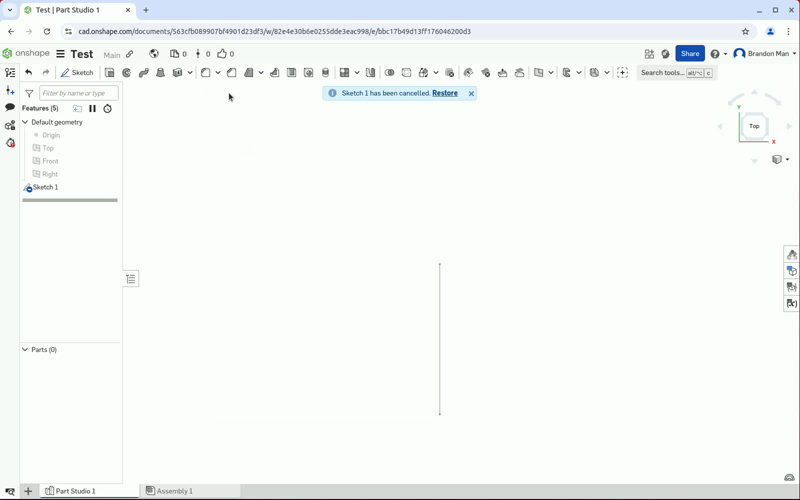
key(shift+h)
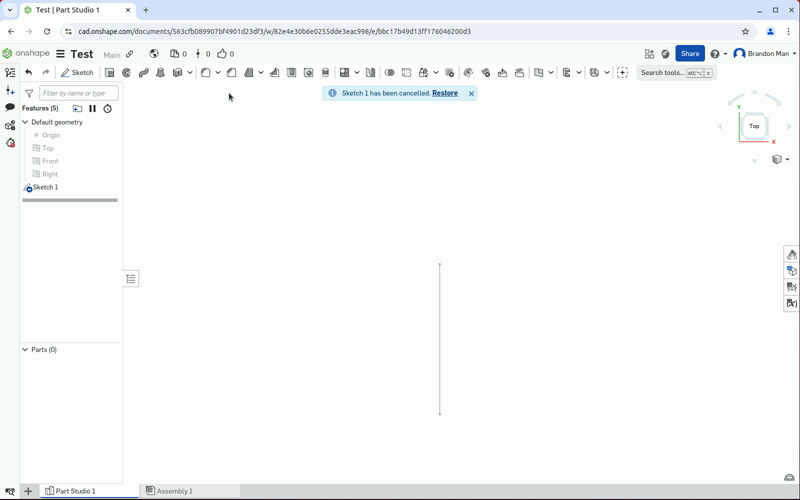
key(shift+s)
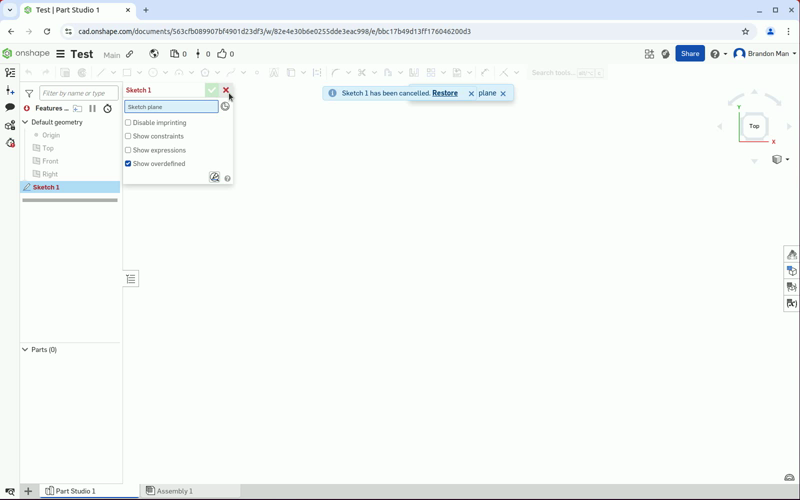
mouse_move(73, 150)
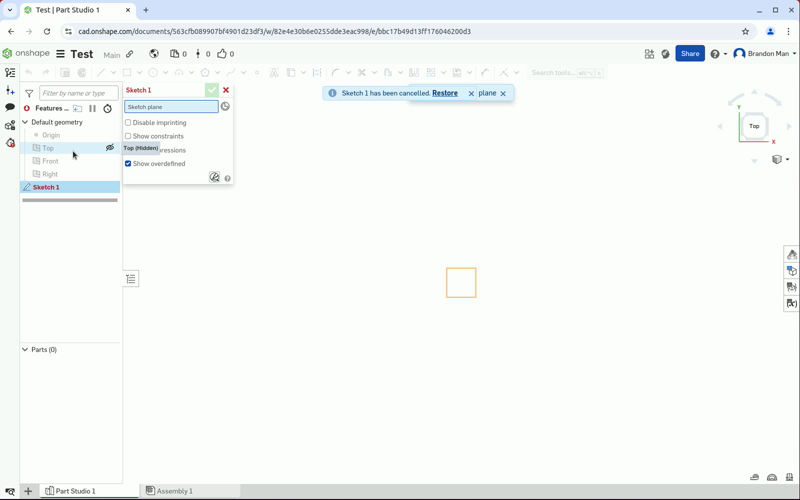
click(73, 150)
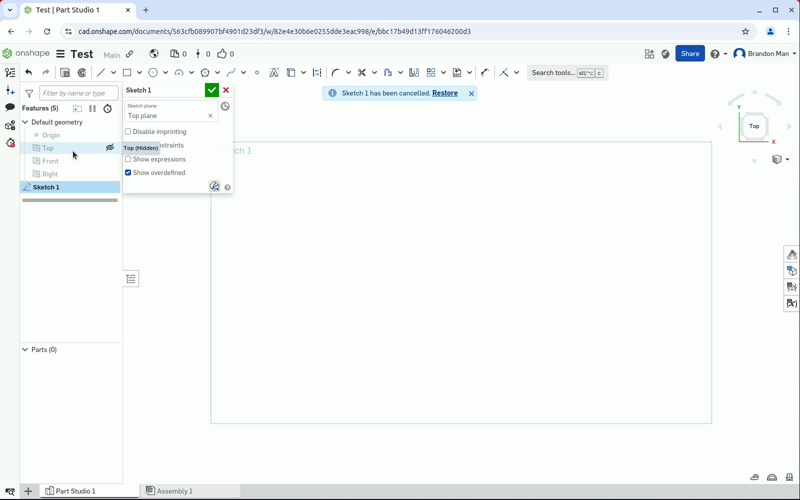
mouse_move(73, 352)
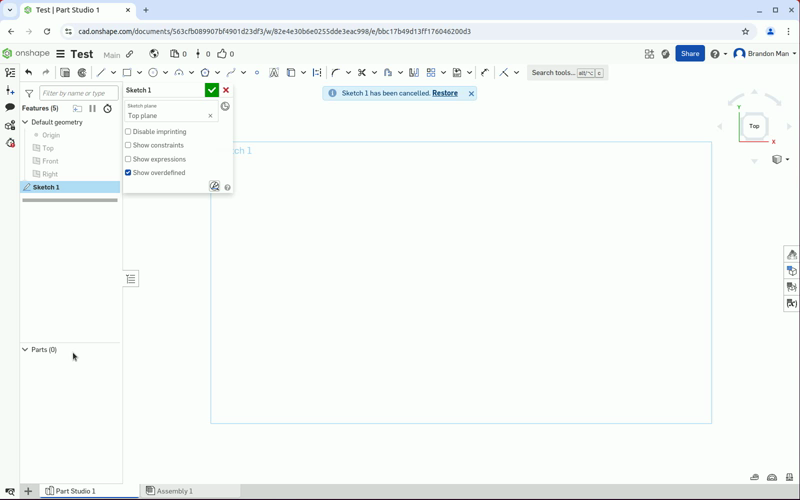
key(y)
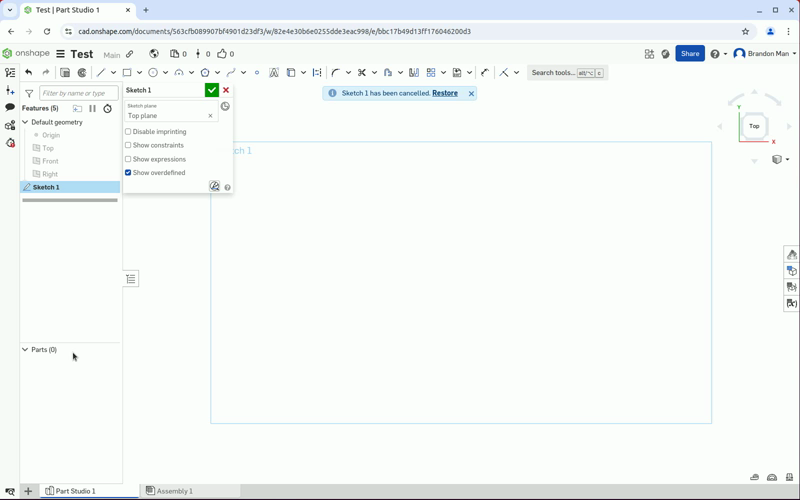
key(l)
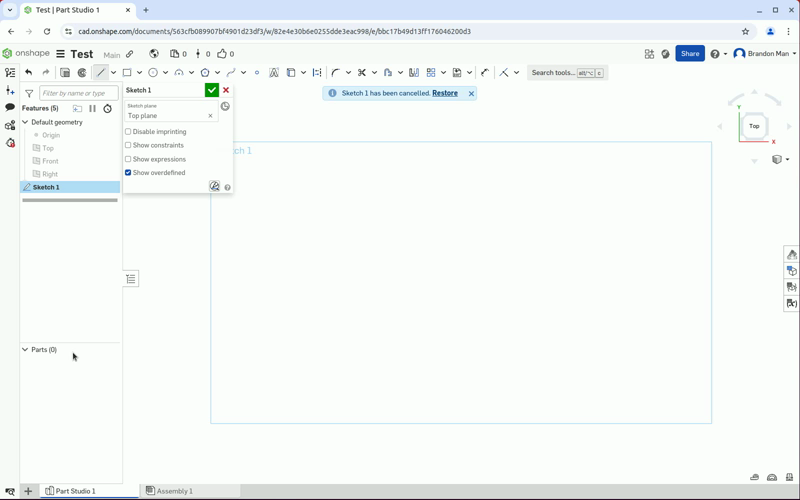
key_down(shift)
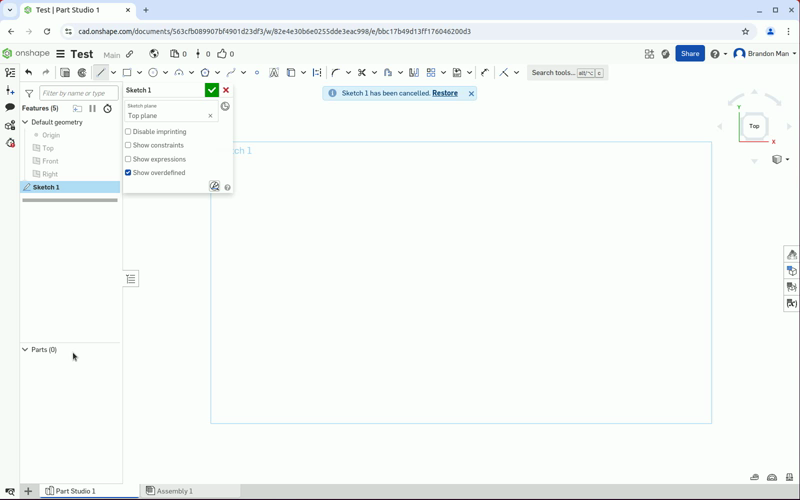
mouse_move(528, 351)
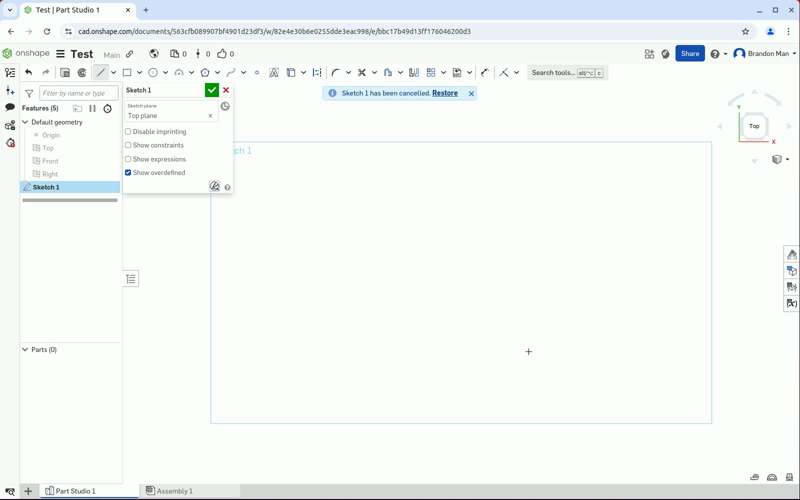
click(528, 351)
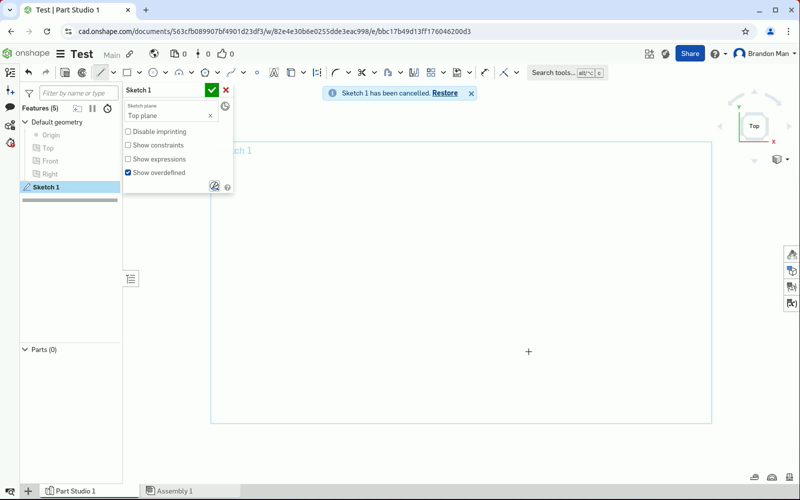
key_up(shift)
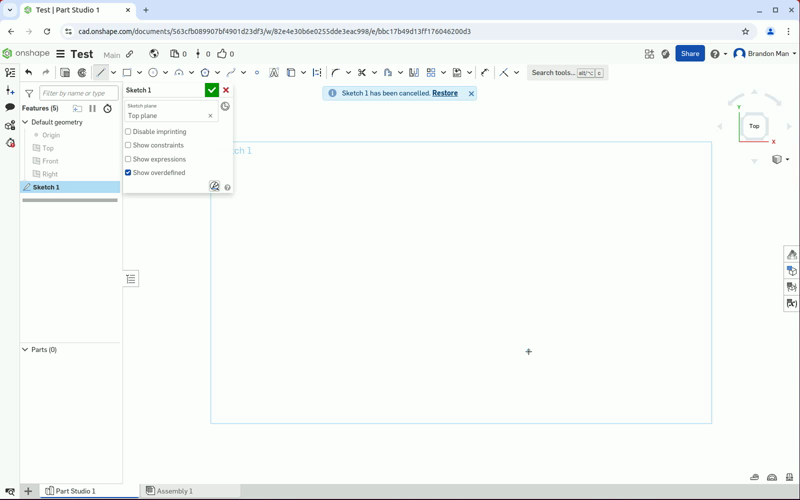
key_down(shift)
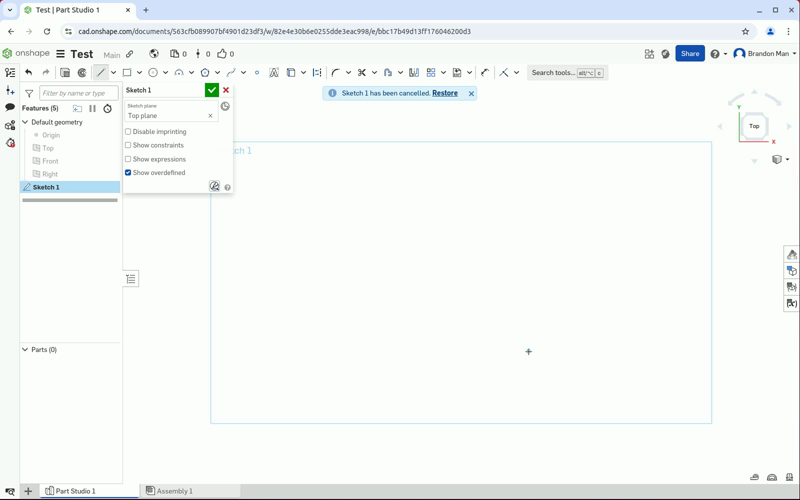
mouse_move(558, 351)
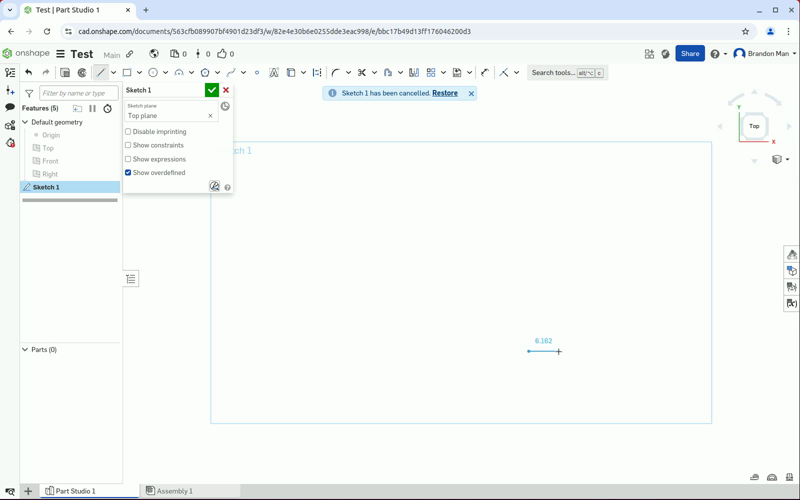
mouse_move(574, 351)
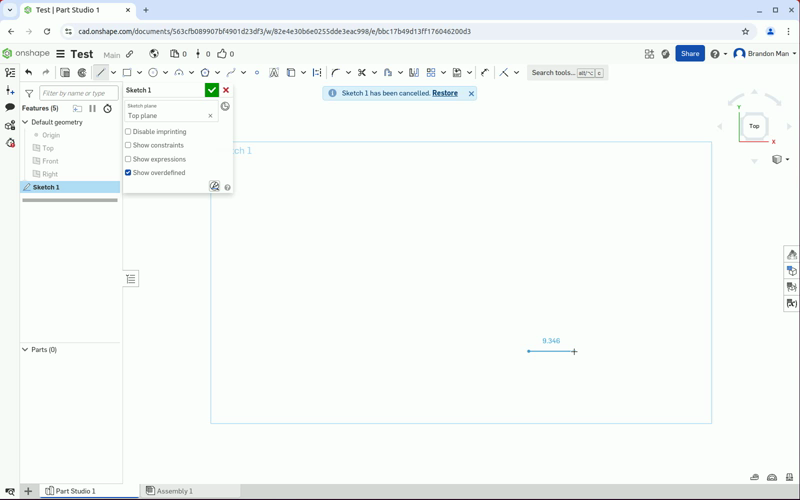
click(574, 351)
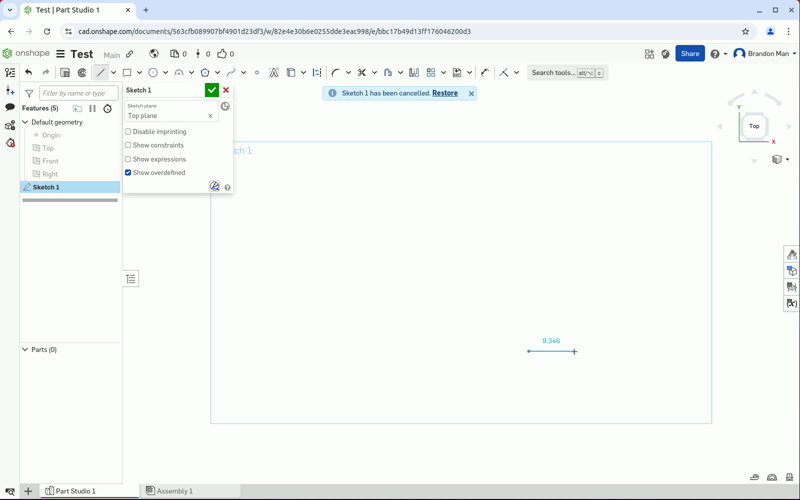
key_up(shift)
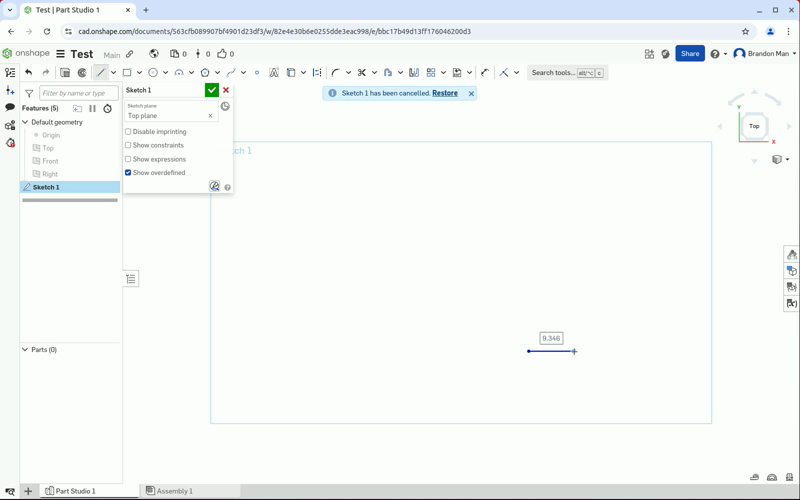
key_down(shift)
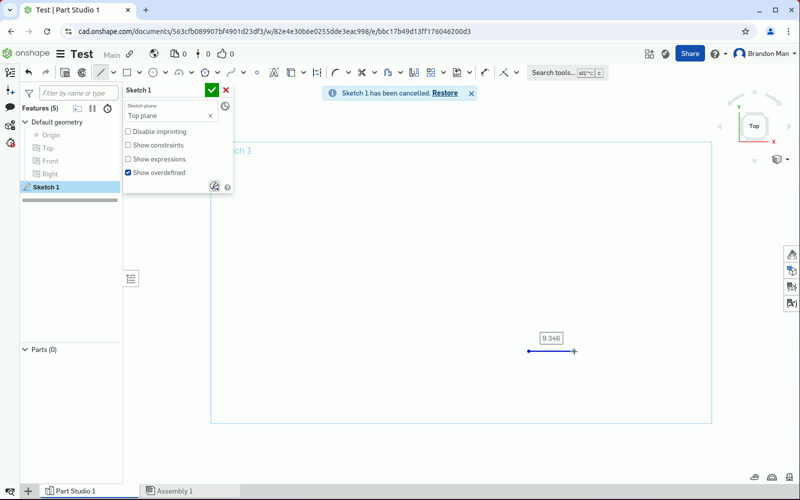
mouse_move(574, 216)
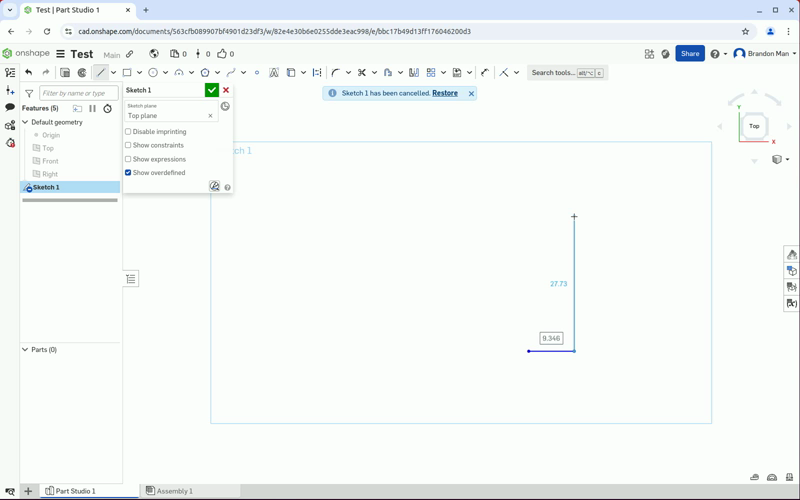
click(574, 216)
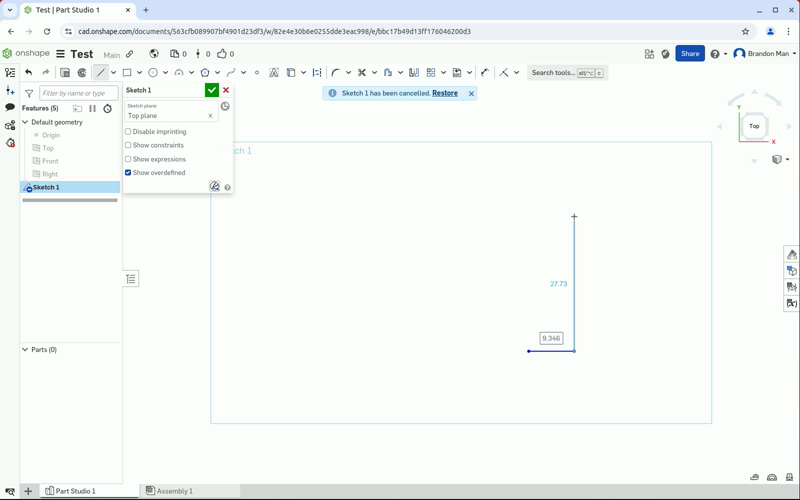
key_up(shift)
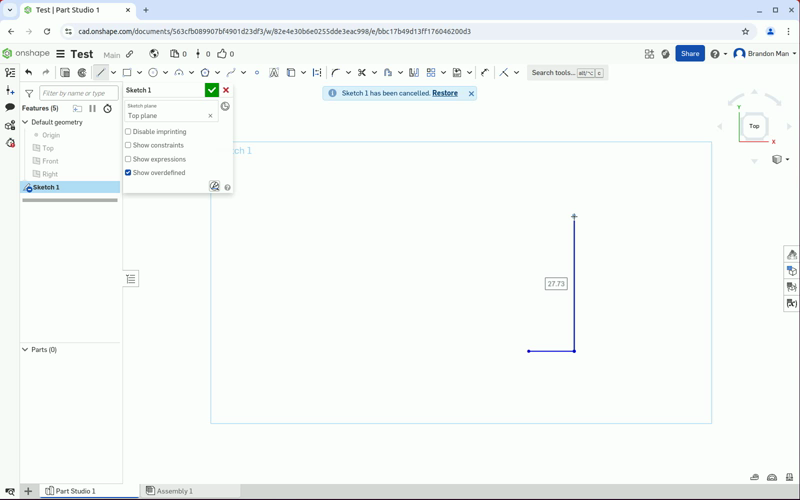
key_down(shift)
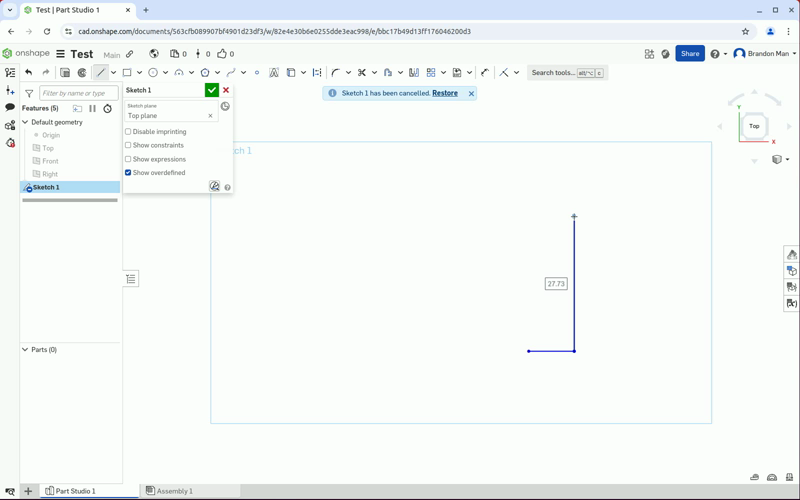
mouse_move(589, 216)
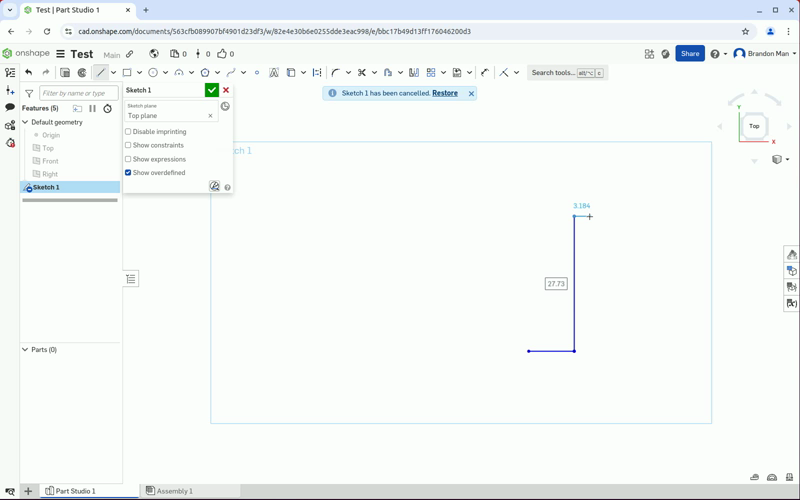
mouse_move(551, 216)
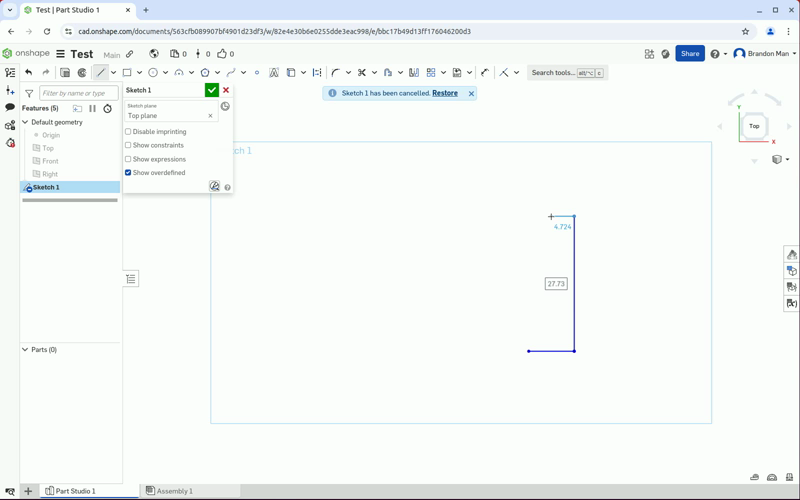
click(551, 216)
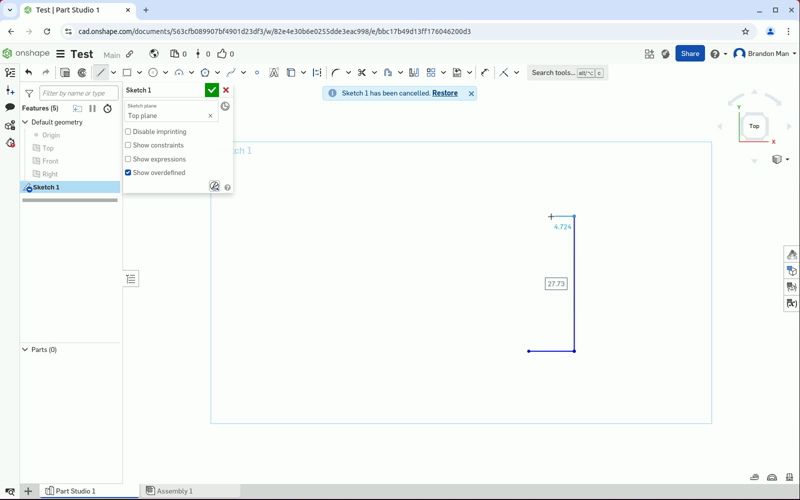
key_up(shift)
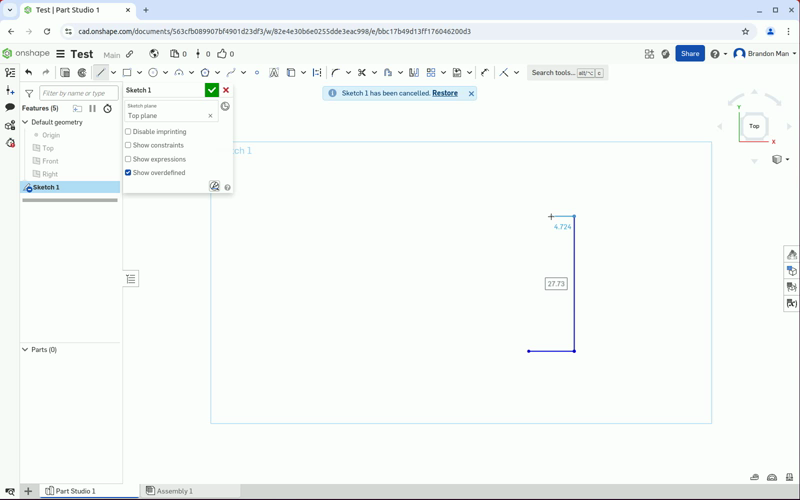
key_down(shift)
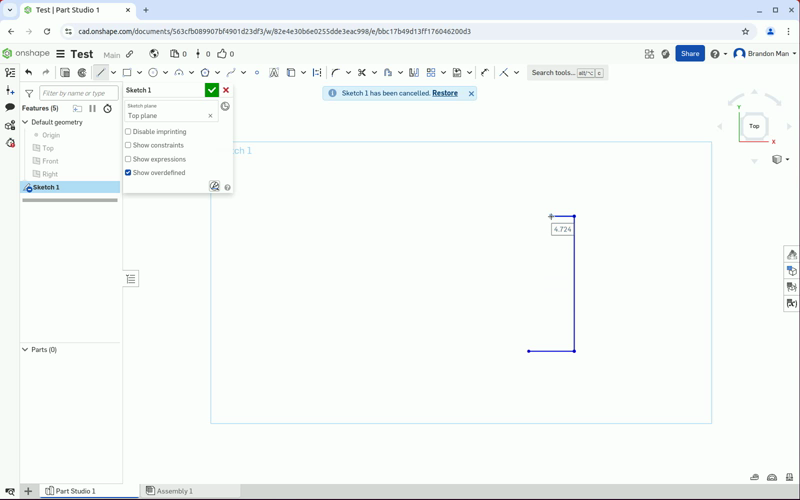
mouse_move(581, 216)
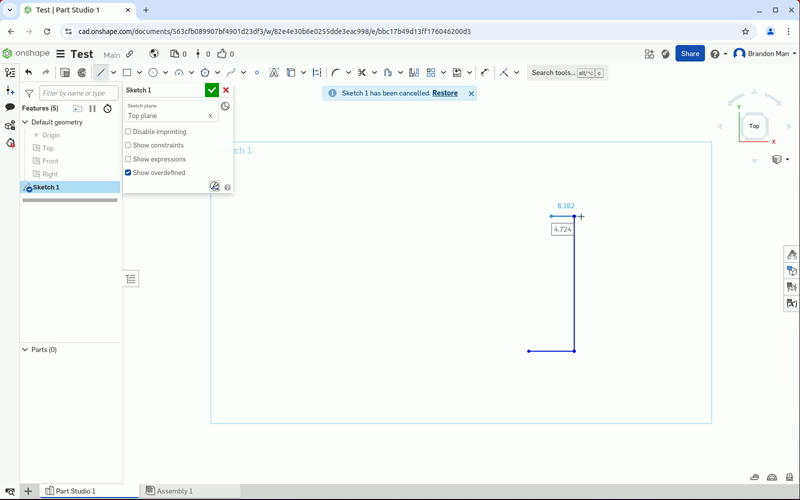
mouse_move(528, 216)
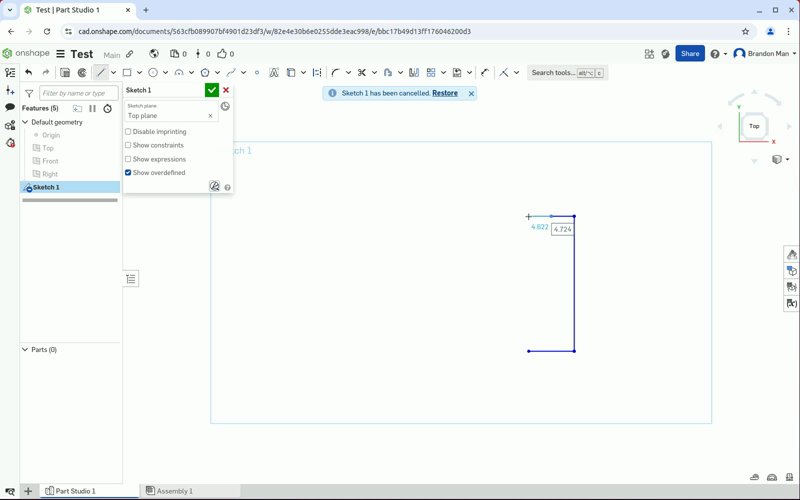
click(528, 216)
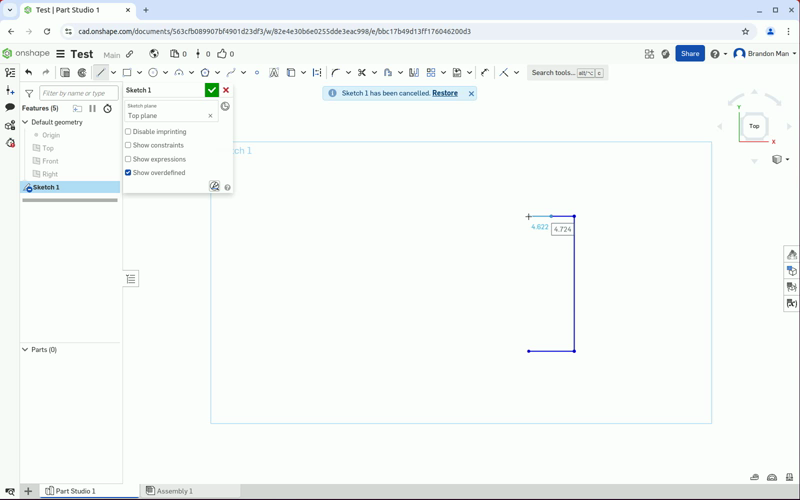
key_up(shift)
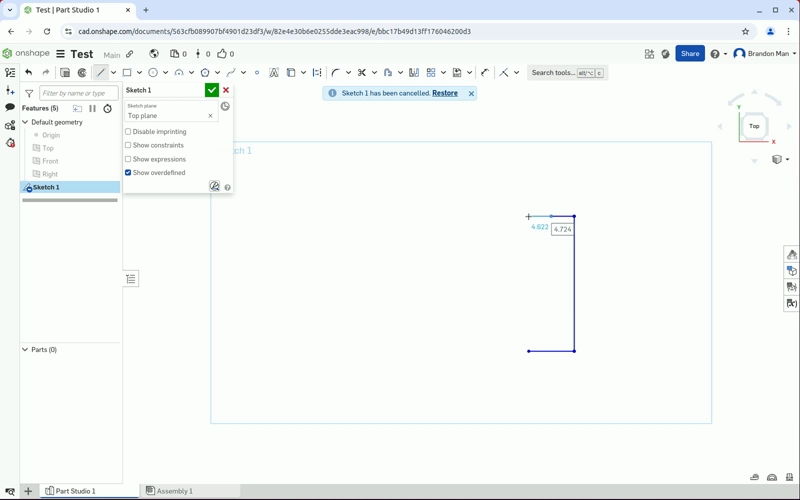
key_down(shift)
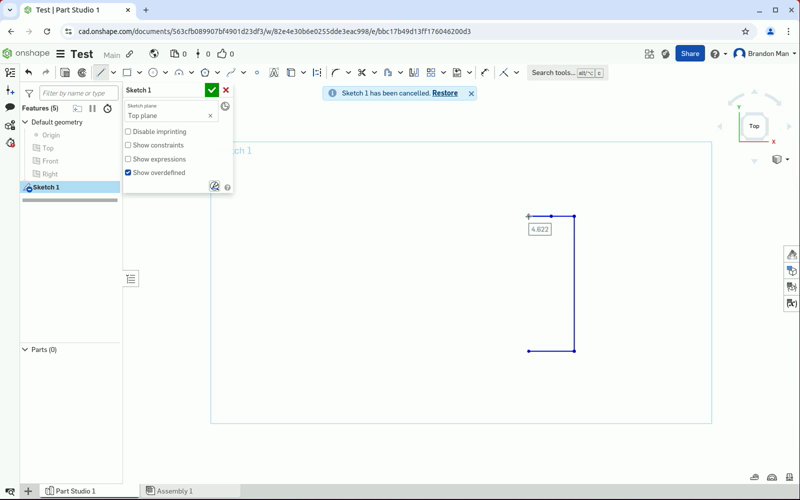
mouse_move(528, 351)
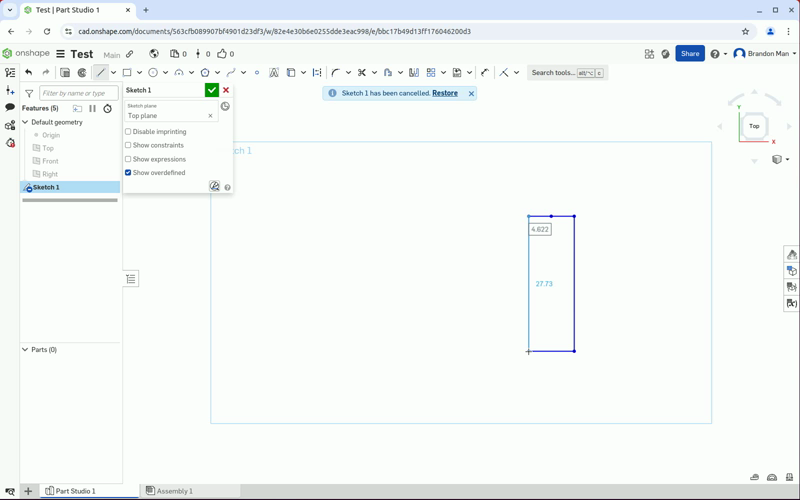
key_up(shift)
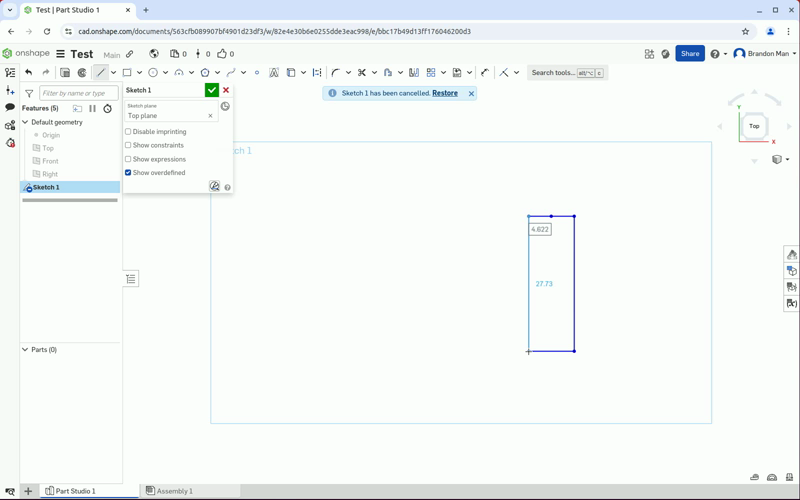
click(528, 351)
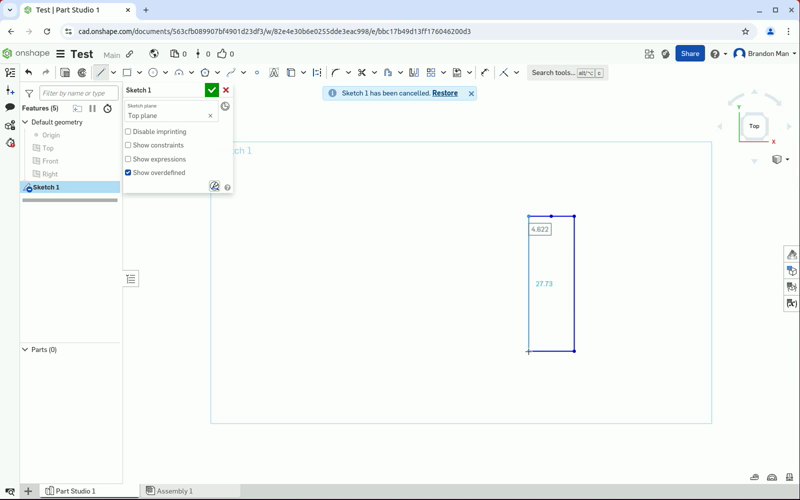
key(esc)
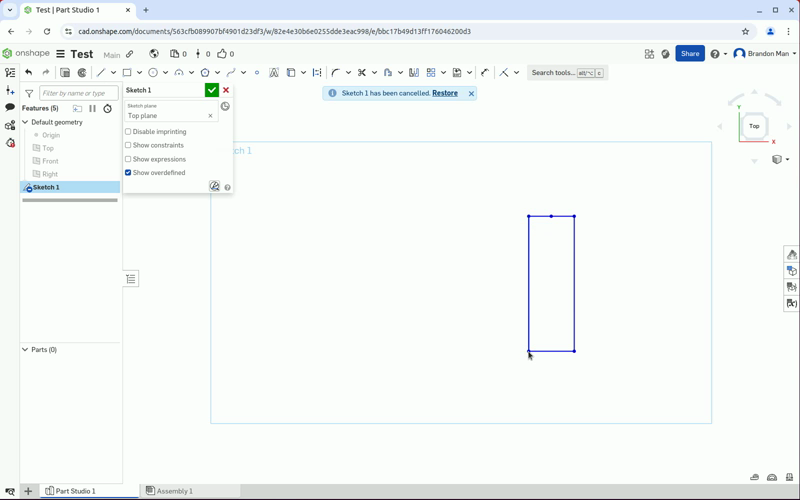
mouse_move(542, 321)
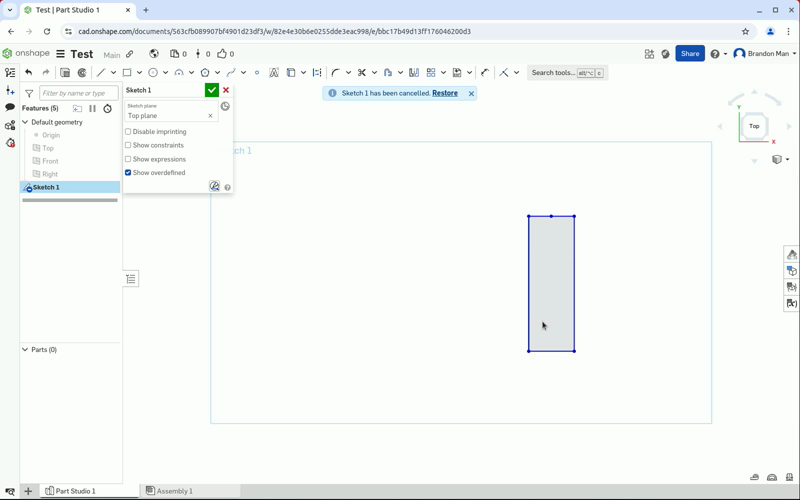
click(542, 321)
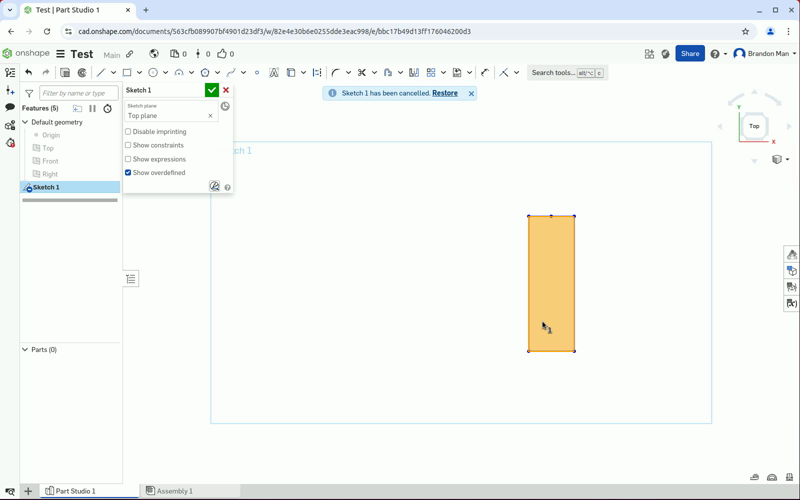
mouse_move(73, 352)
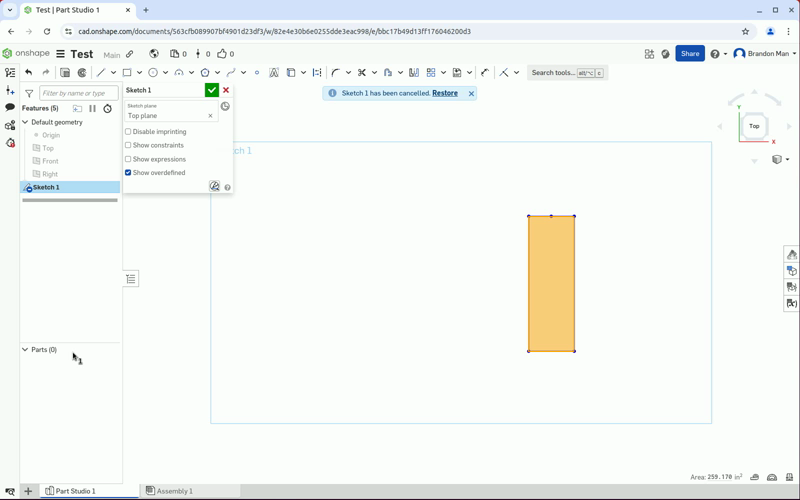
key(shift+y)
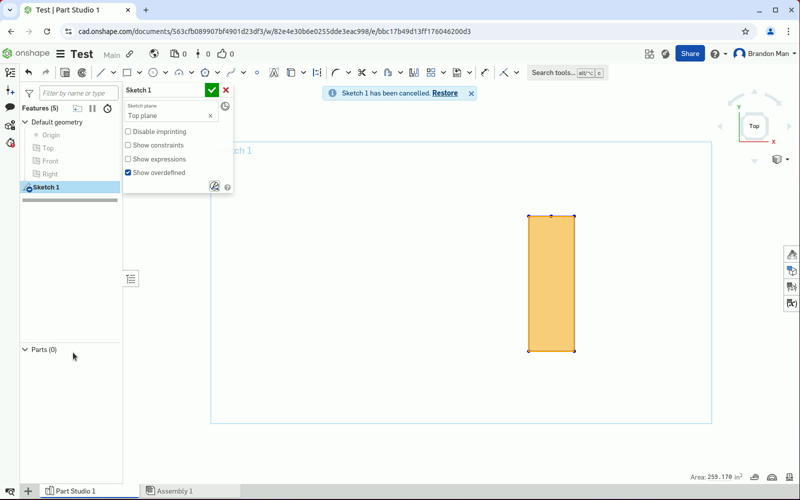
key(shift+e)
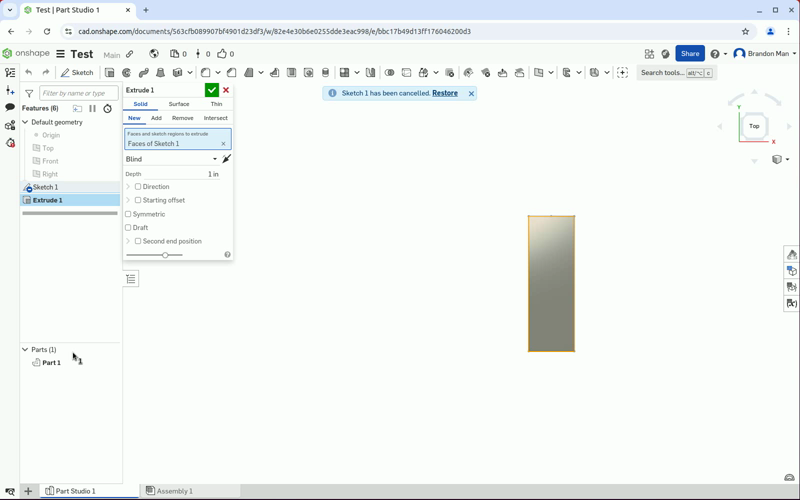
mouse_move(143, 106)
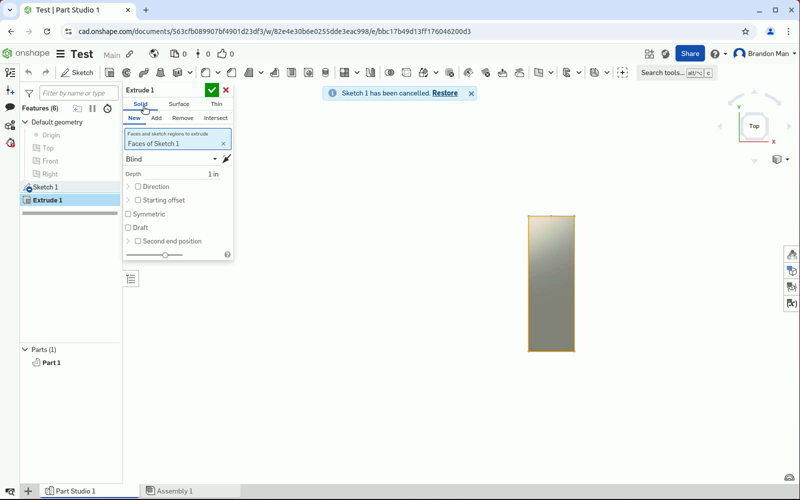
click(143, 106)
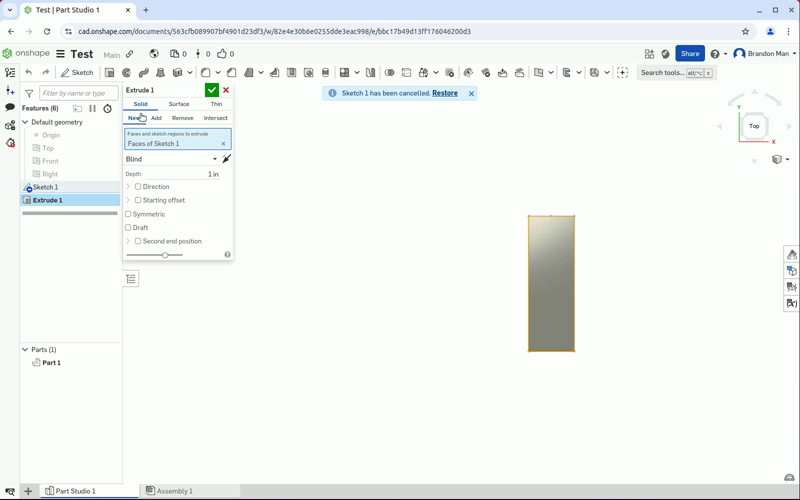
mouse_move(137, 120)
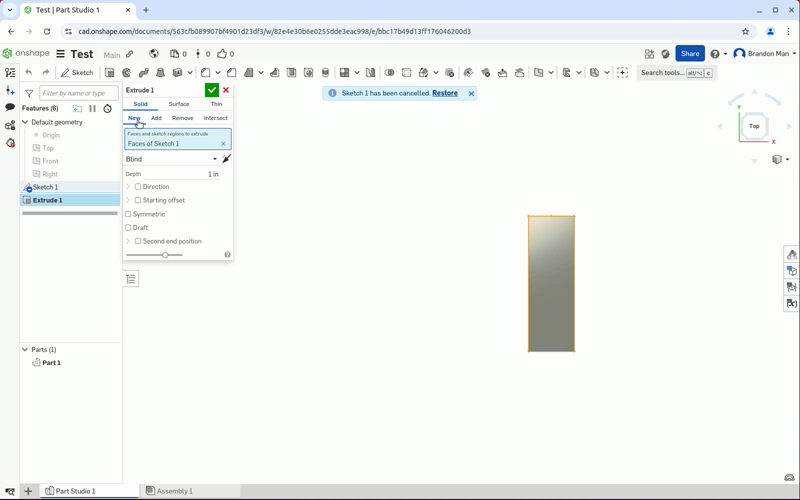
click(137, 120)
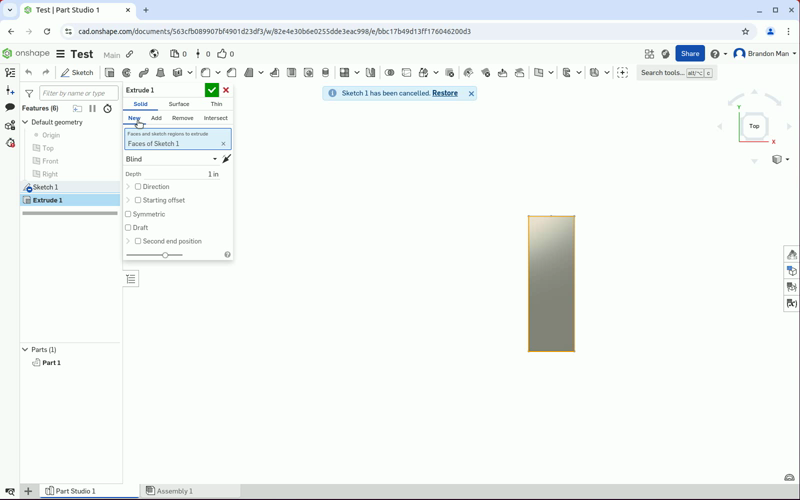
key(tab, 4)
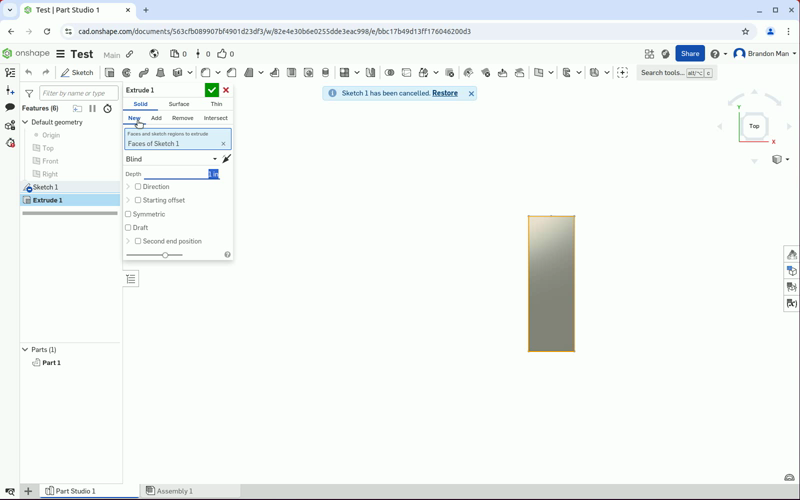
text(4.574)
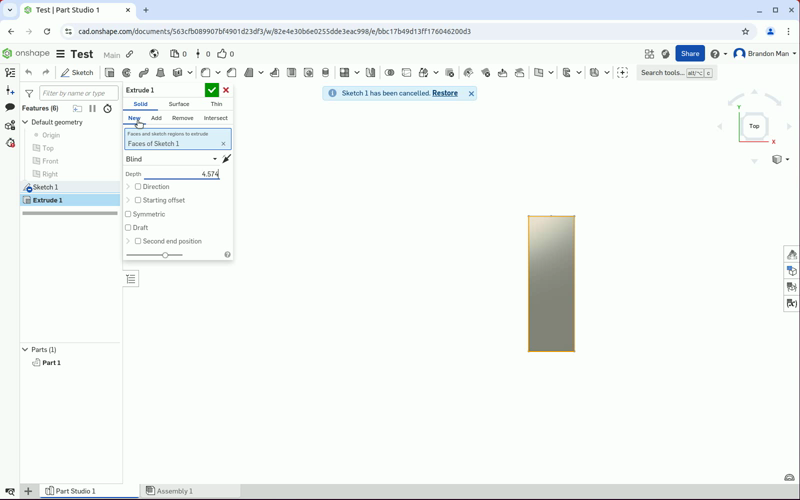
key(enter)
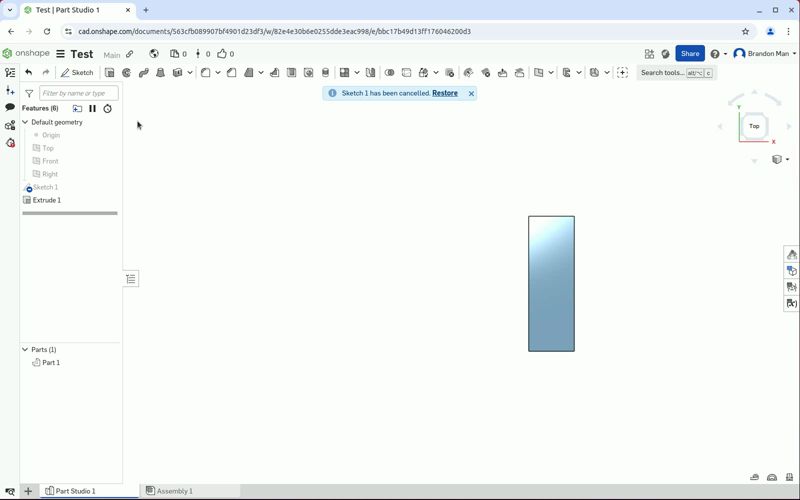
key(shift+h)
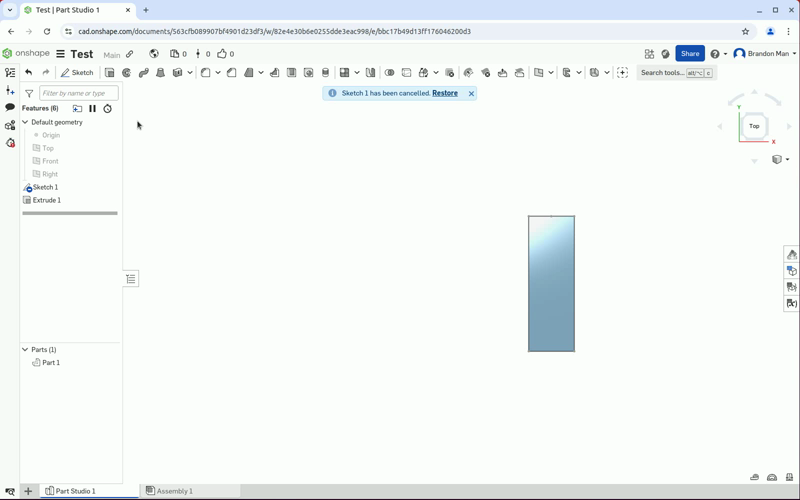
key(shift+h)
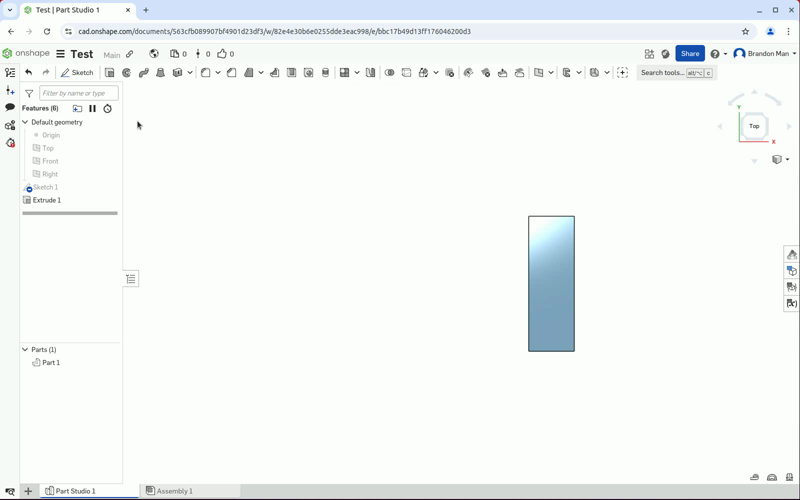
mouse_move(73, 189)
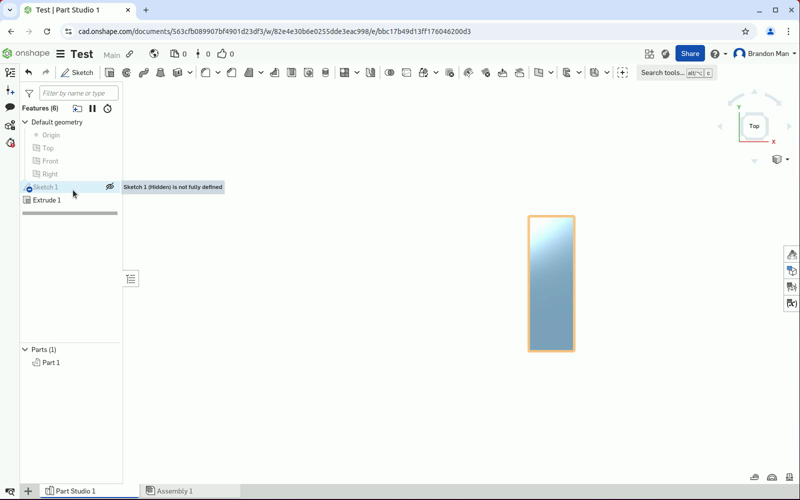
click(73, 189)
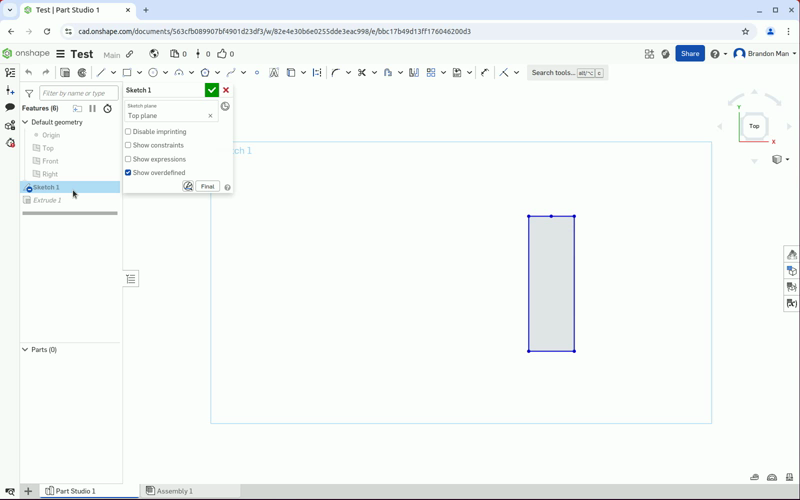
mouse_move(229, 92)
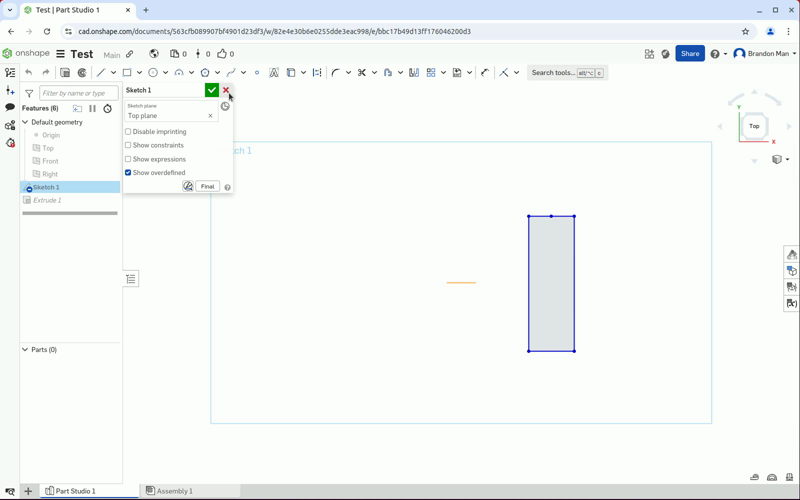
click(229, 92)
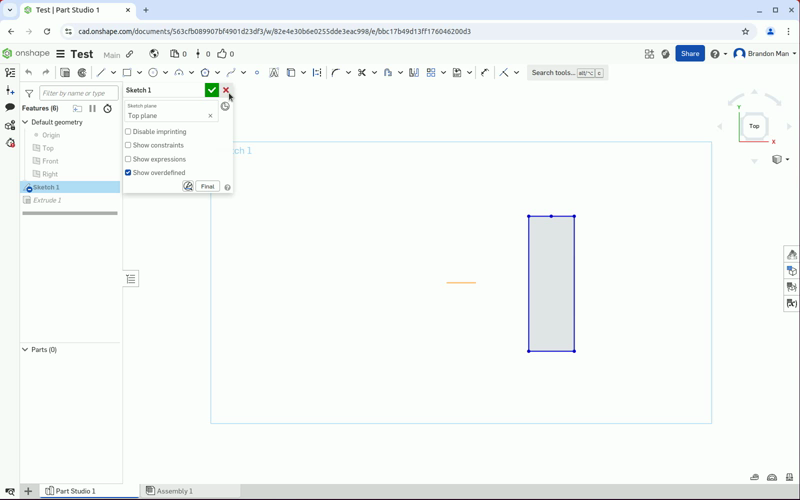
key(shift+s)
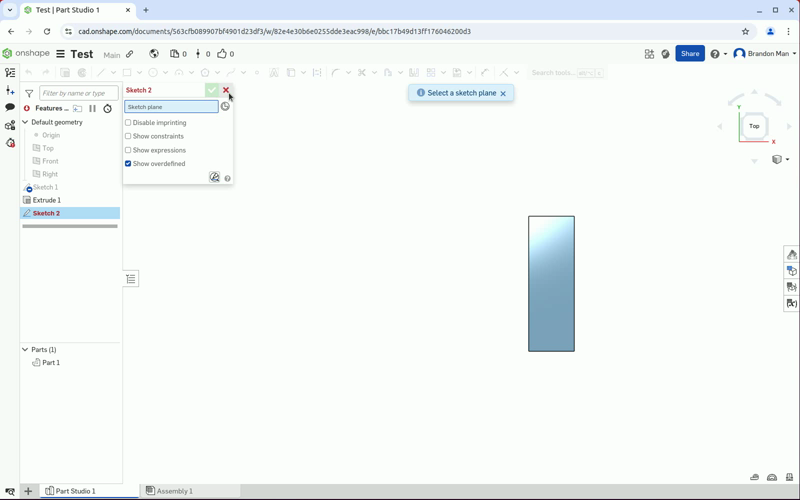
mouse_move(73, 150)
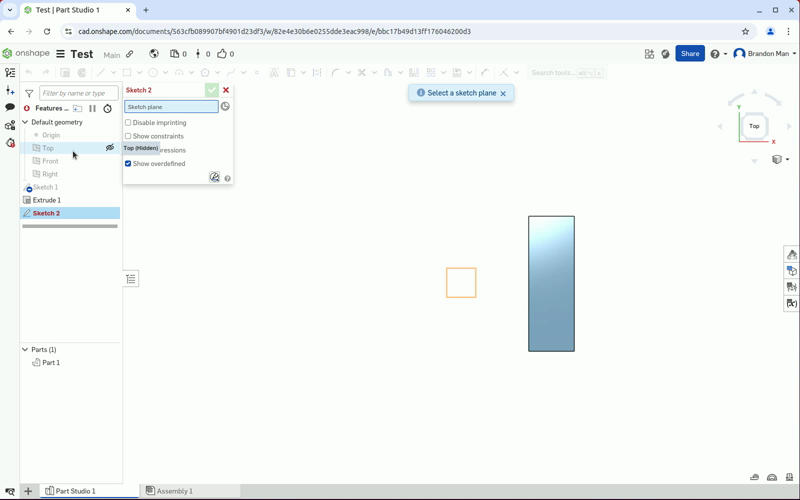
click(73, 150)
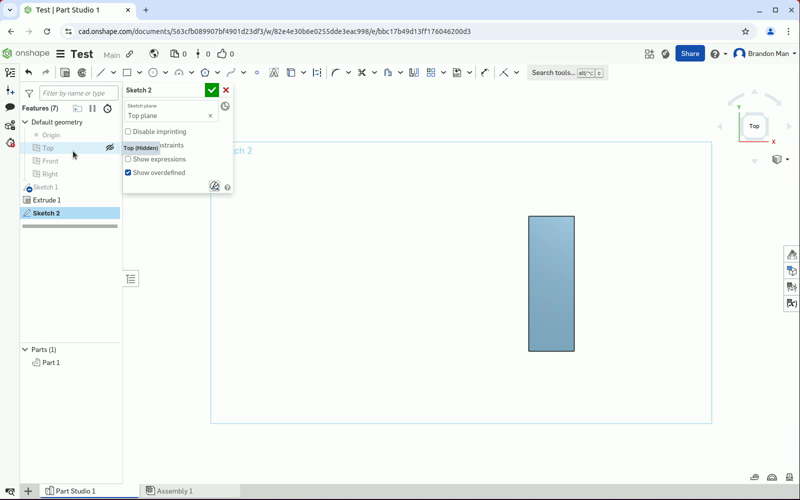
mouse_move(73, 352)
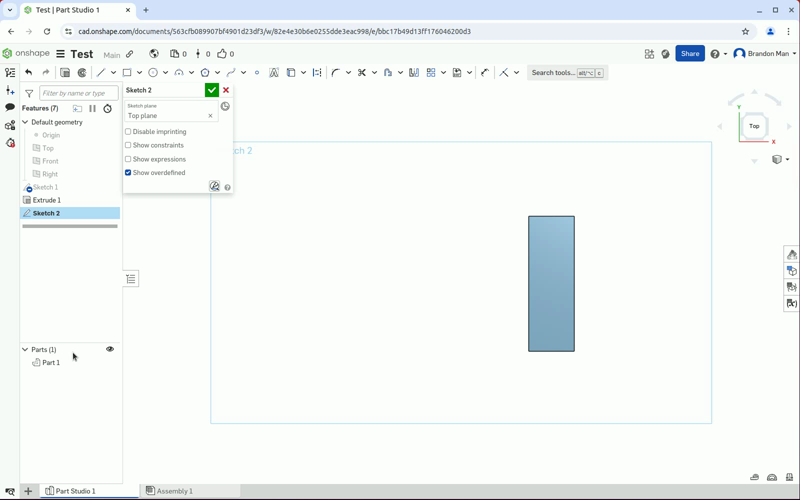
key(y)
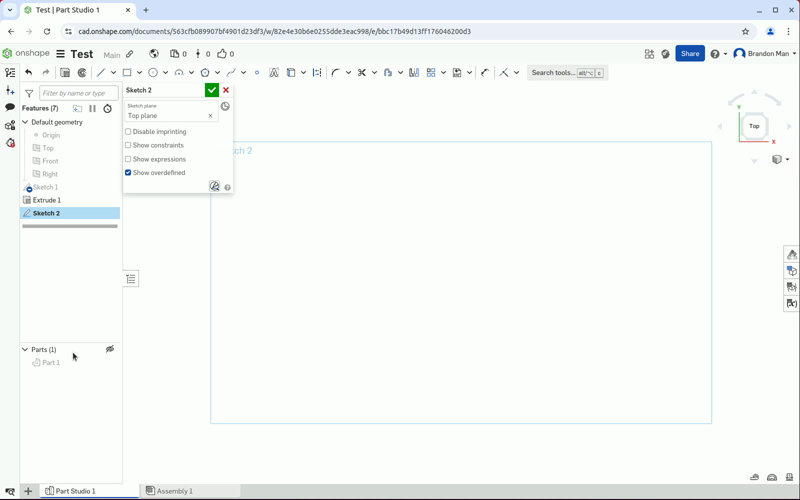
key(l)
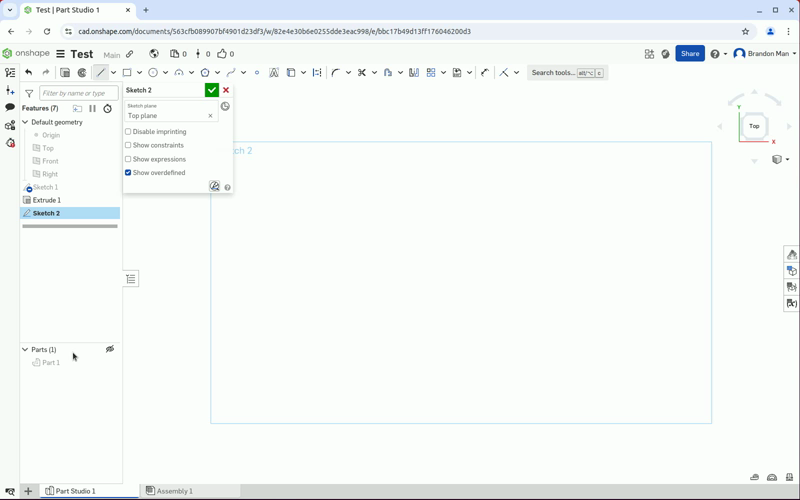
key_down(shift)
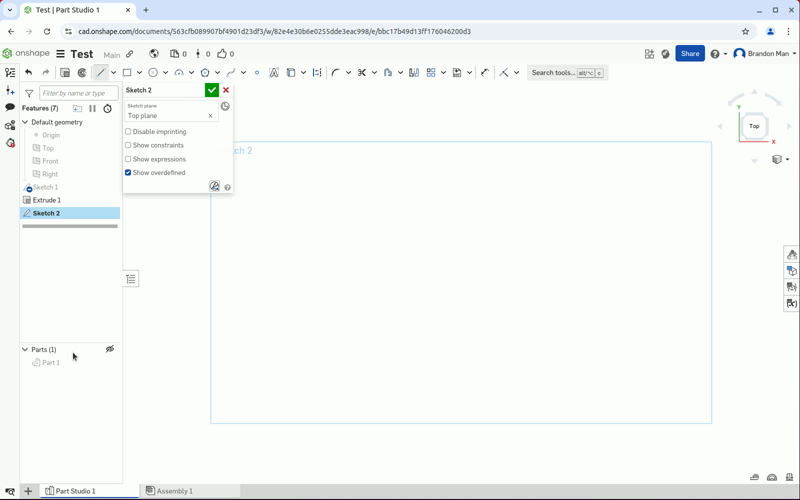
mouse_move(551, 215)
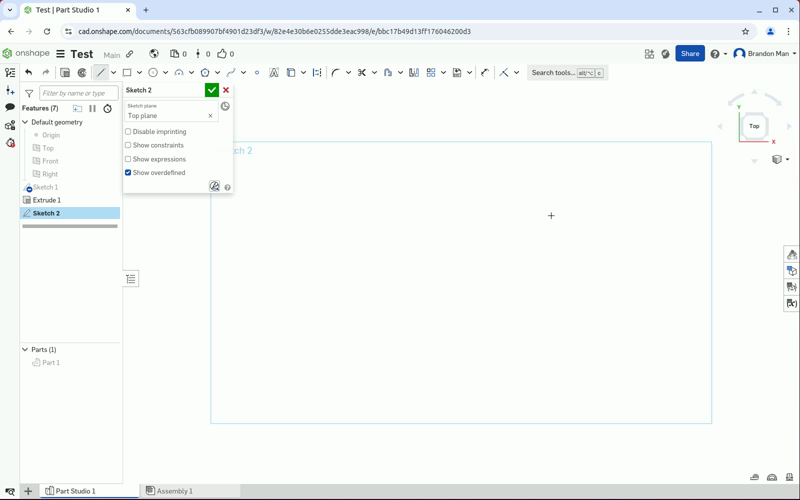
click(551, 215)
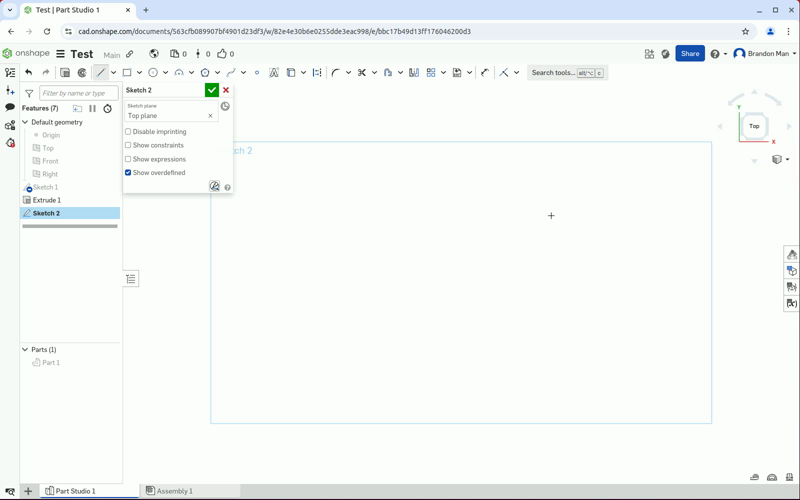
key_up(shift)
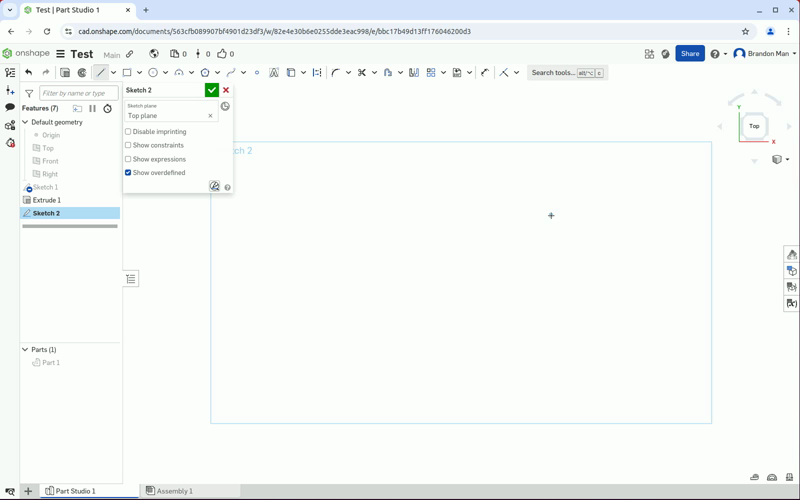
key_down(shift)
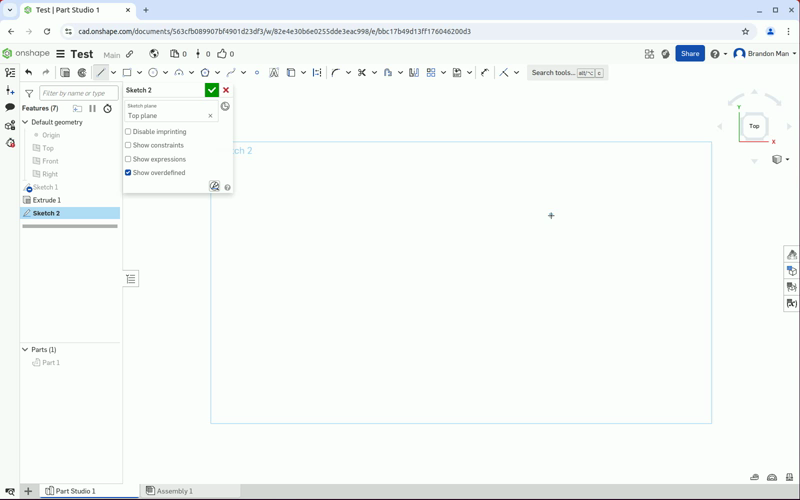
mouse_move(581, 215)
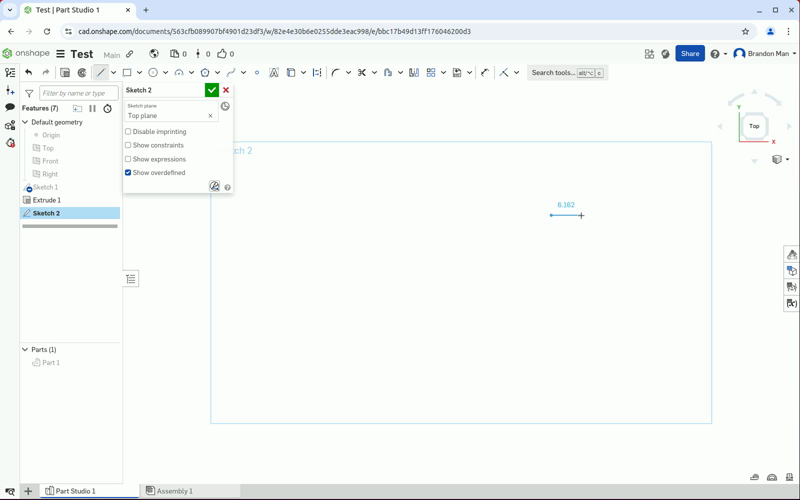
mouse_move(574, 215)
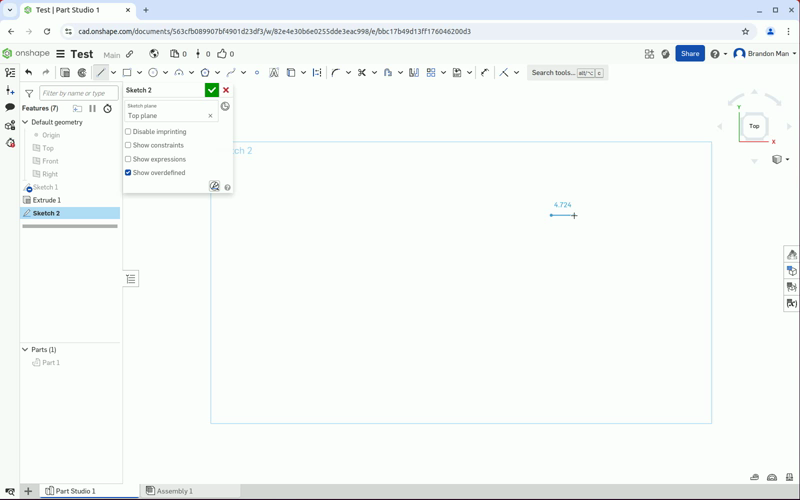
click(574, 215)
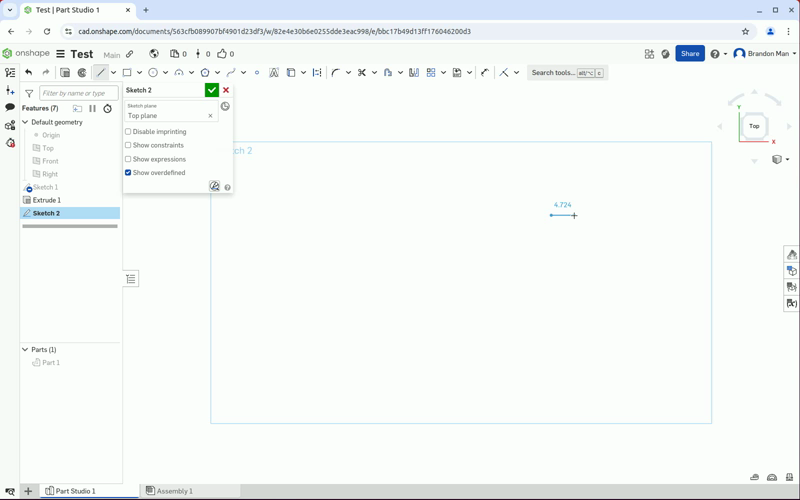
key_up(shift)
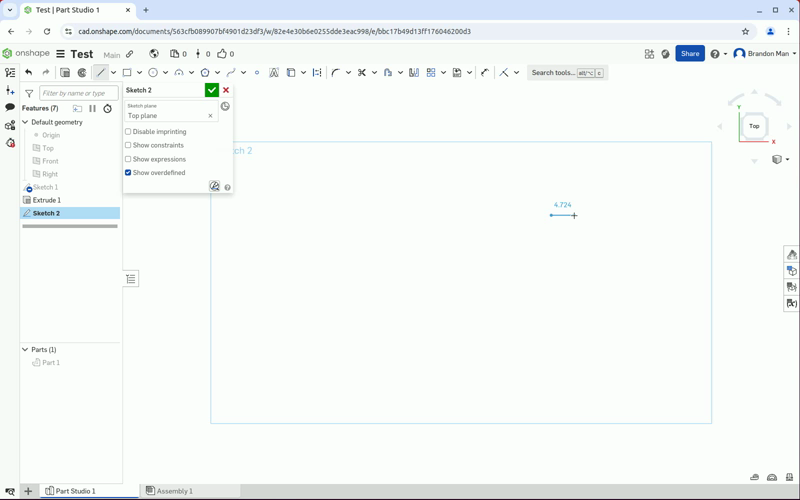
key_down(shift)
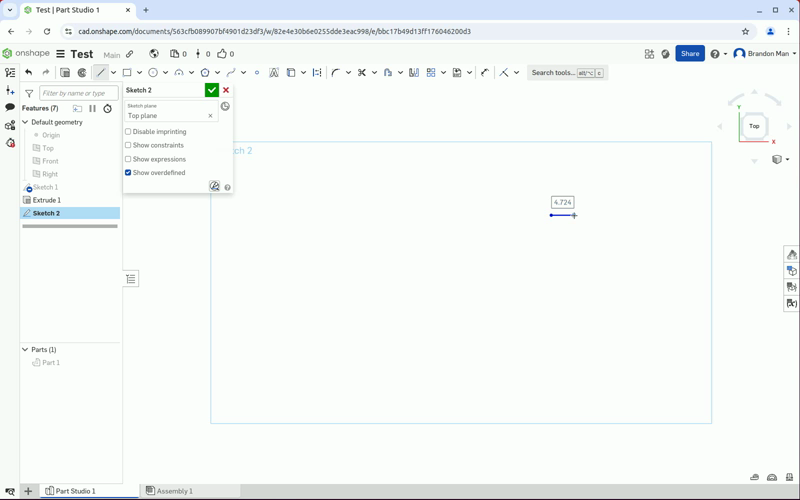
mouse_move(589, 215)
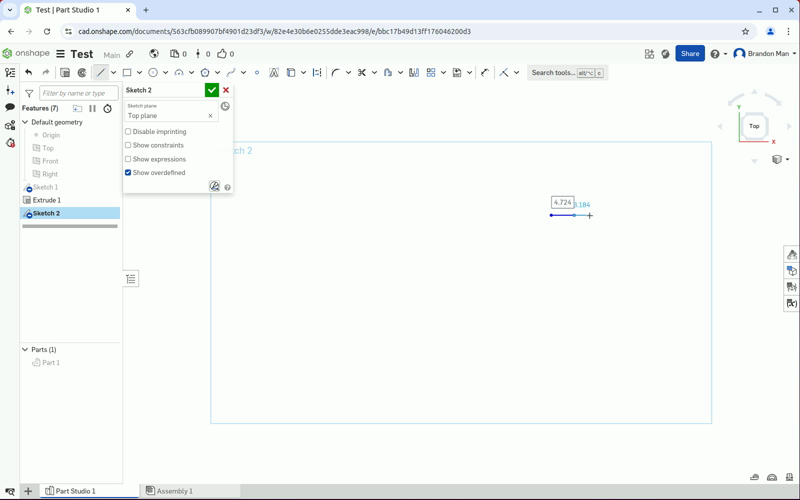
mouse_move(574, 191)
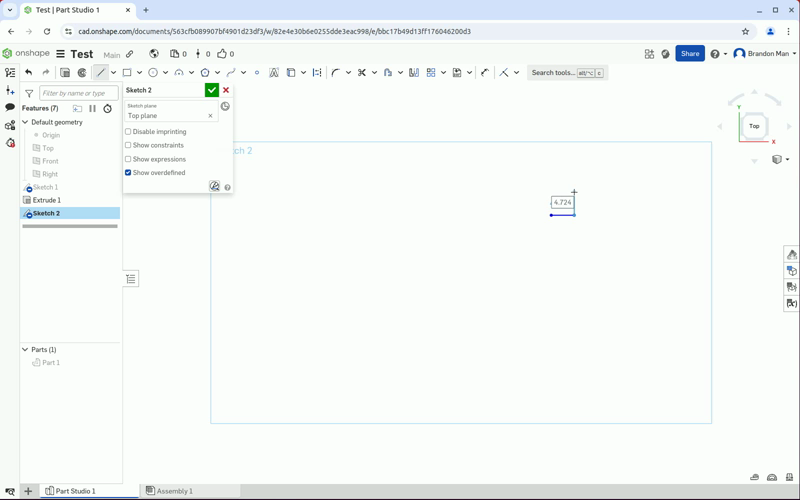
click(574, 191)
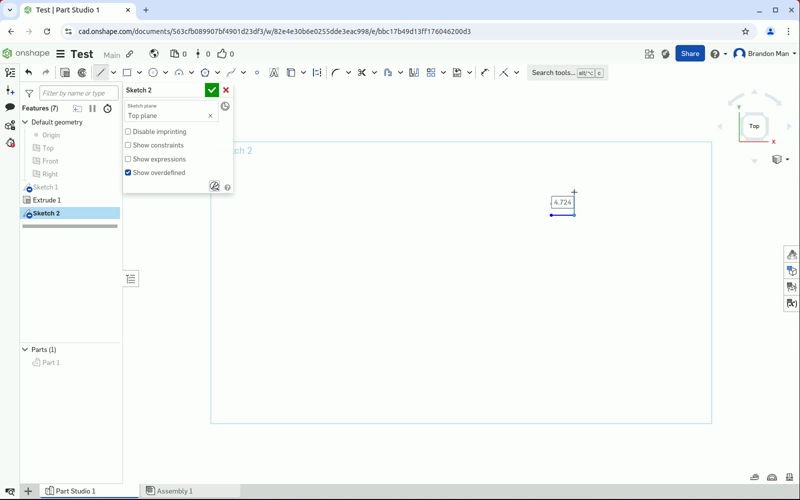
key_up(shift)
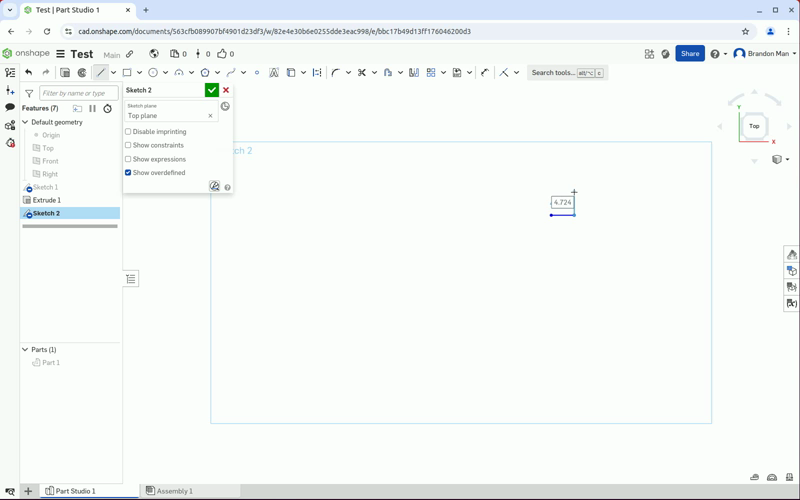
key_down(shift)
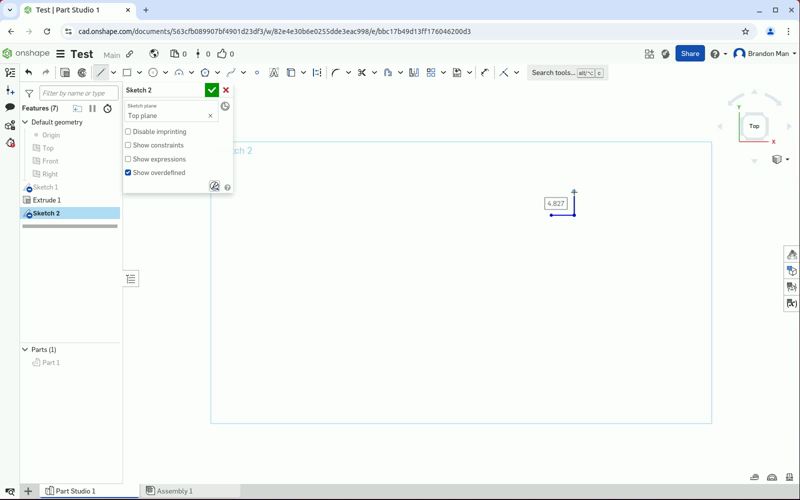
mouse_move(589, 191)
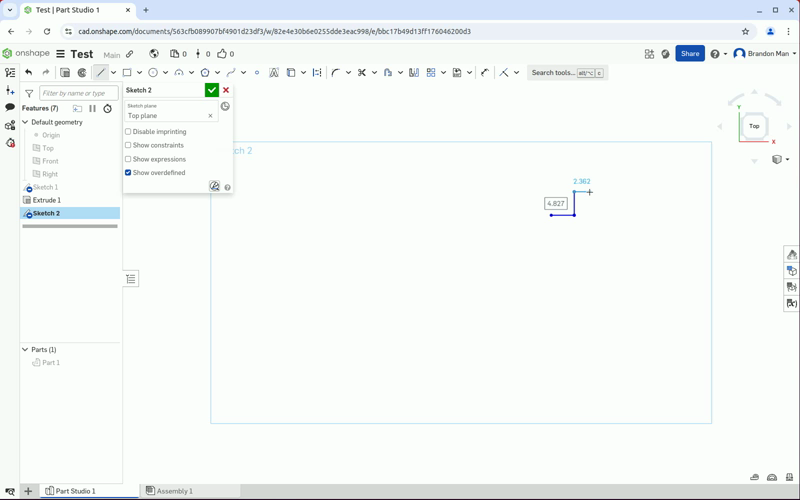
mouse_move(551, 191)
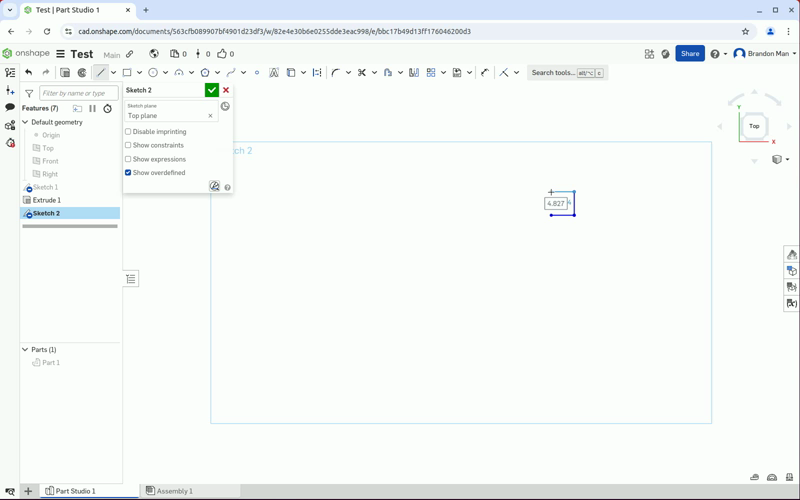
click(551, 191)
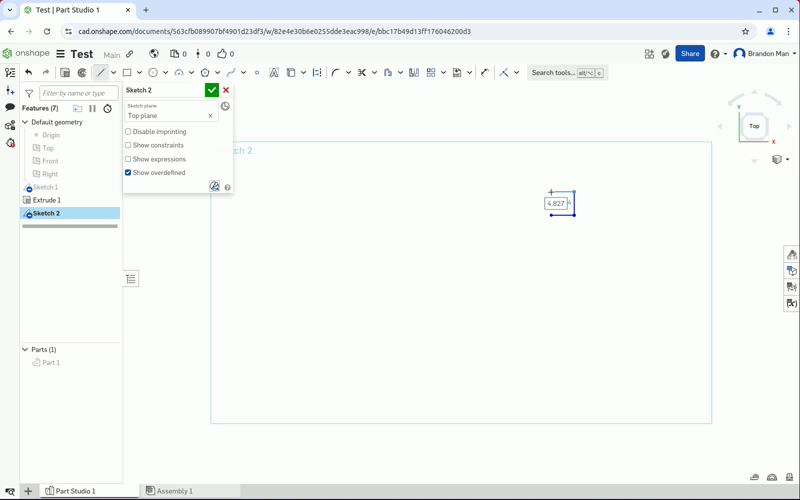
key_up(shift)
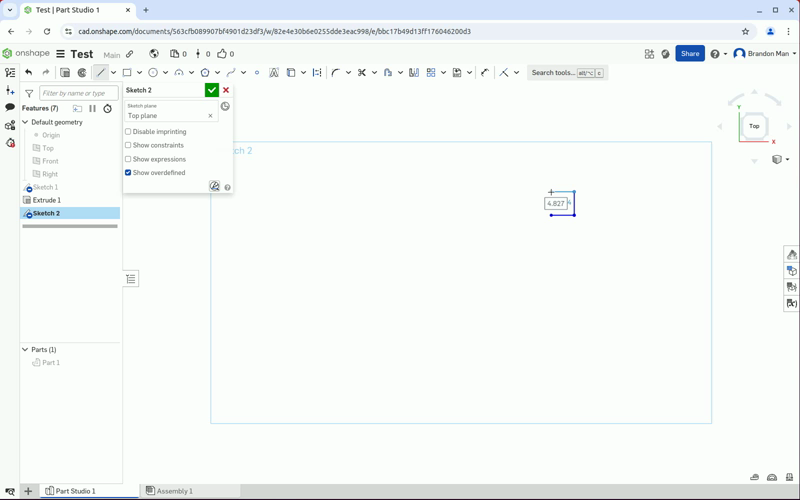
mouse_move(581, 191)
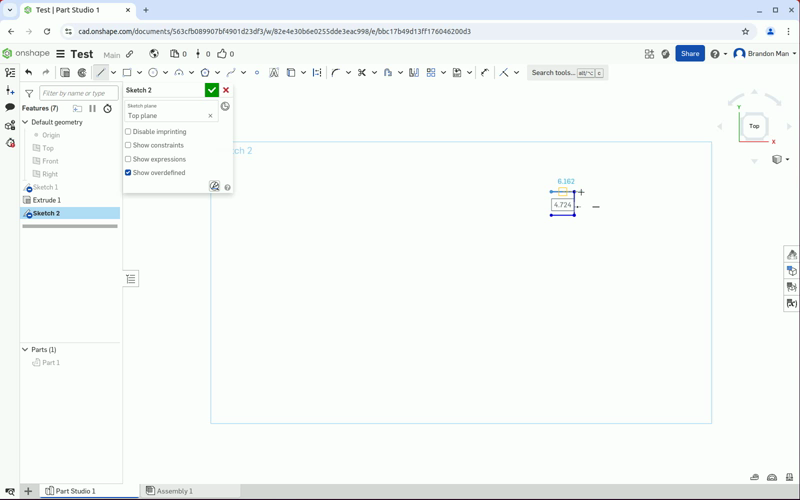
key_down(shift)
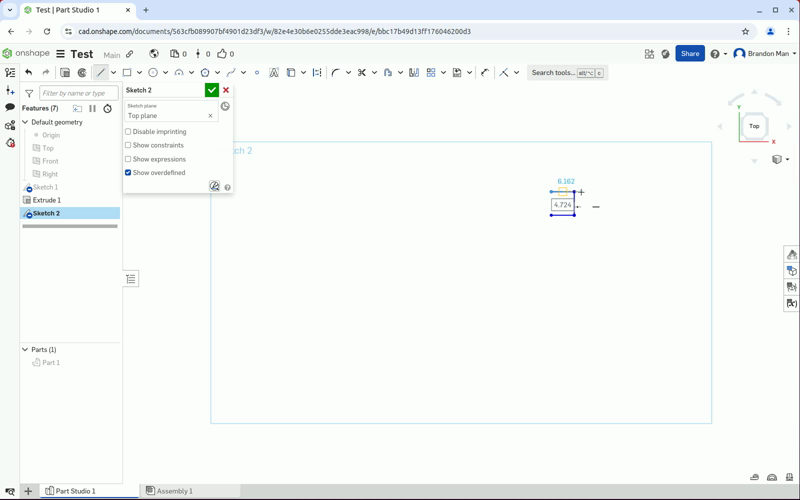
mouse_move(551, 215)
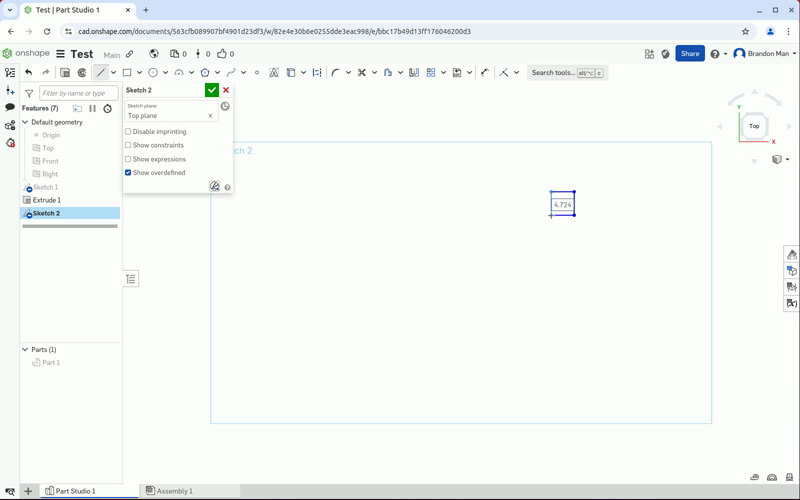
key_up(shift)
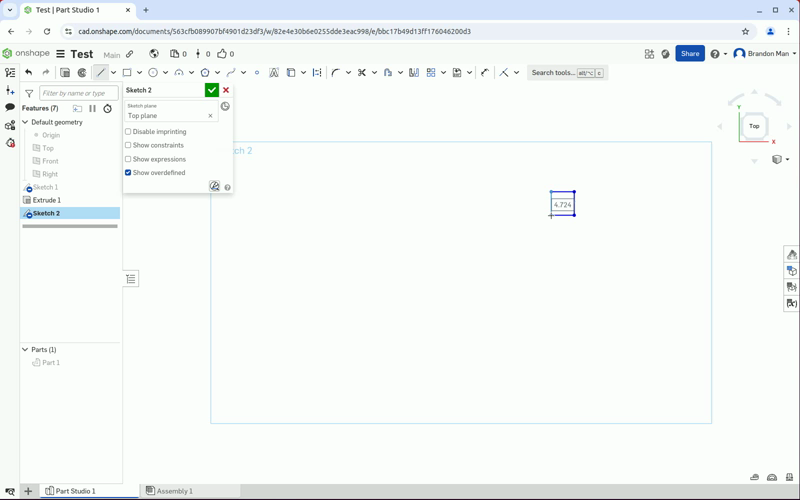
click(551, 215)
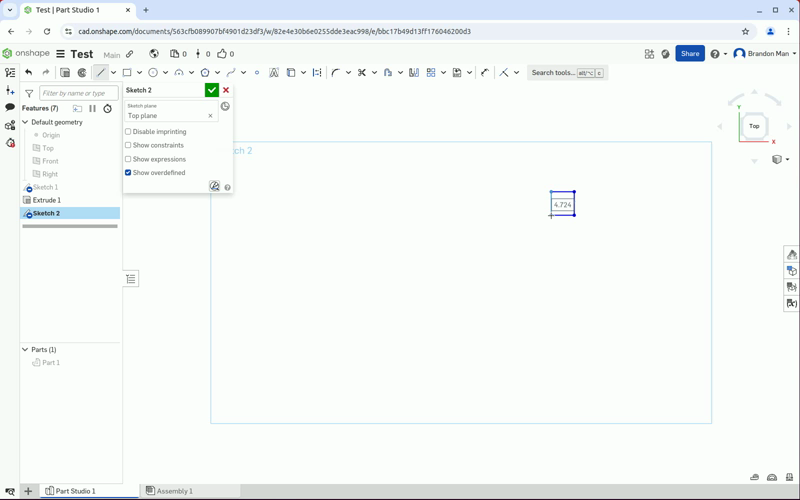
key(esc)
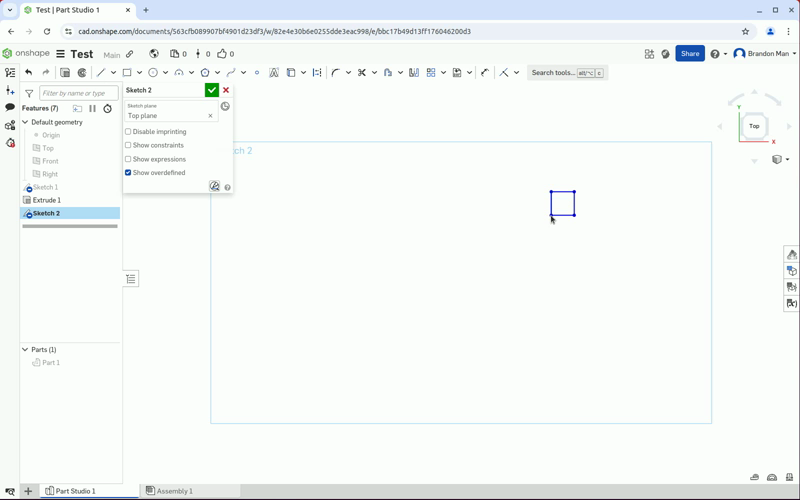
mouse_move(569, 205)
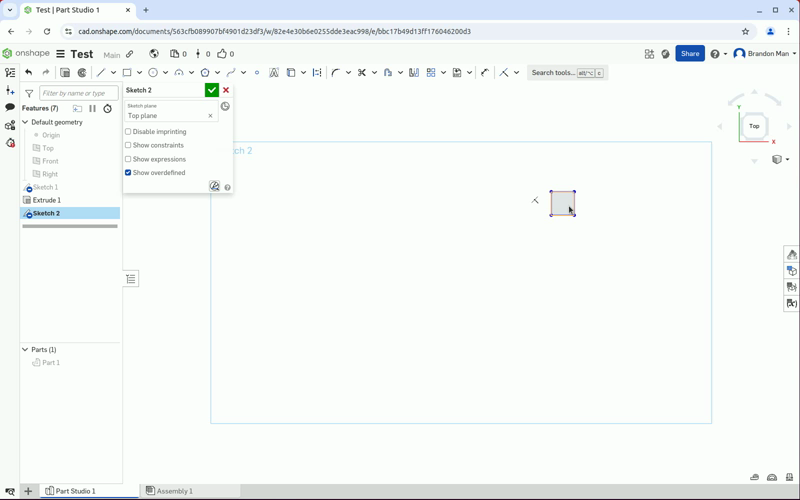
scroll(6)
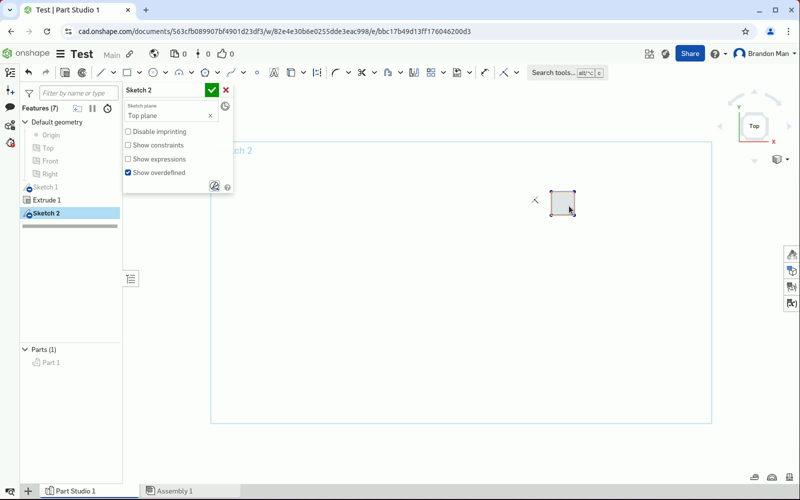
scroll(6)
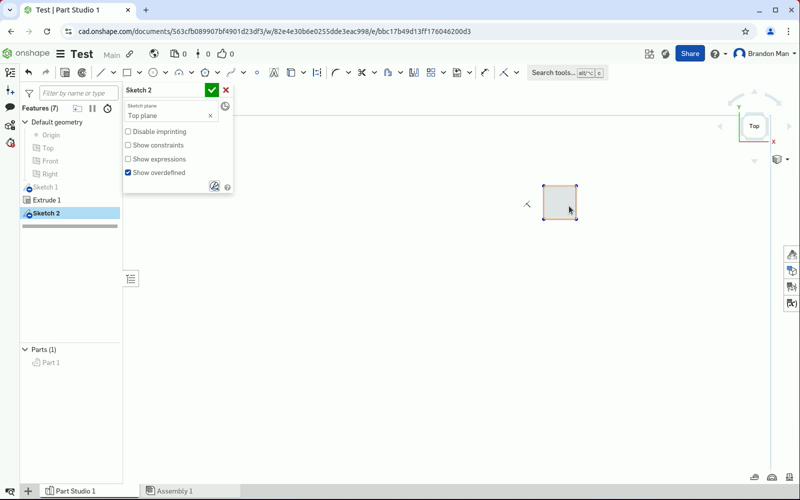
scroll(6)
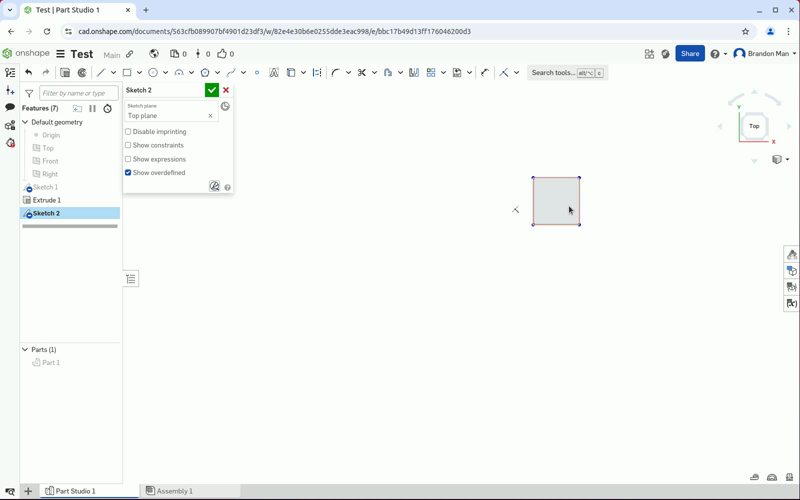
scroll(6)
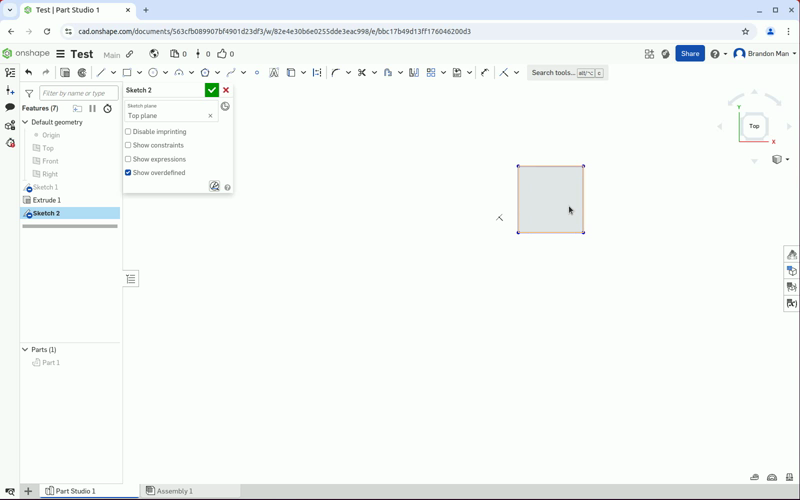
scroll(6)
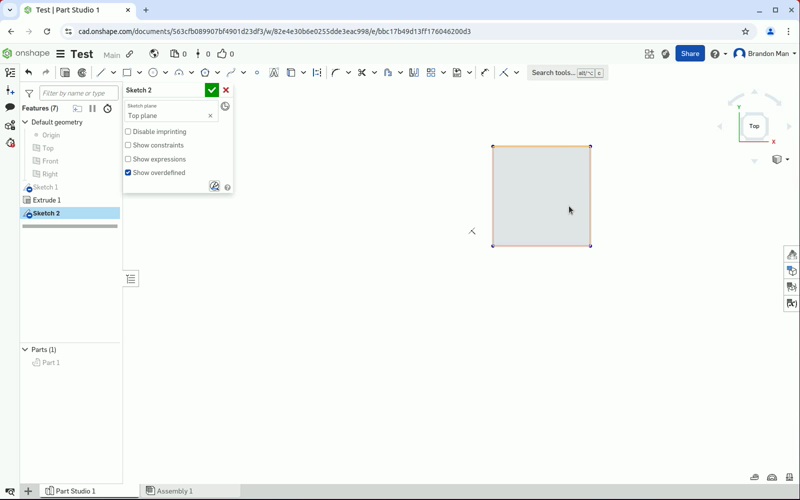
scroll(6)
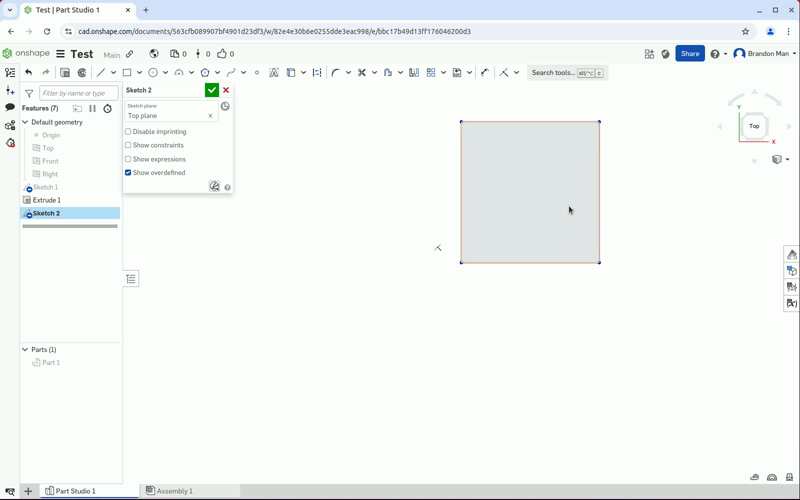
scroll(6)
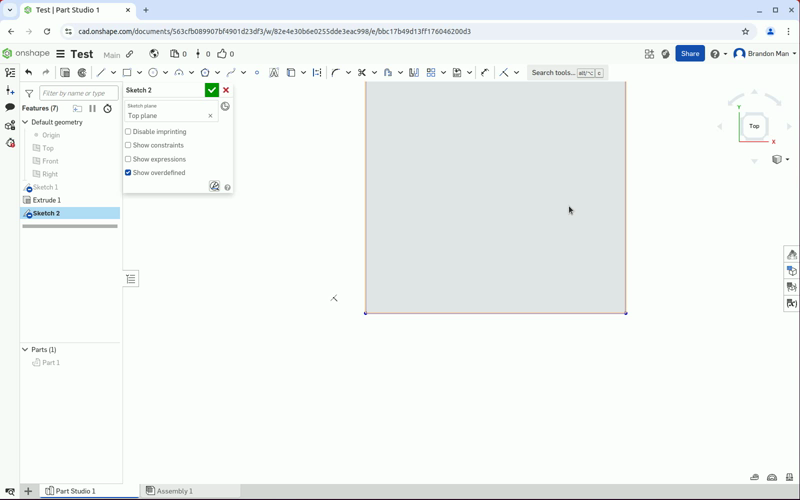
click(569, 205)
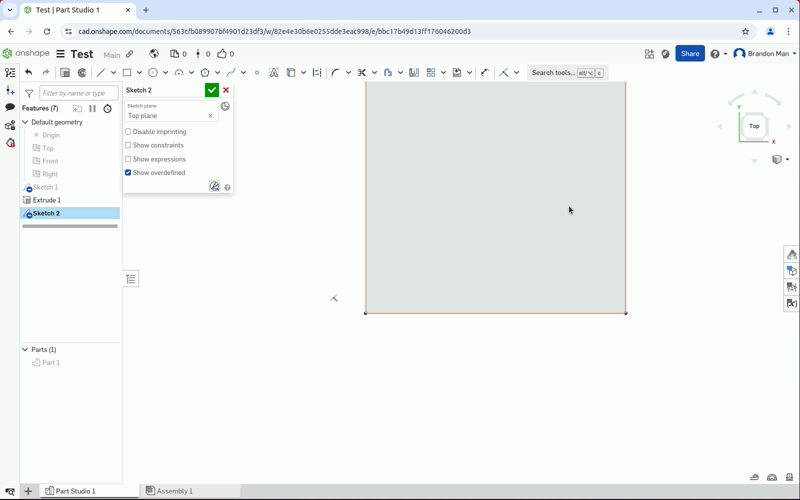
scroll(-6)
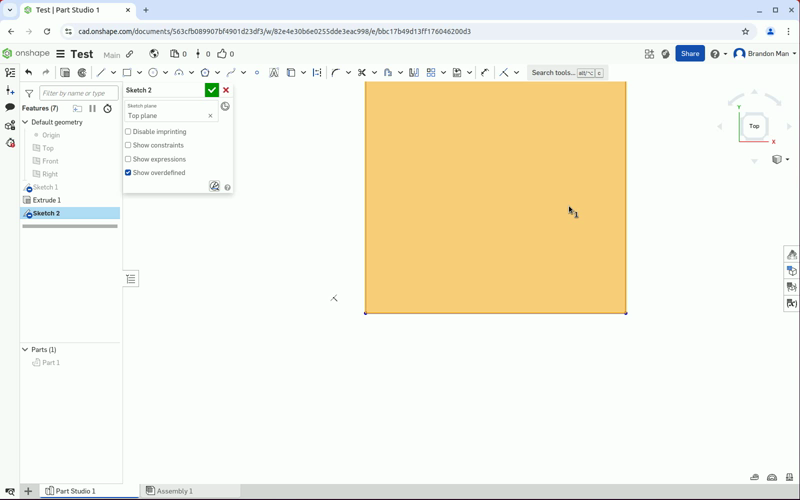
scroll(-6)
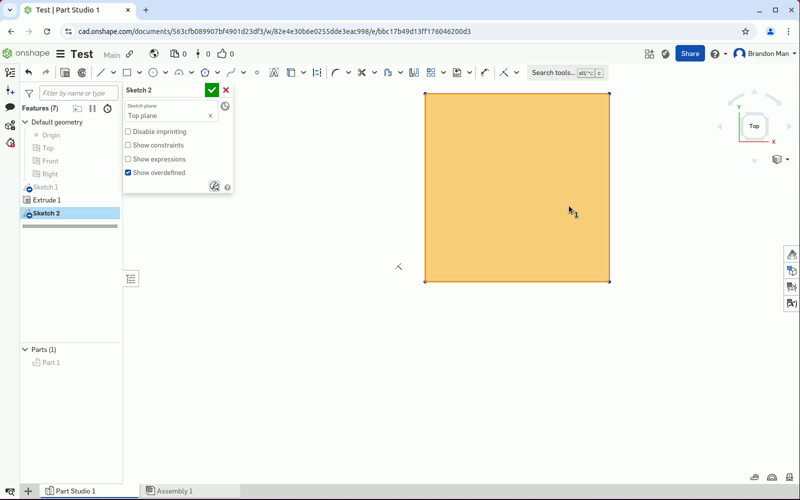
scroll(-6)
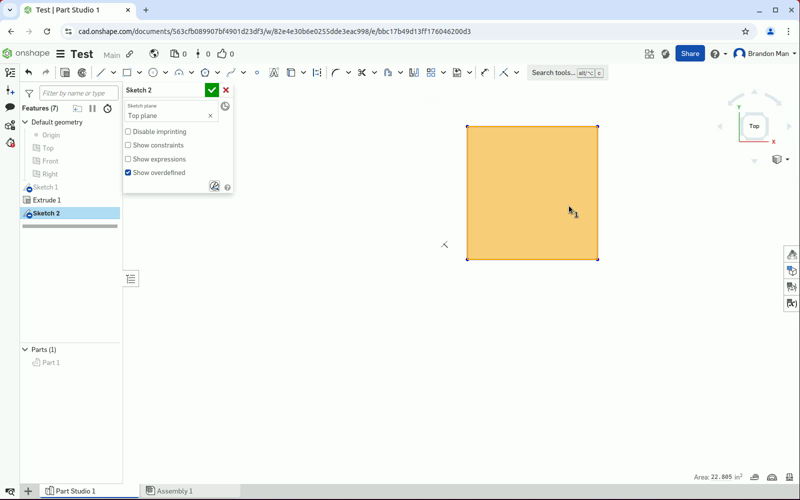
scroll(-6)
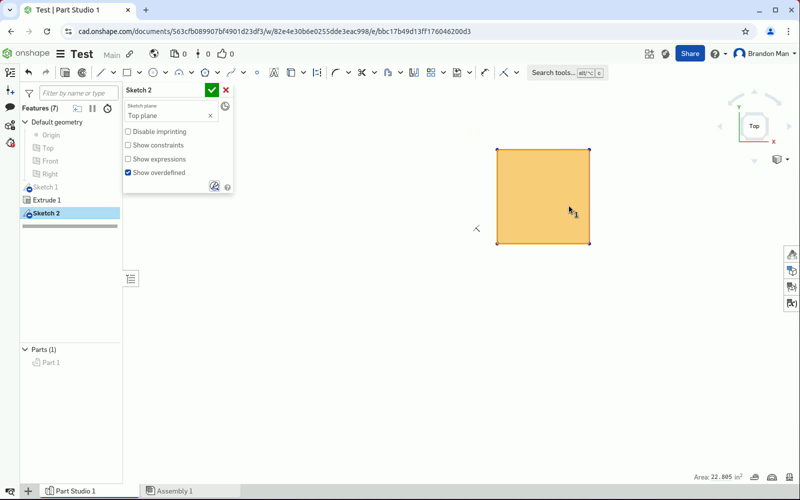
scroll(-6)
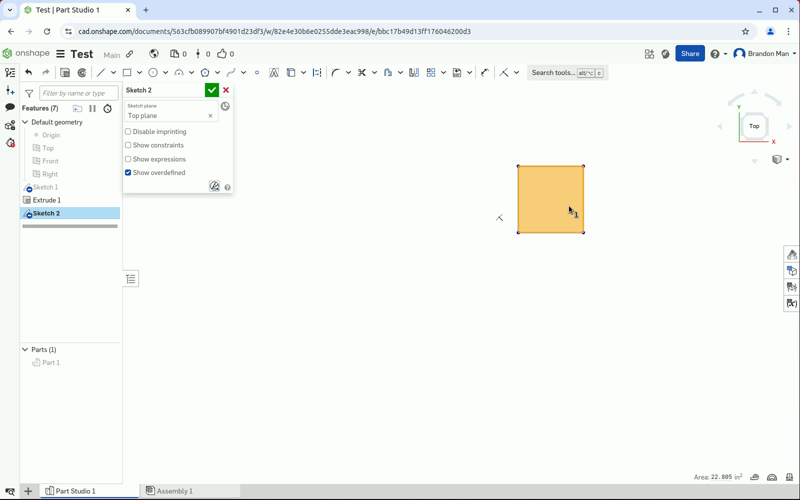
scroll(-6)
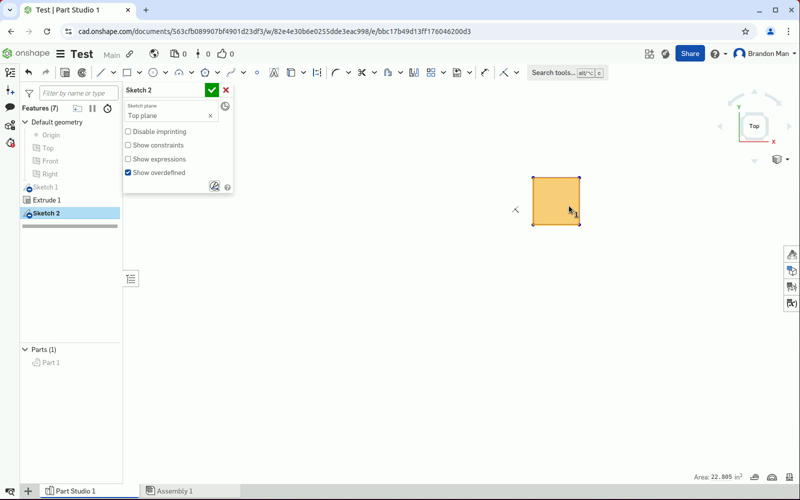
scroll(-6)
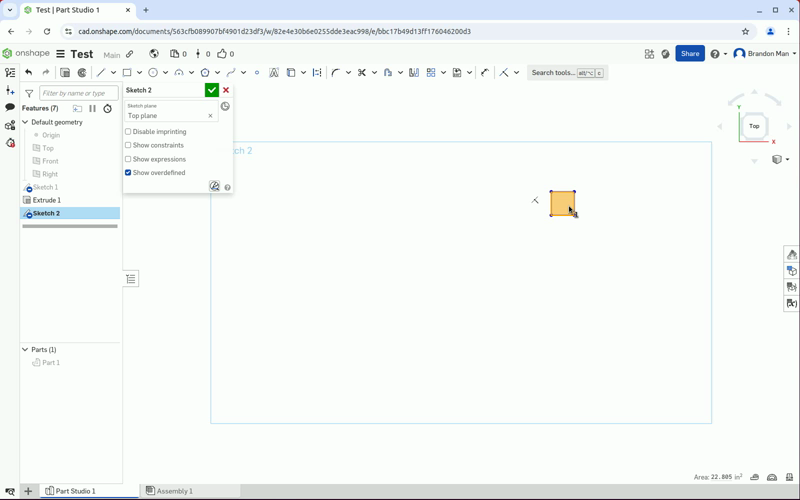
mouse_move(73, 352)
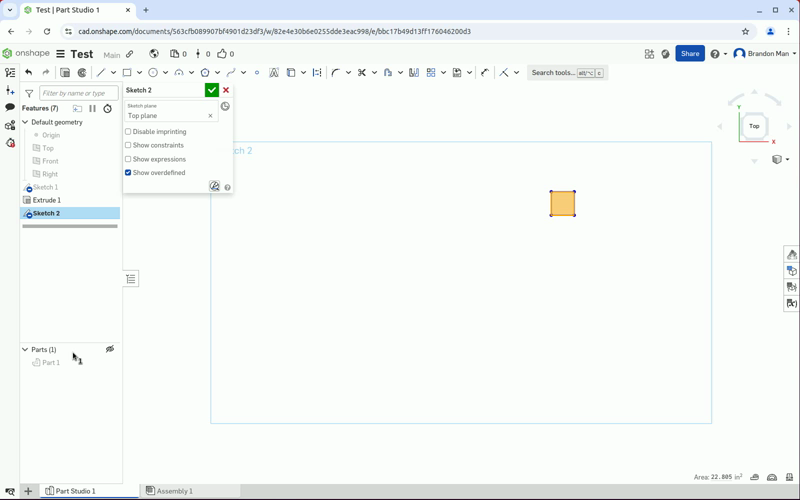
key(shift+y)
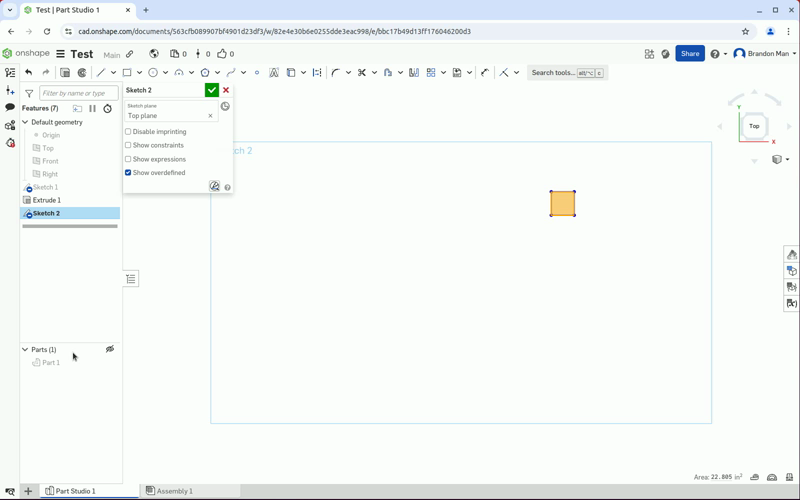
key(shift+e)
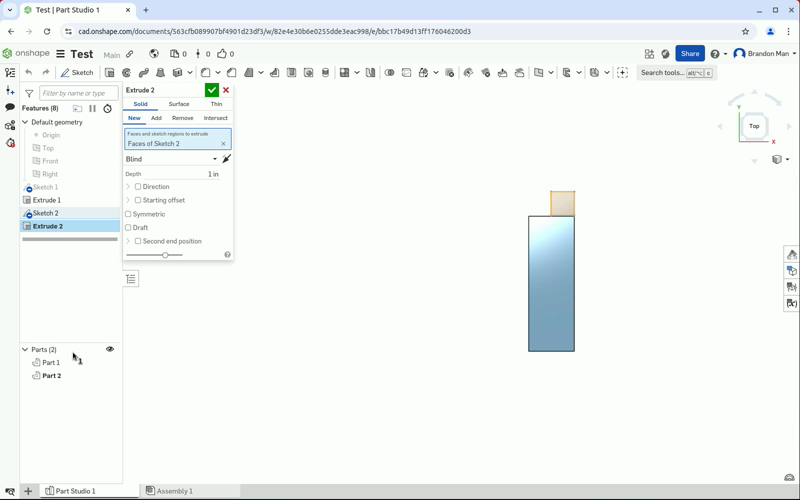
mouse_move(143, 106)
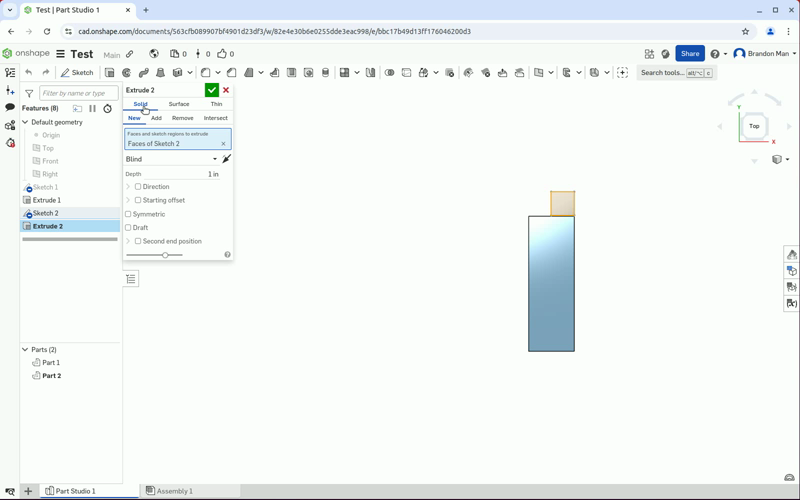
click(143, 106)
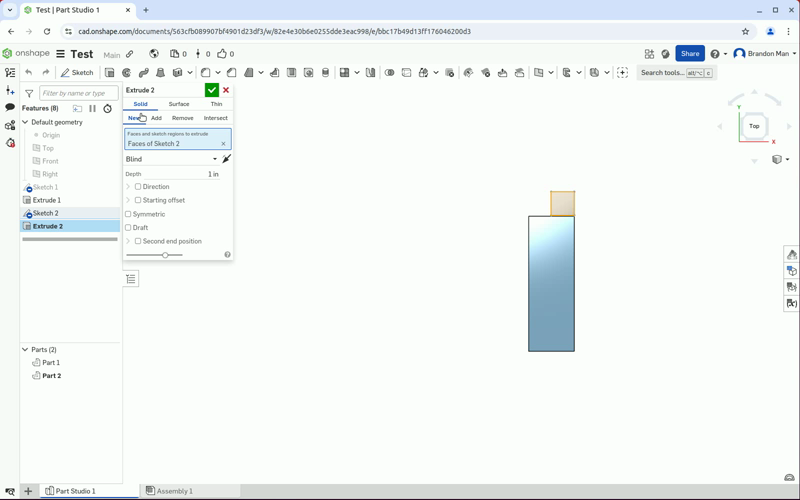
mouse_move(137, 120)
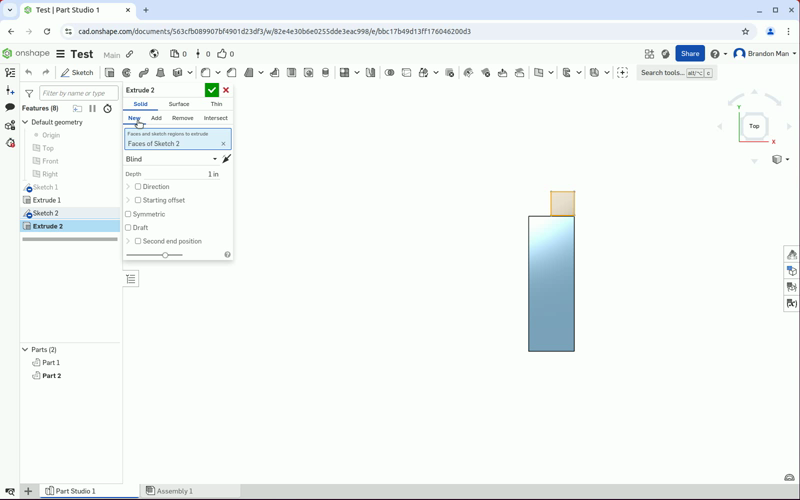
click(137, 120)
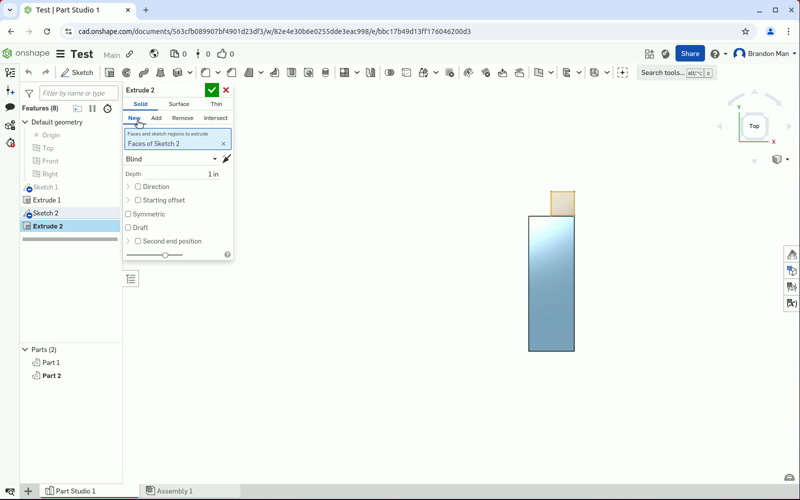
key(tab, 4)
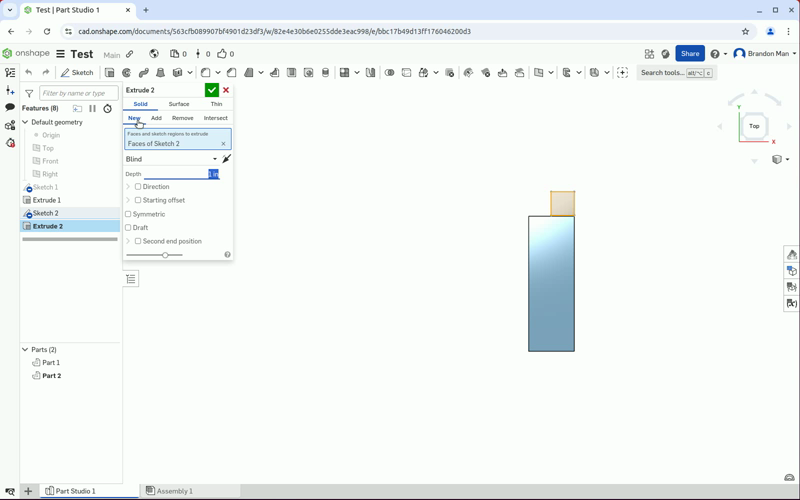
text(4.574)
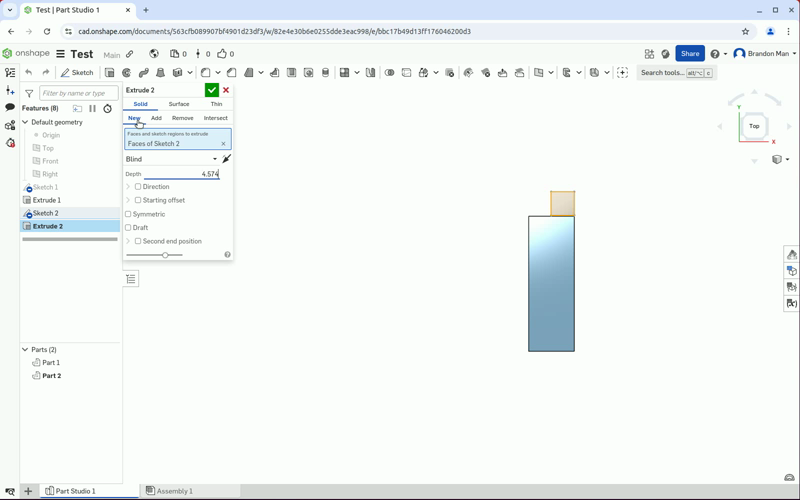
key(enter)
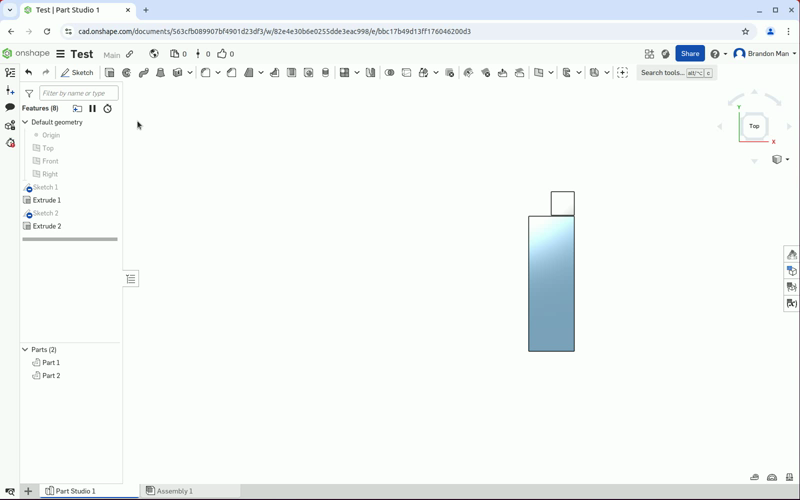
key(shift+h)
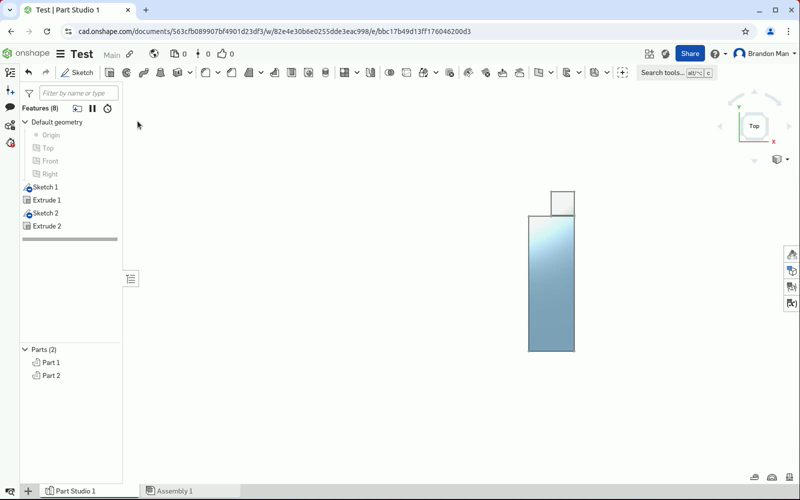
key(shift+h)
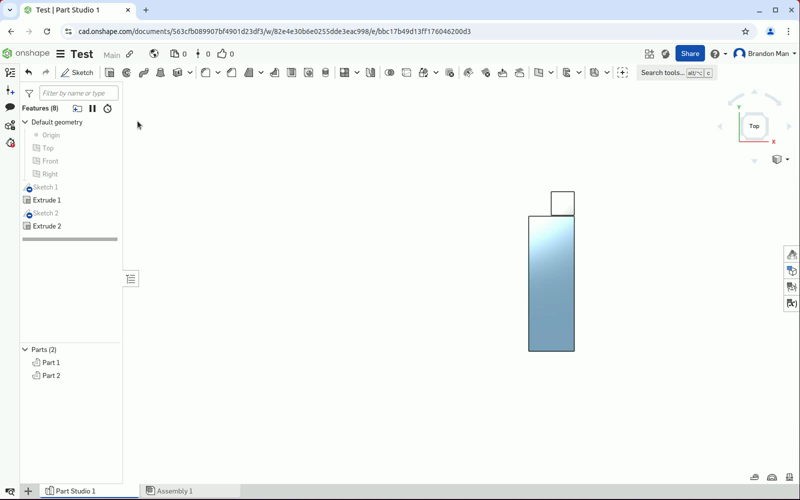
mouse_move(73, 189)
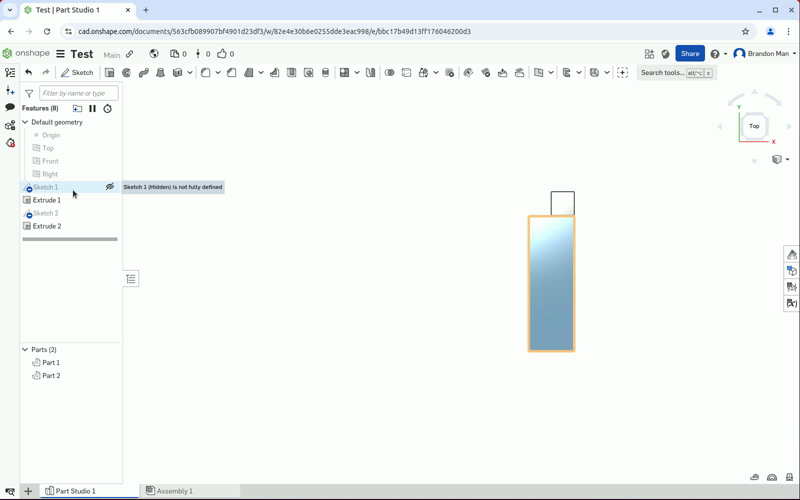
click(73, 189)
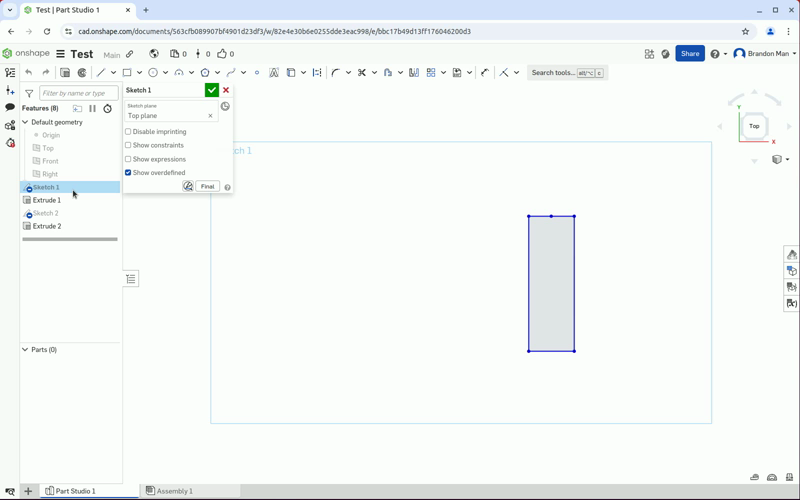
mouse_move(229, 92)
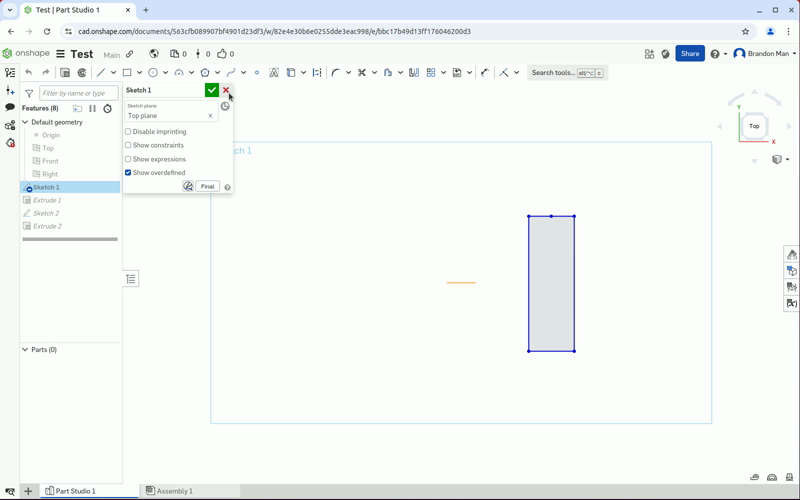
click(229, 92)
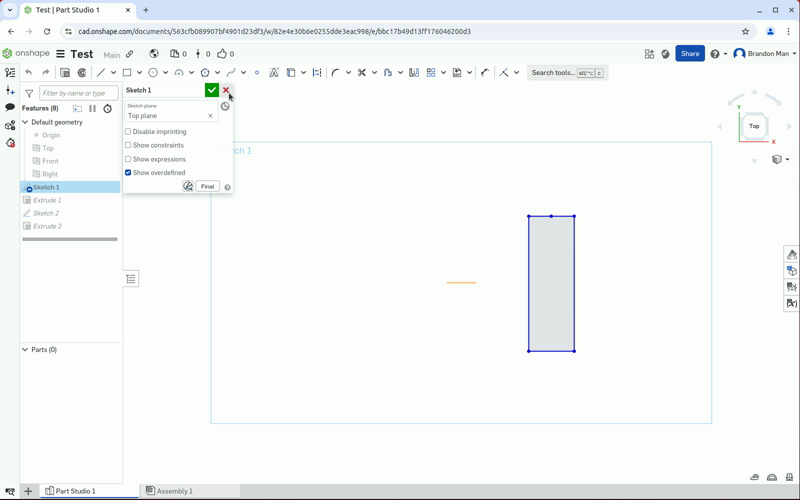
key(shift+s)
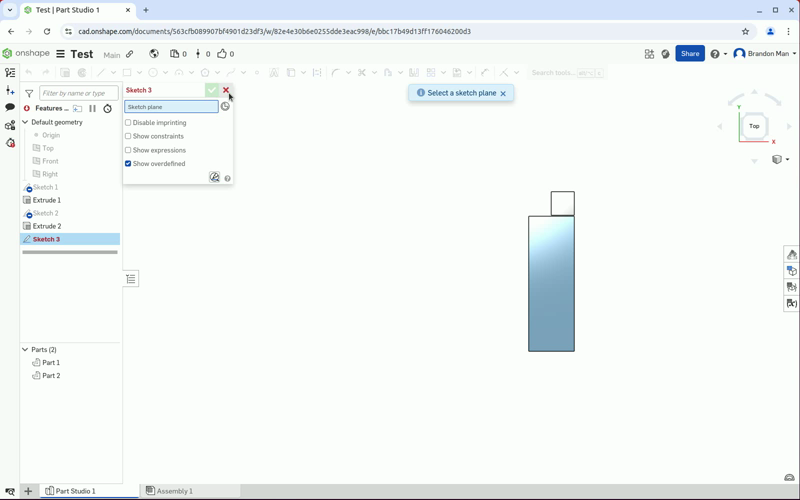
mouse_move(73, 150)
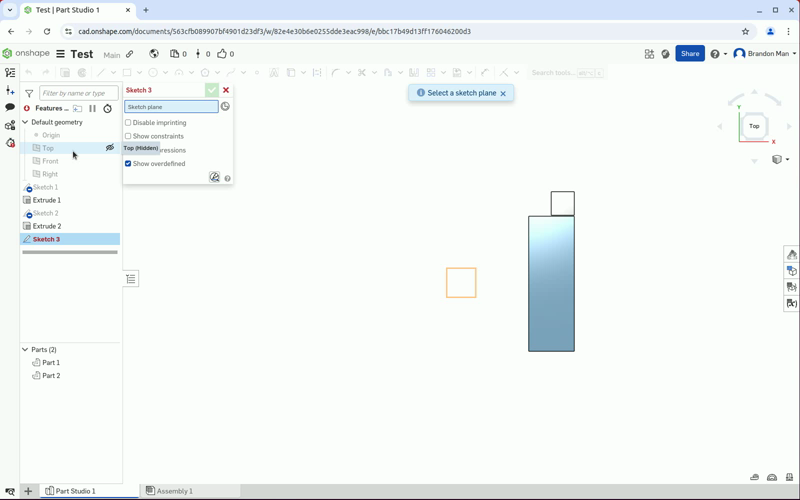
click(73, 150)
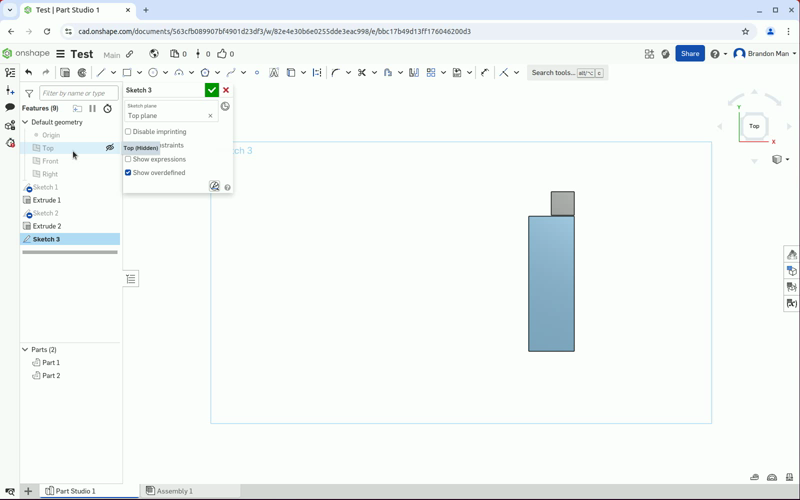
mouse_move(73, 352)
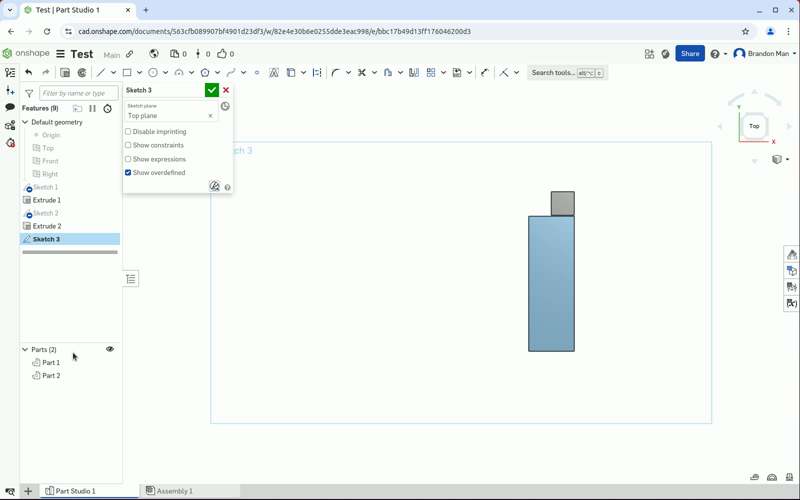
key(y)
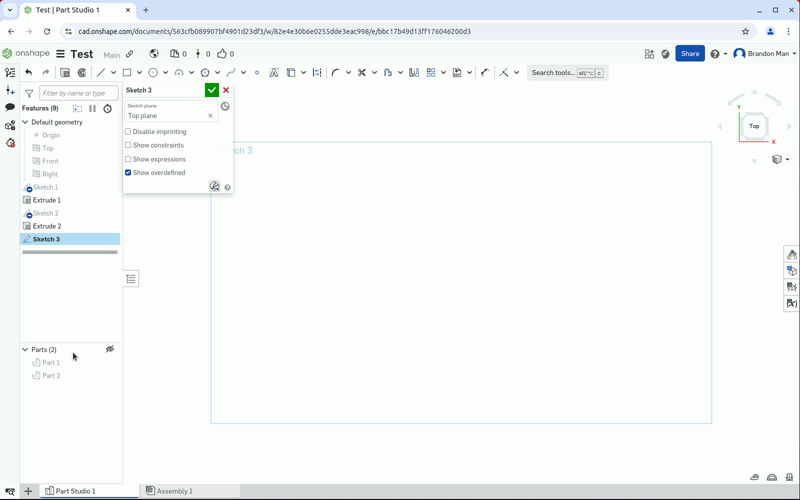
key(l)
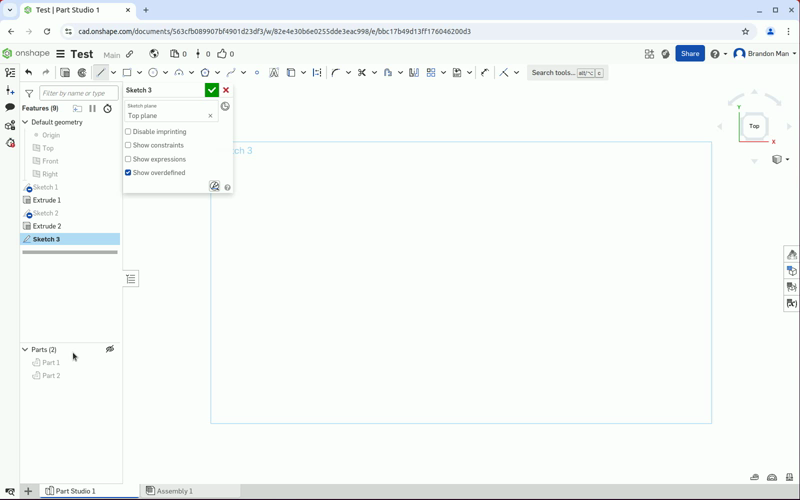
key_down(shift)
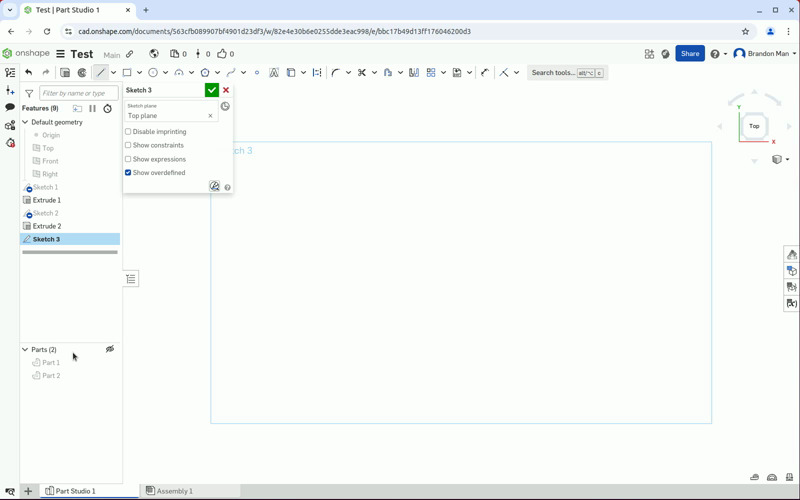
mouse_move(392, 215)
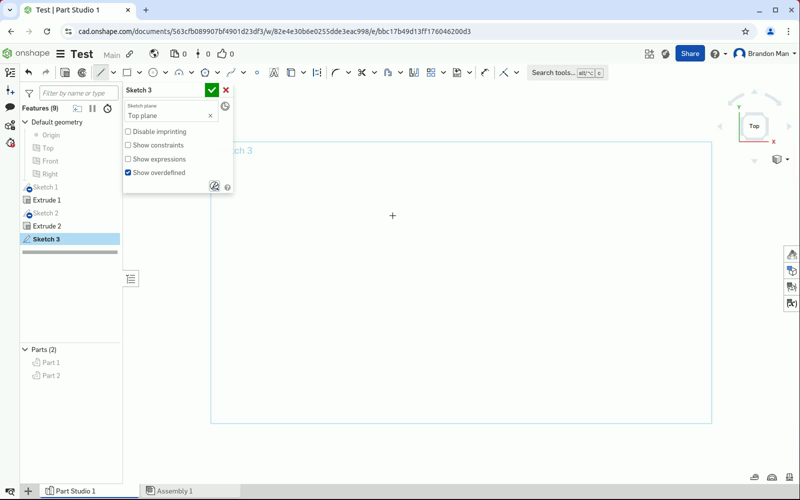
click(392, 215)
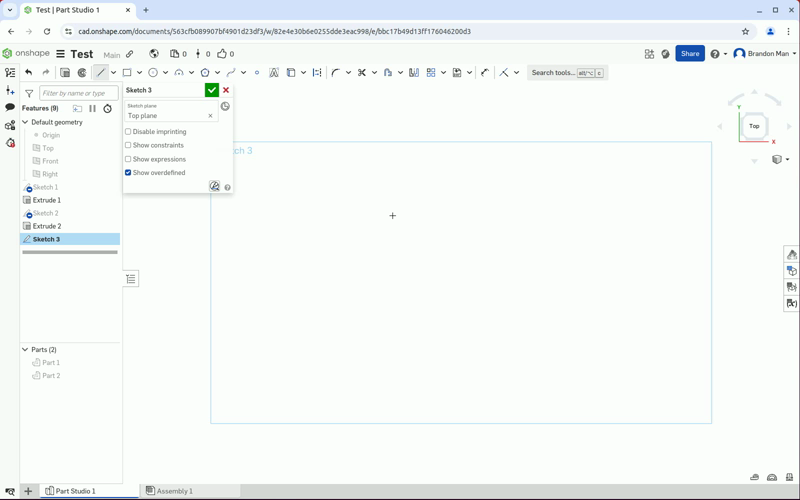
key_up(shift)
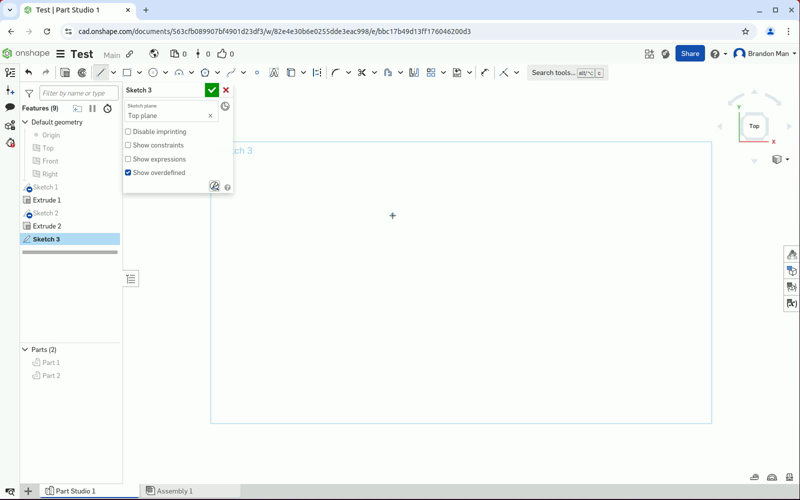
key_down(shift)
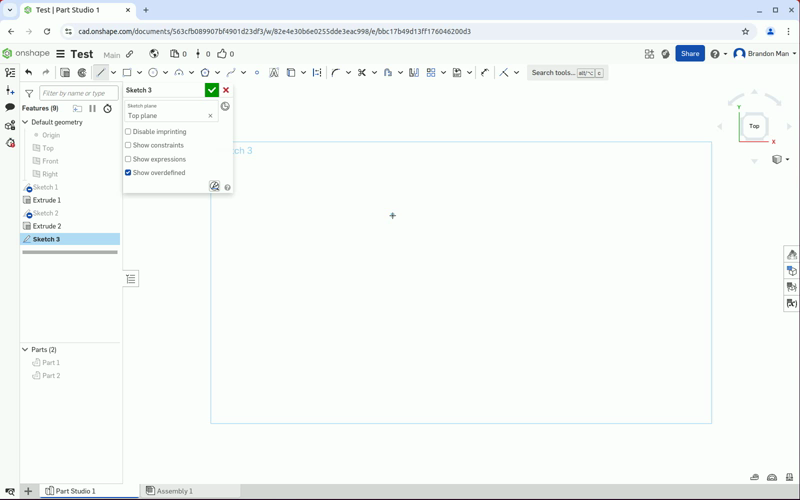
mouse_move(461, 215)
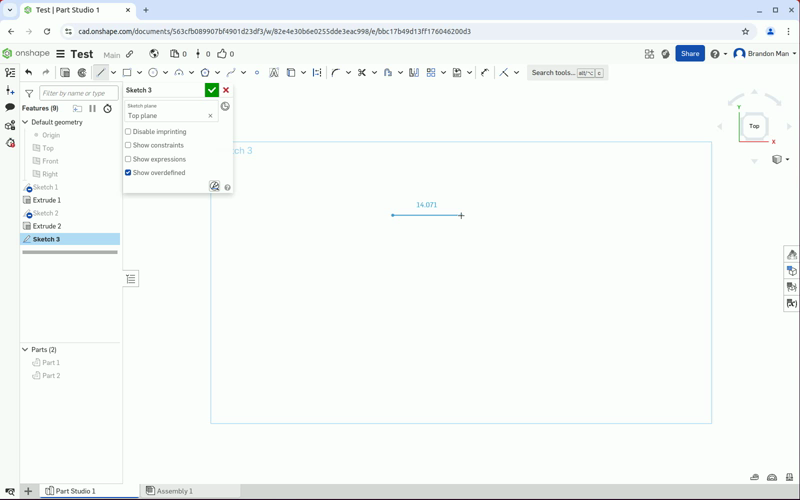
click(461, 215)
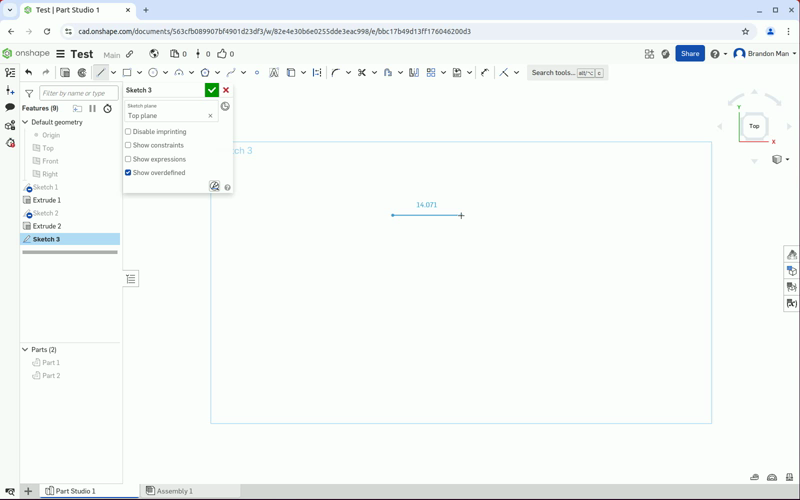
key_up(shift)
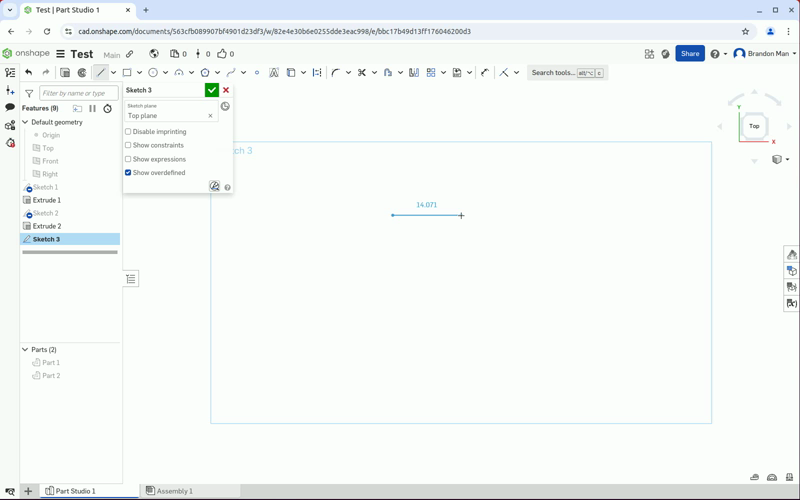
key_down(shift)
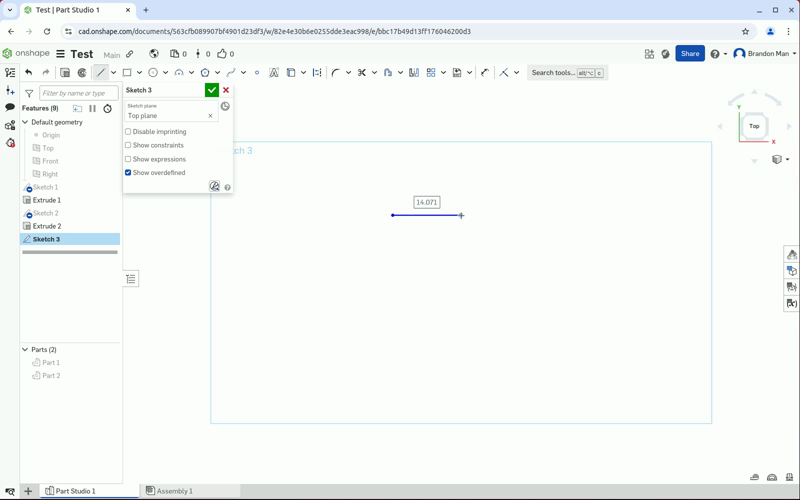
mouse_move(491, 215)
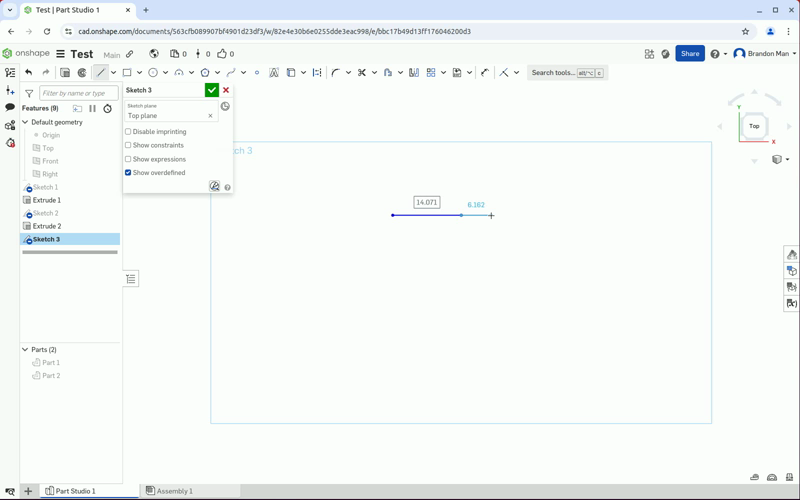
mouse_move(461, 192)
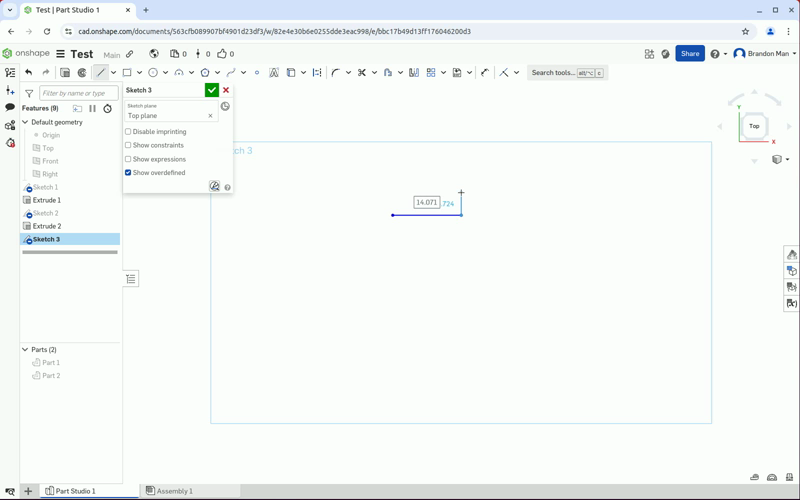
click(461, 192)
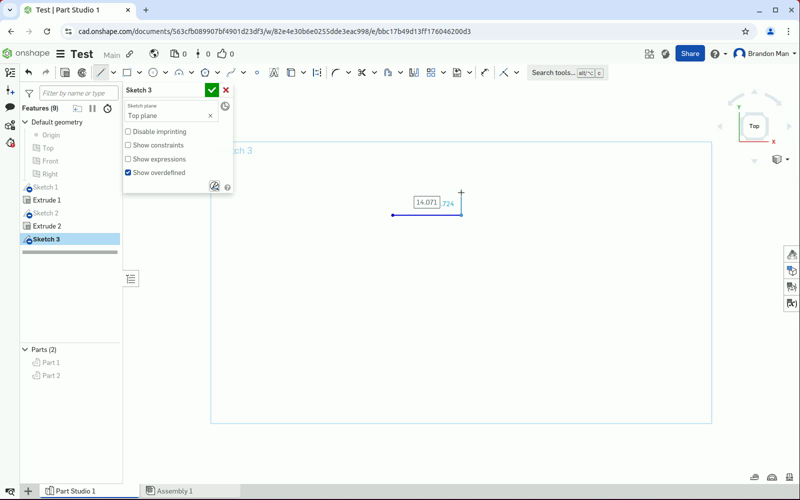
key_up(shift)
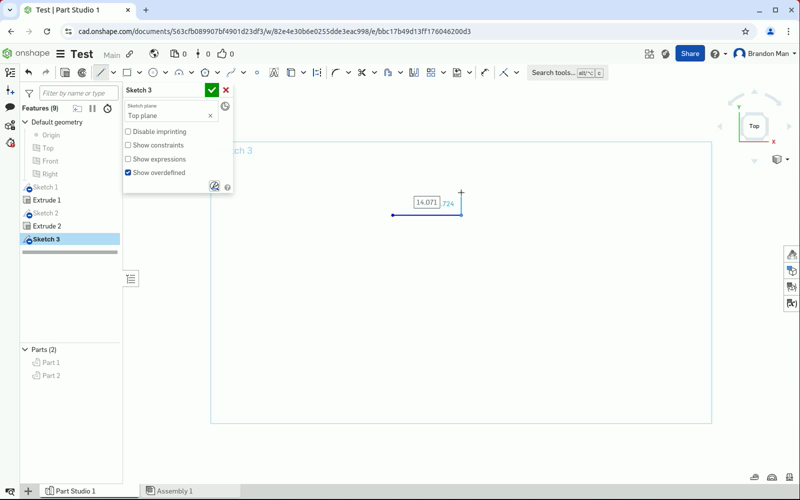
key_down(shift)
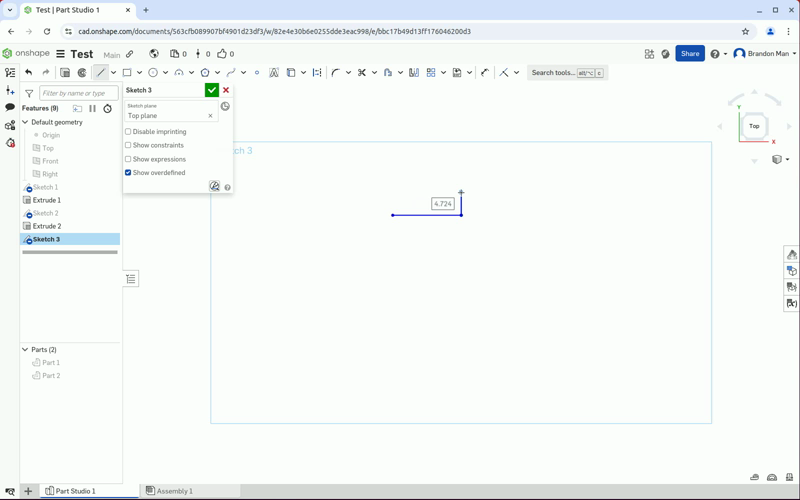
mouse_move(392, 192)
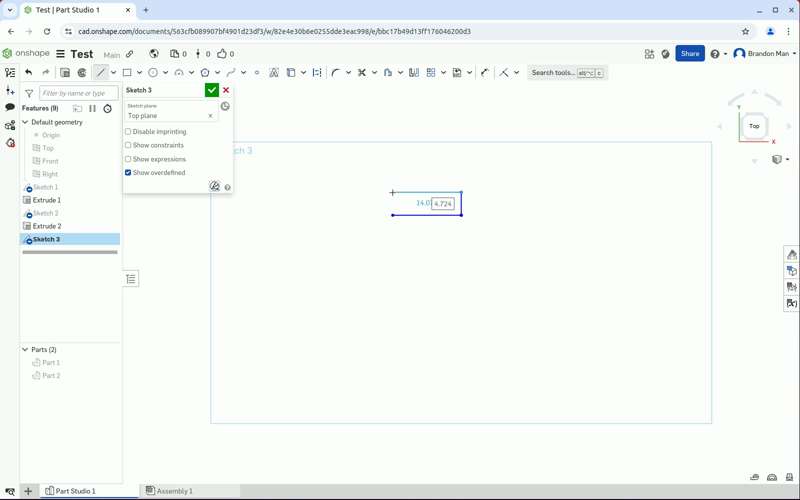
click(392, 192)
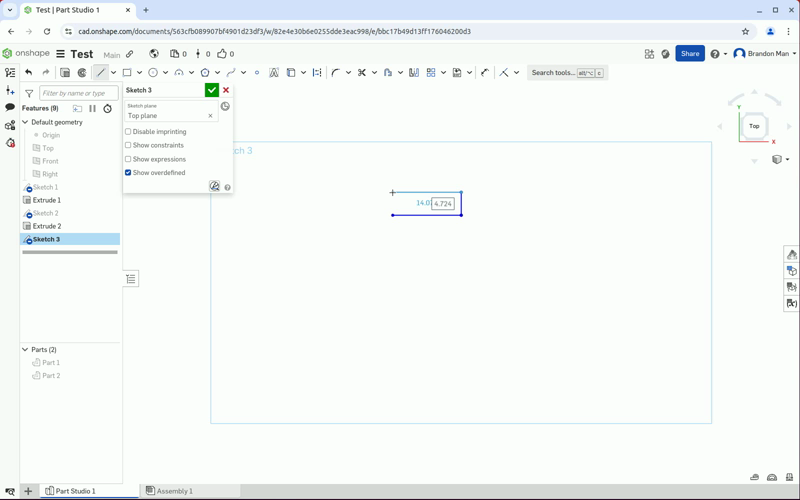
key_up(shift)
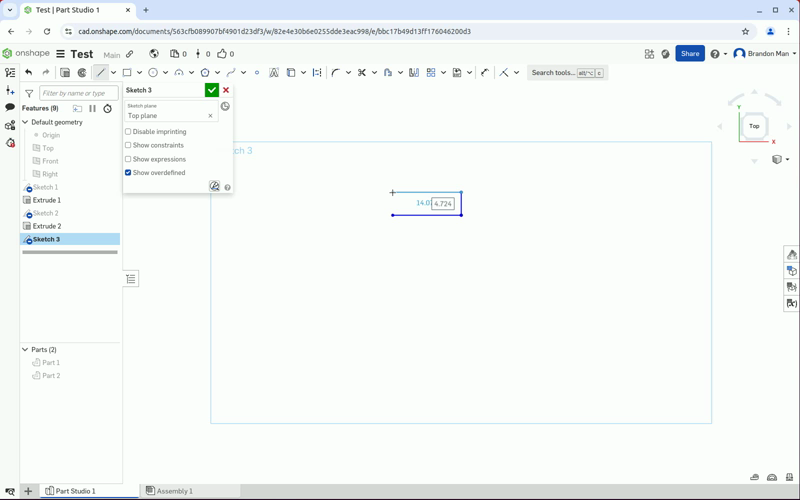
mouse_move(422, 192)
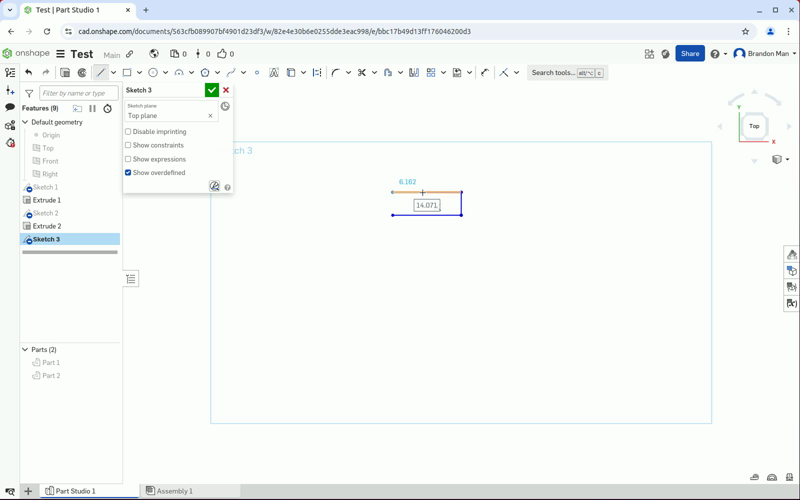
key_down(shift)
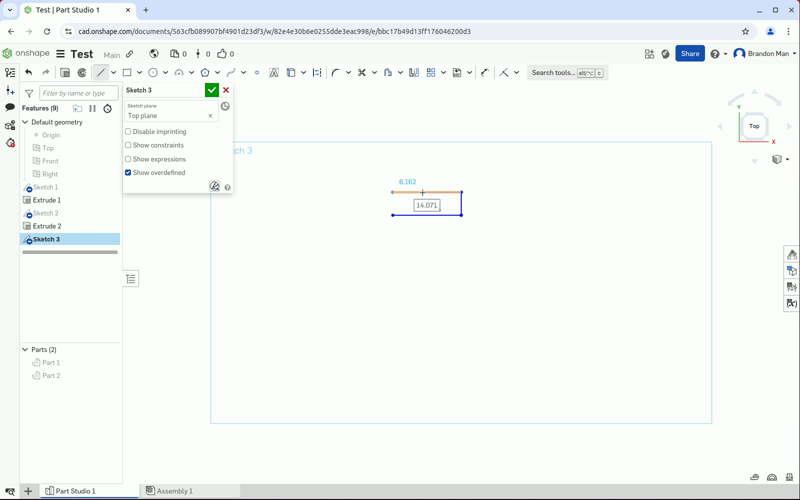
mouse_move(392, 215)
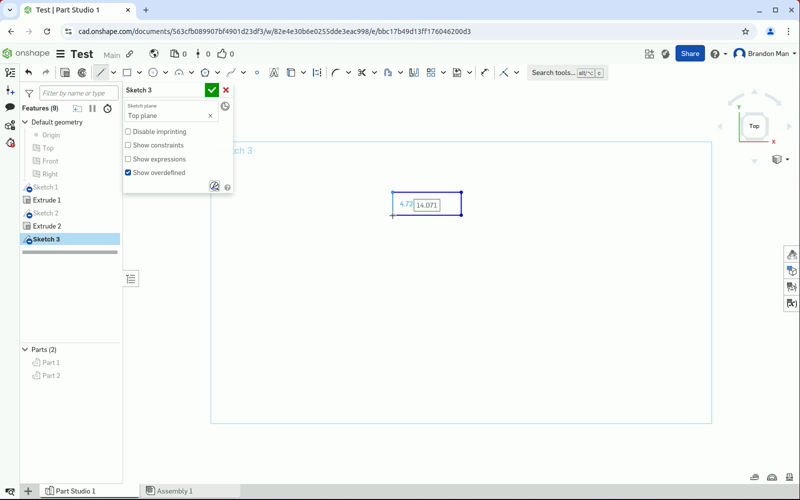
key_up(shift)
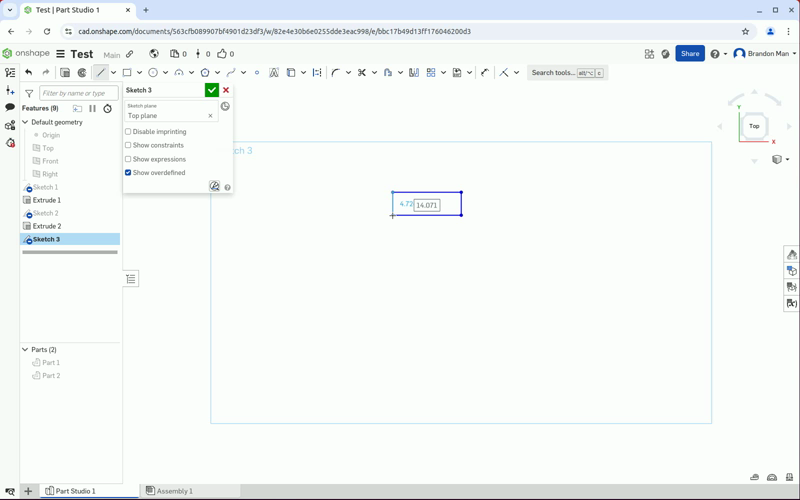
click(392, 215)
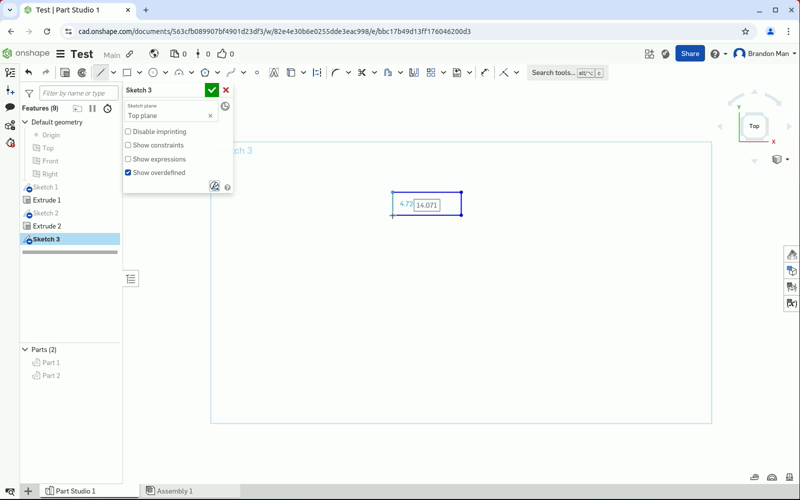
key(esc)
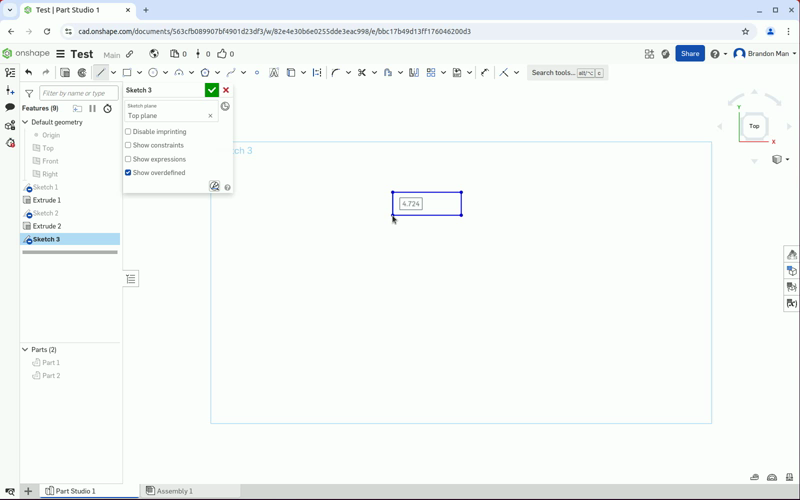
mouse_move(420, 210)
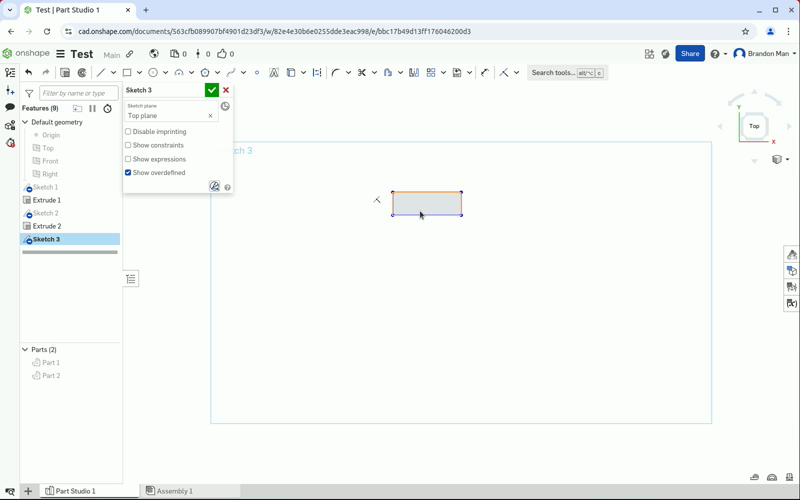
scroll(6)
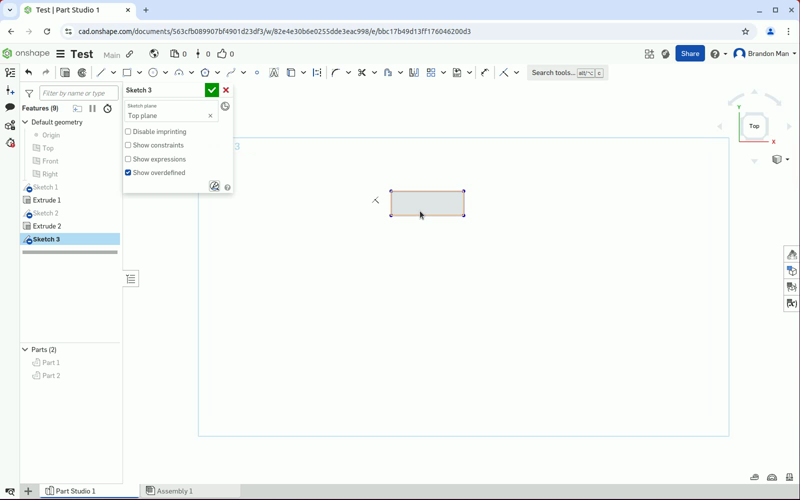
scroll(6)
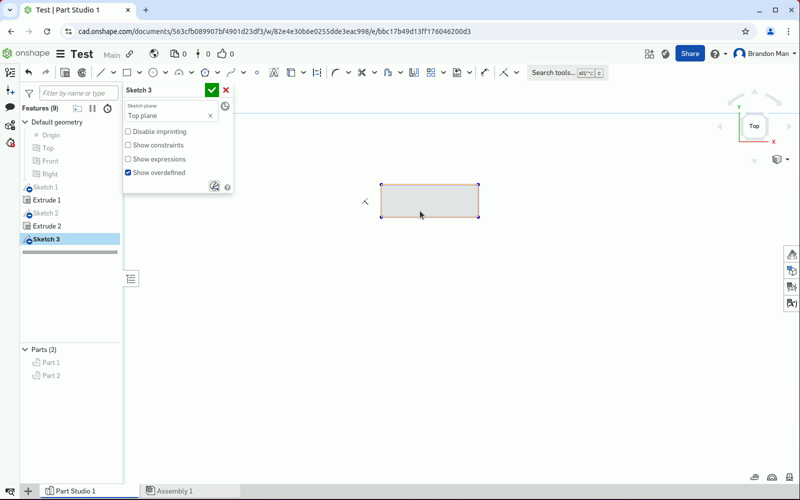
scroll(6)
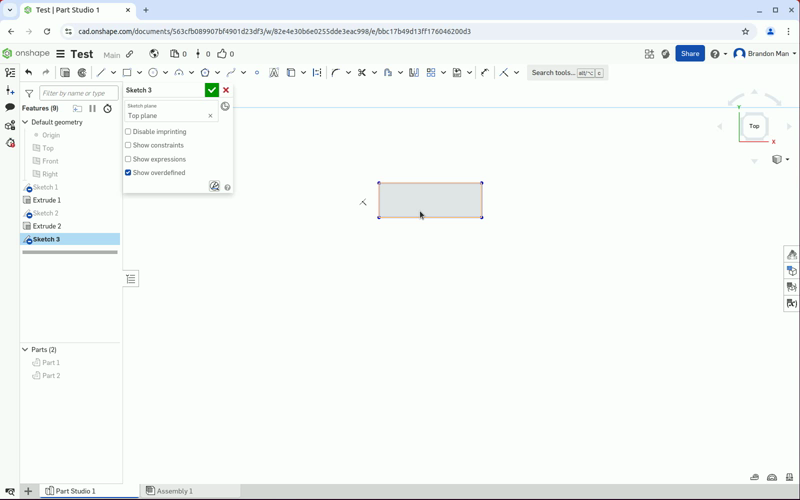
scroll(6)
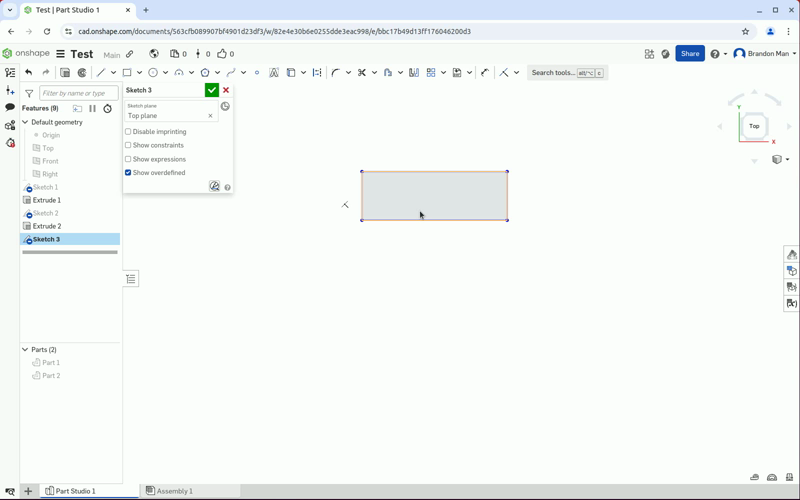
scroll(6)
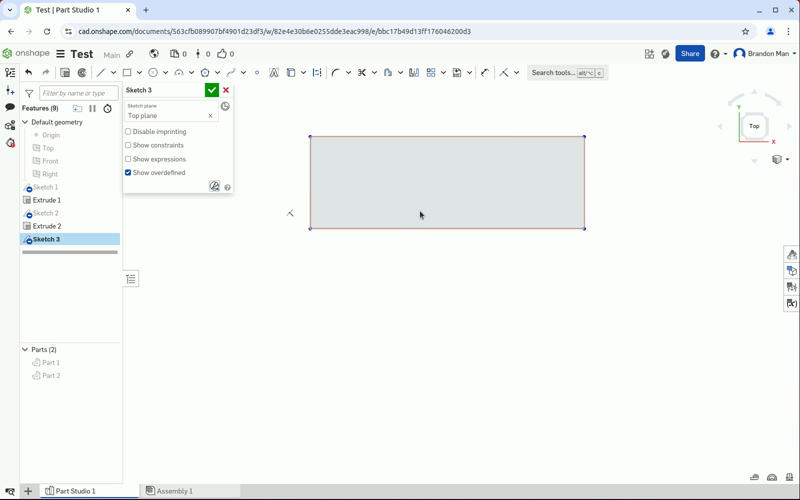
scroll(6)
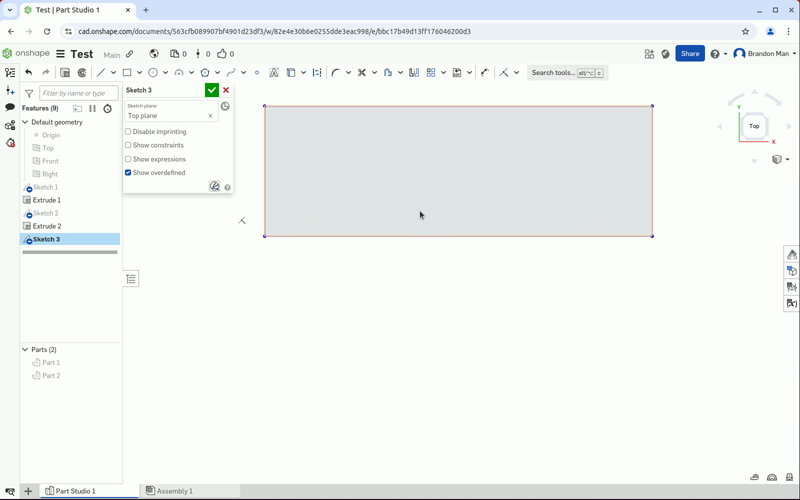
scroll(6)
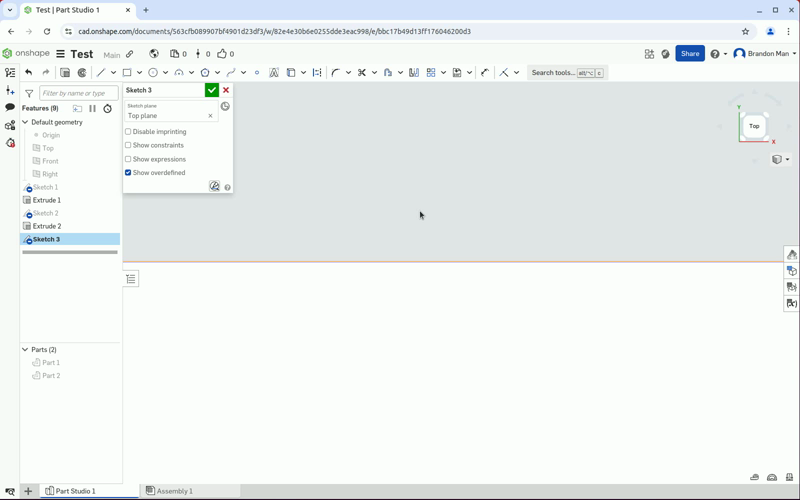
click(420, 210)
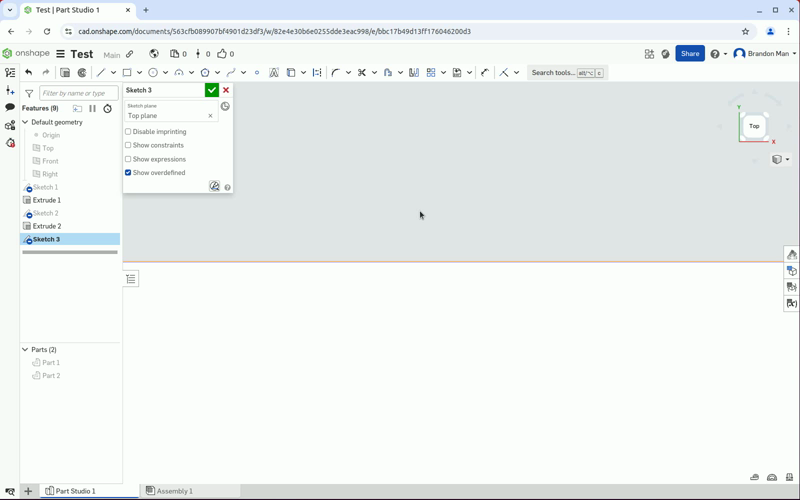
scroll(-6)
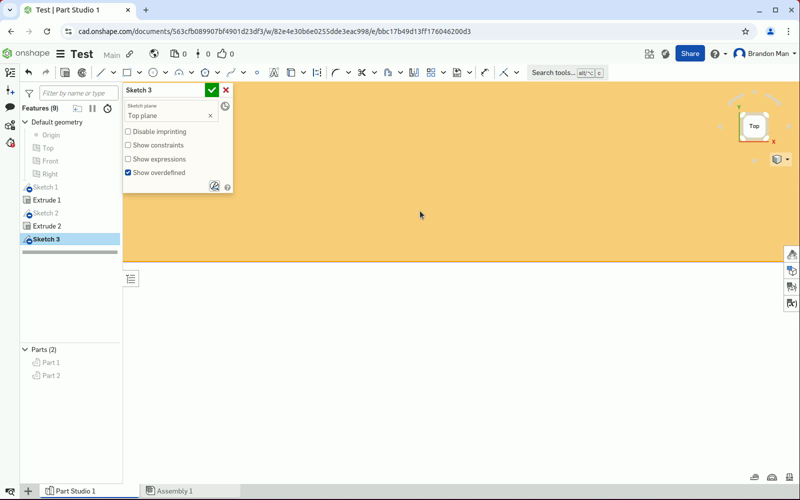
scroll(-6)
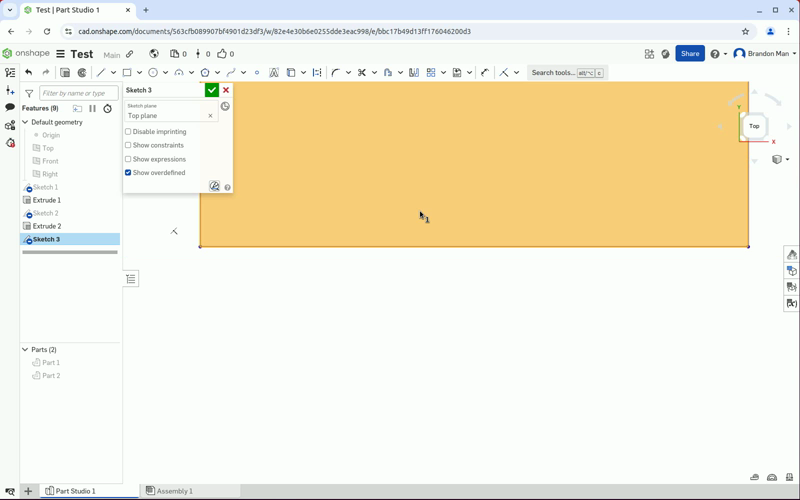
scroll(-6)
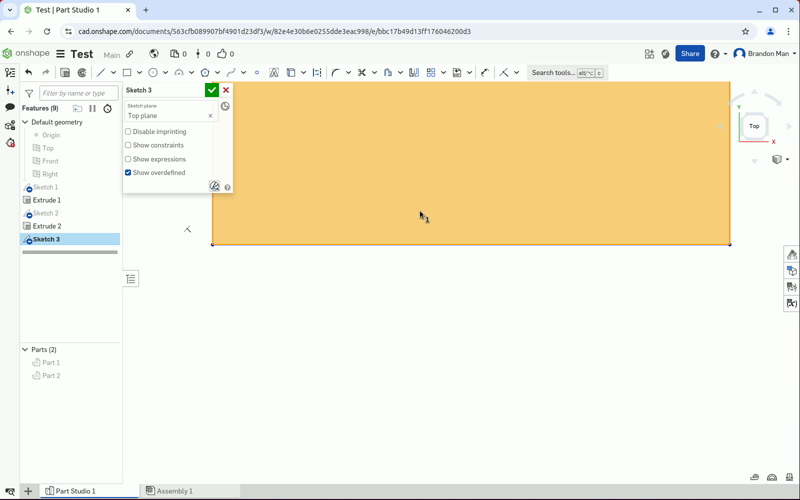
scroll(-6)
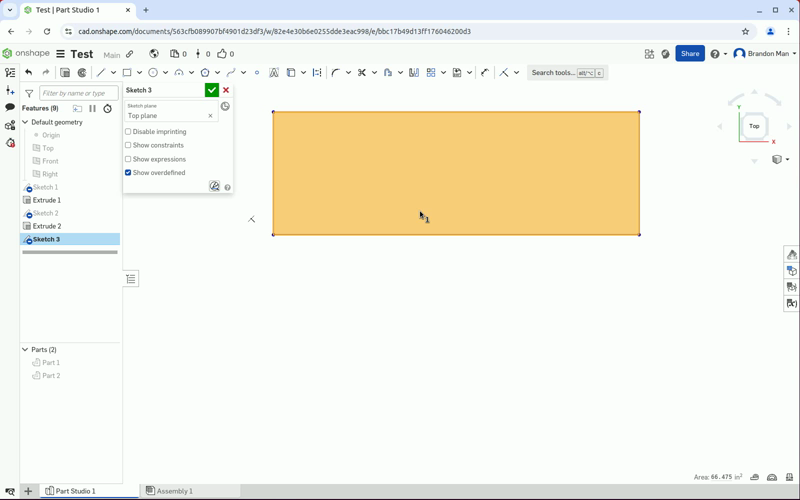
scroll(-6)
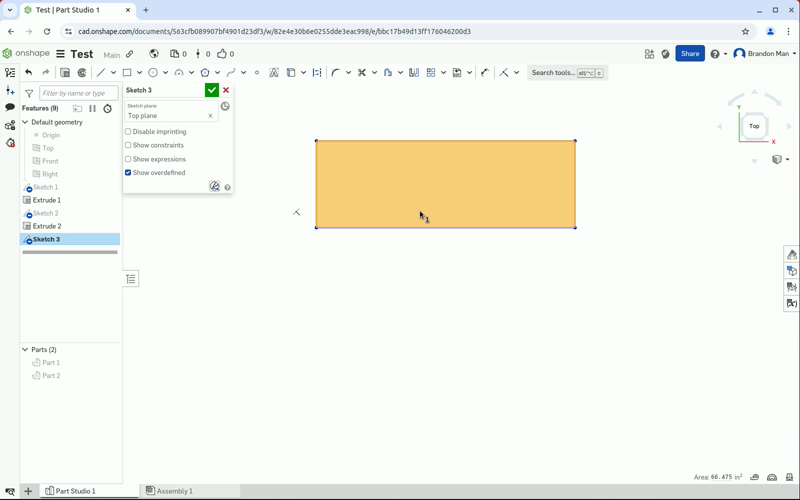
scroll(-6)
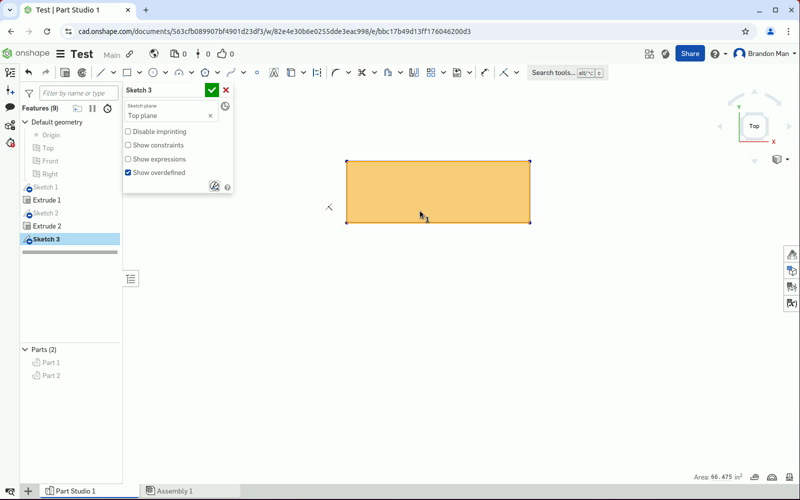
scroll(-6)
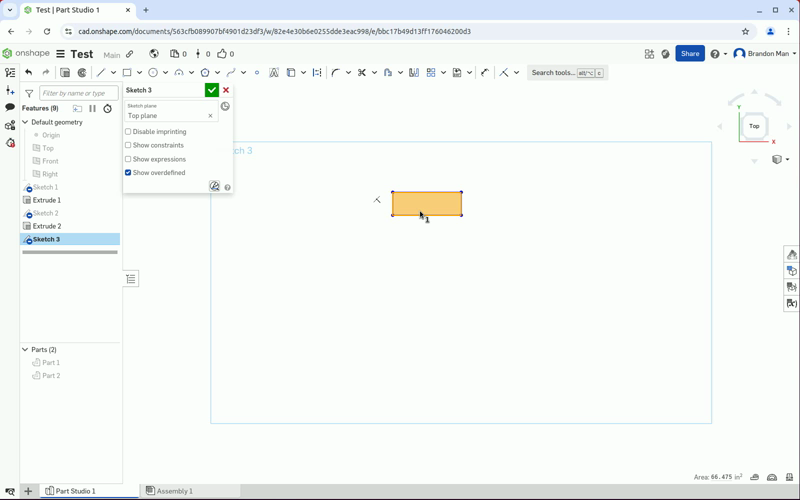
mouse_move(73, 352)
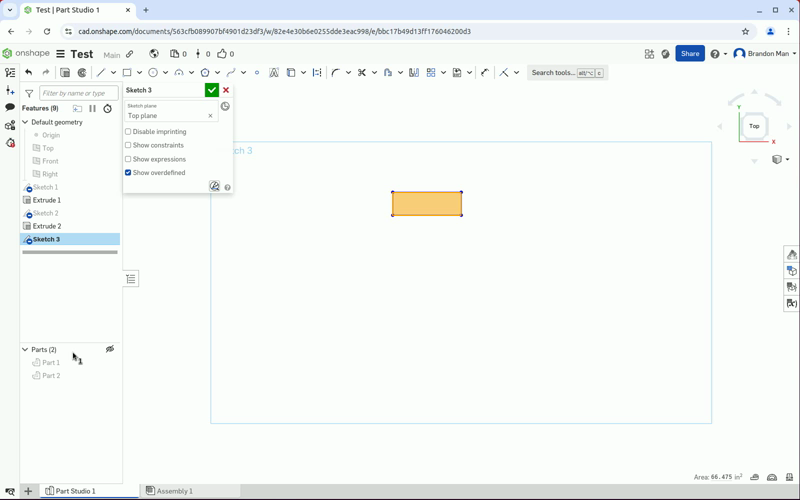
key(shift+y)
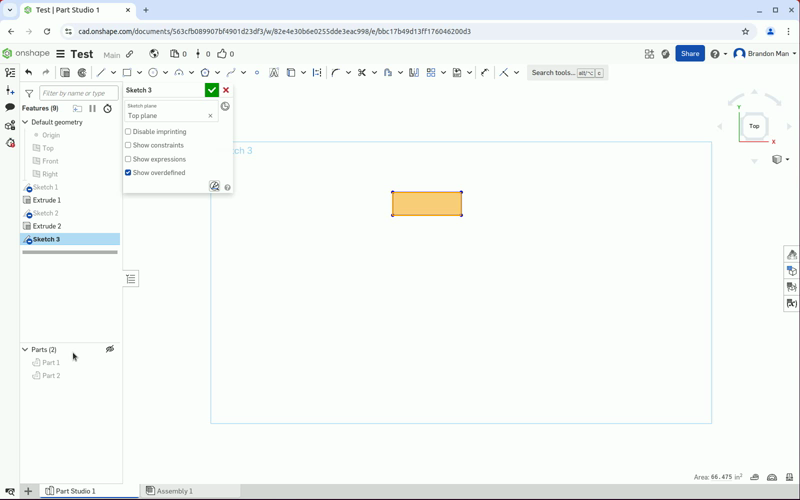
key(shift+e)
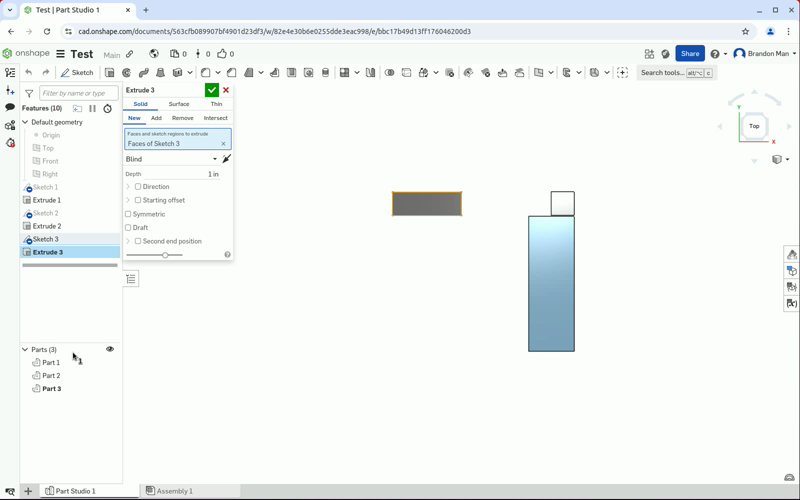
mouse_move(143, 106)
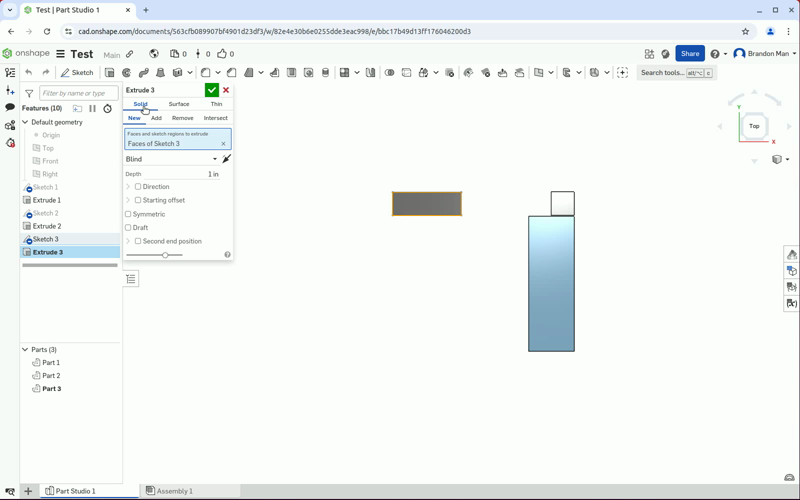
click(143, 106)
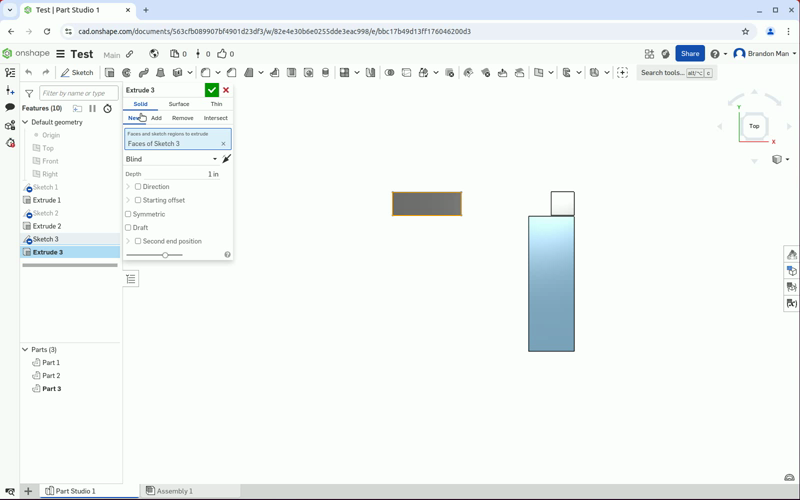
mouse_move(137, 120)
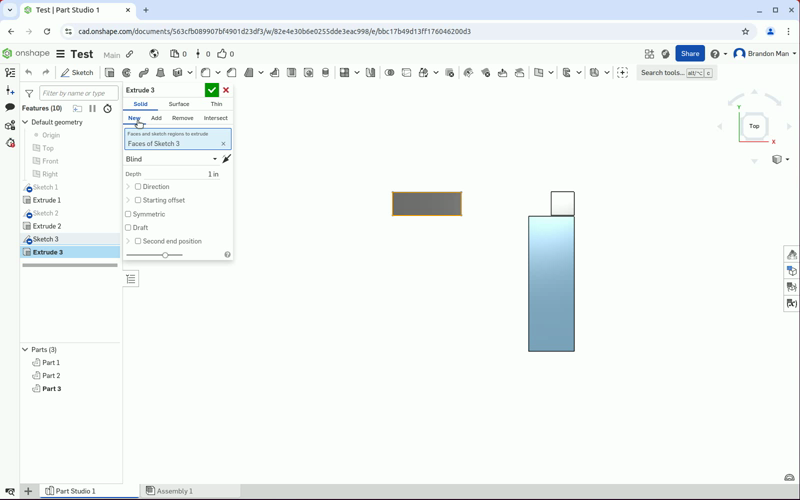
click(137, 120)
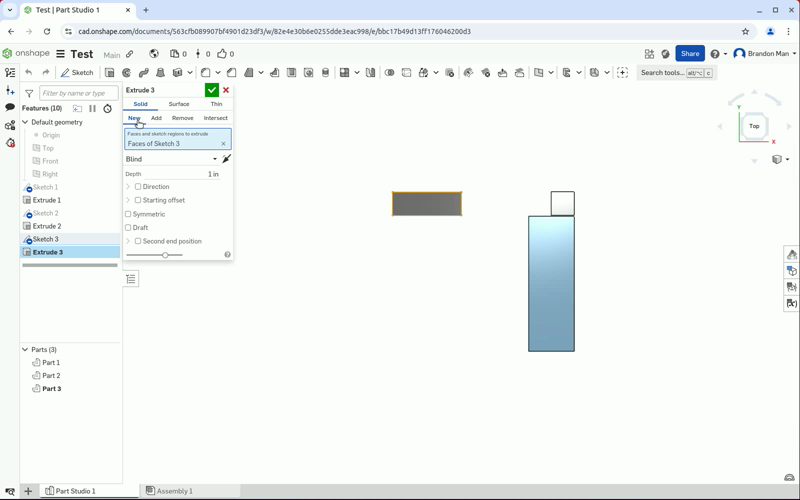
key(tab, 4)
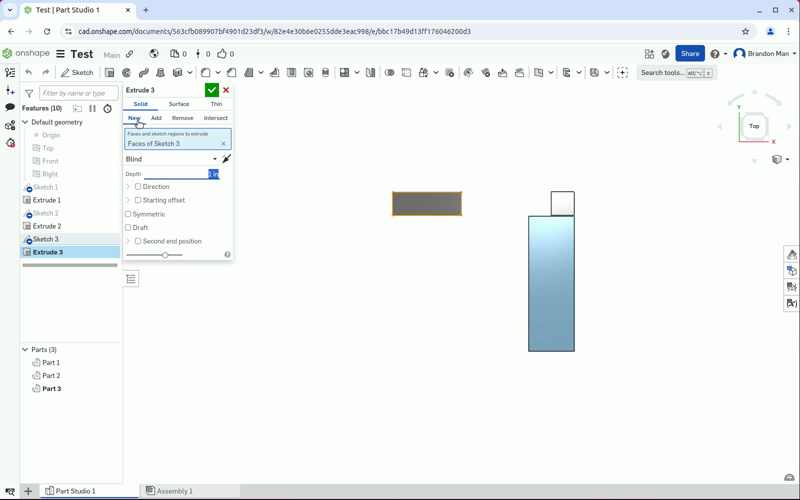
text(4.574)
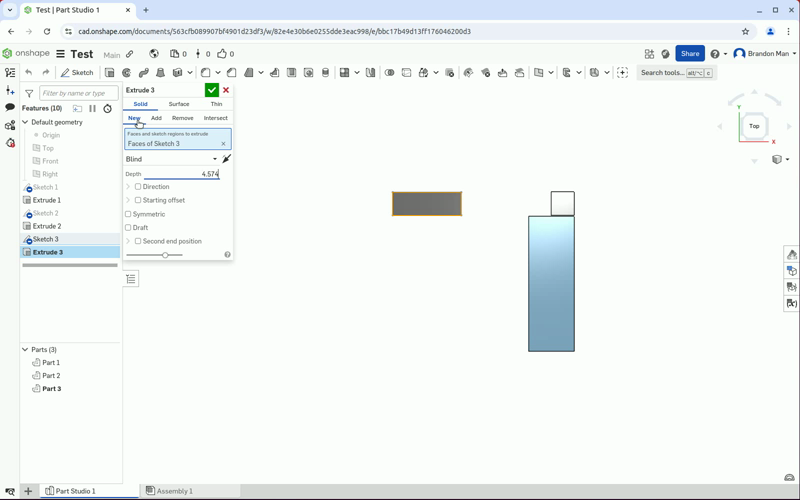
key(enter)
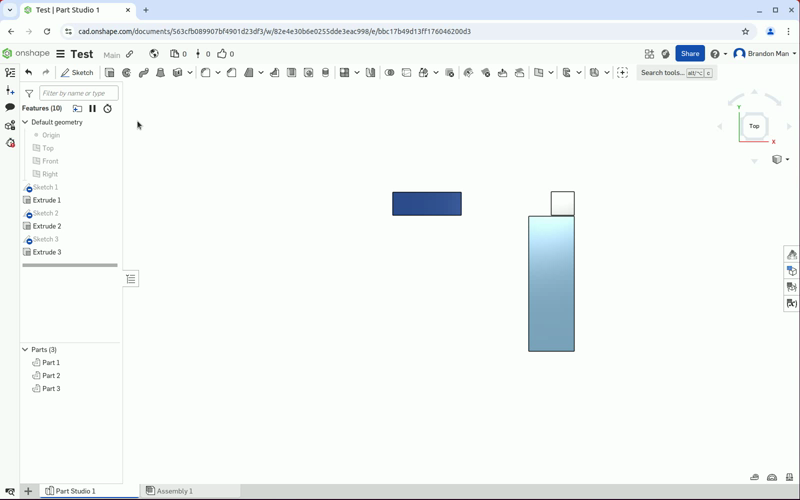
key(shift+h)
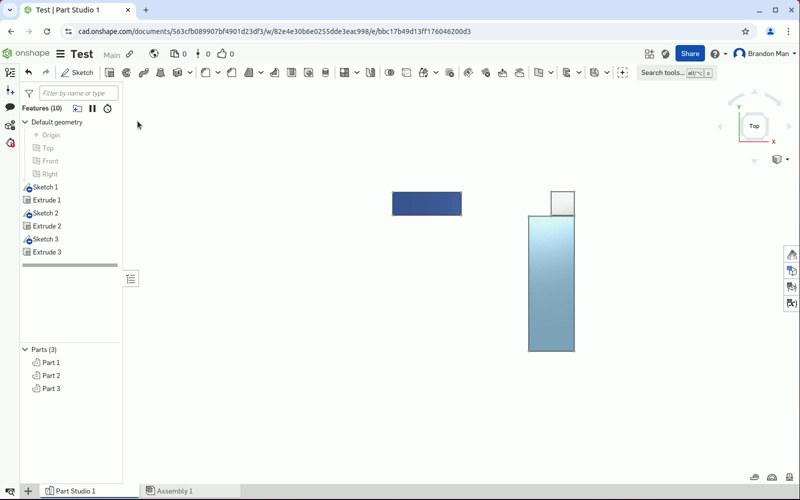
key(shift+h)
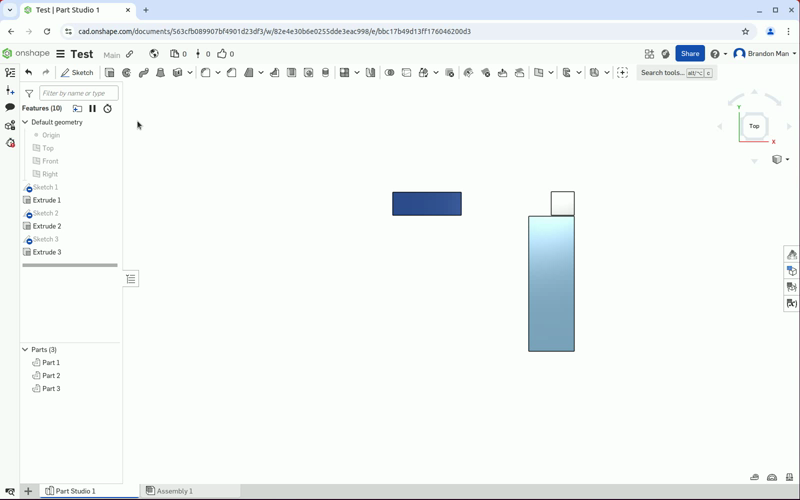
mouse_move(73, 189)
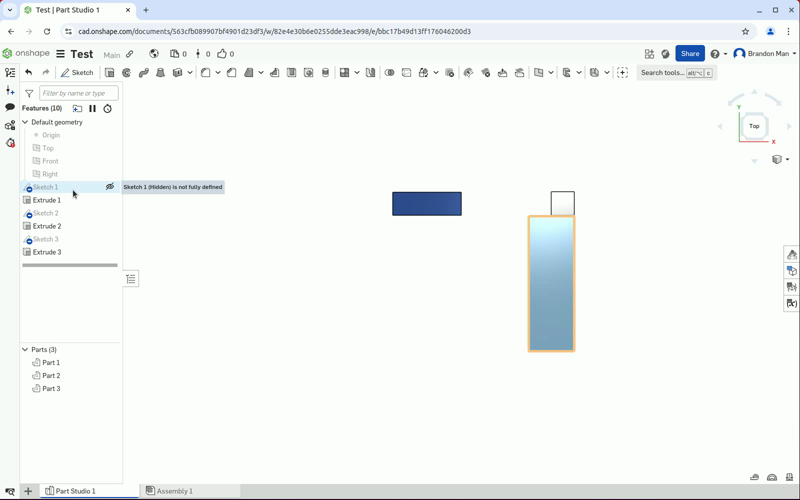
click(73, 189)
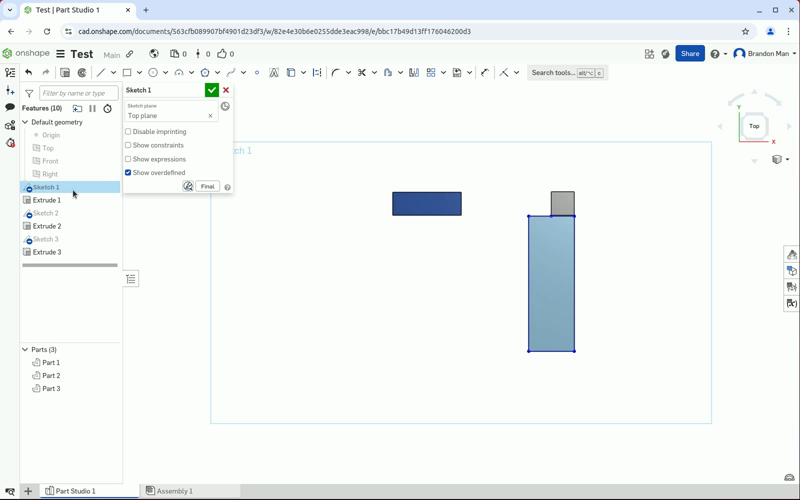
mouse_move(229, 92)
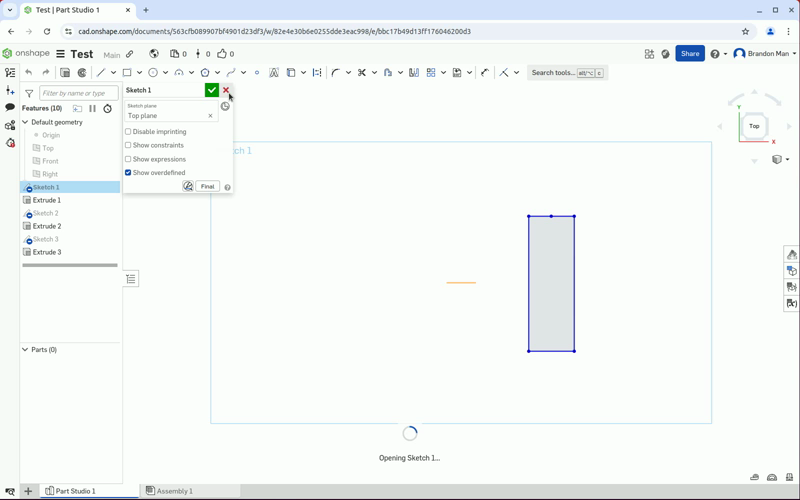
click(229, 92)
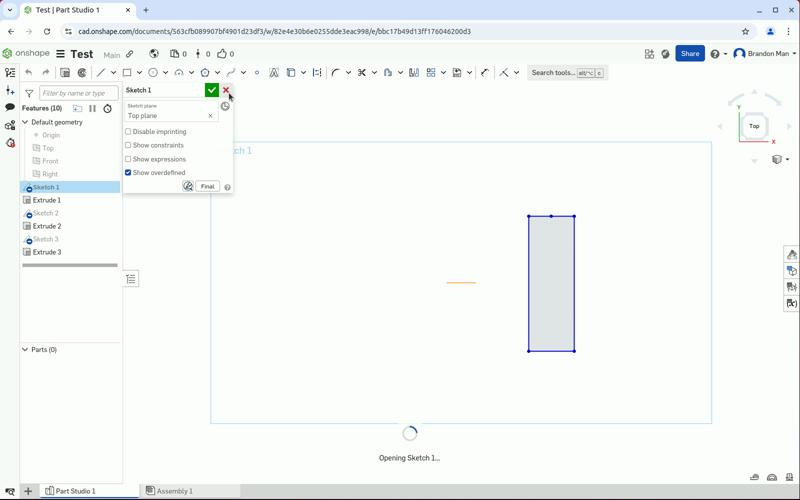
key(shift+s)
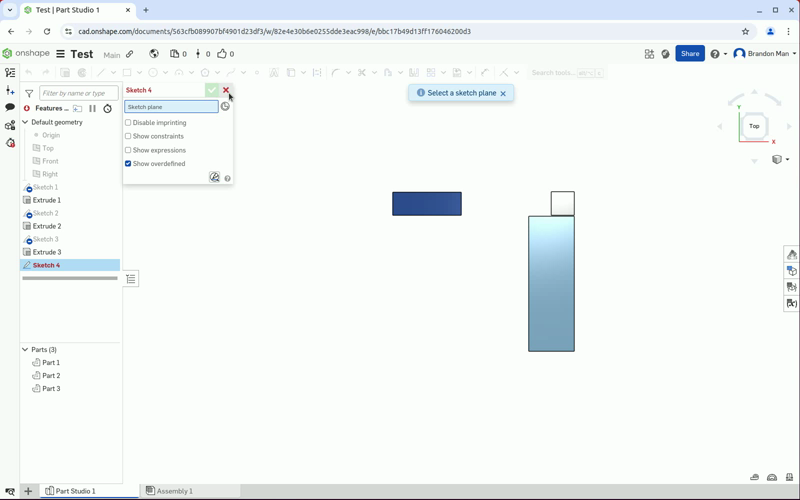
mouse_move(73, 150)
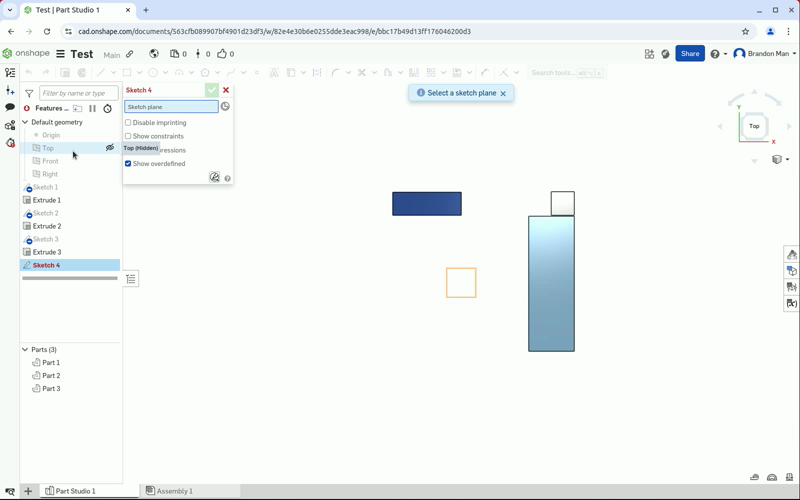
click(73, 150)
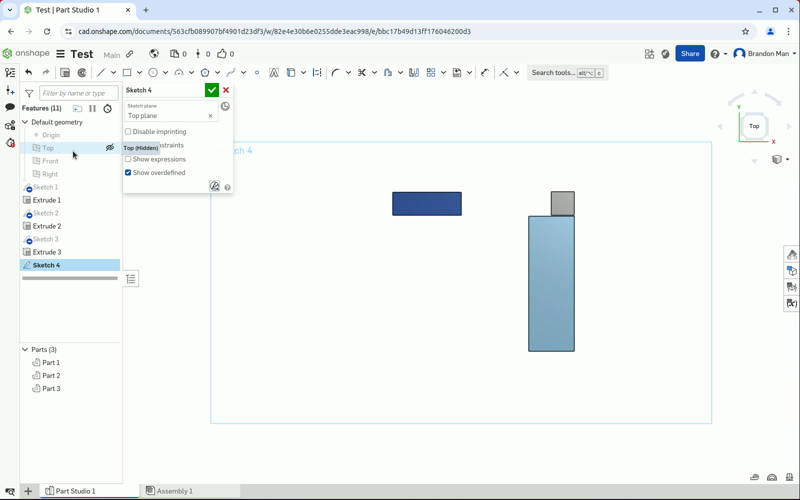
mouse_move(73, 352)
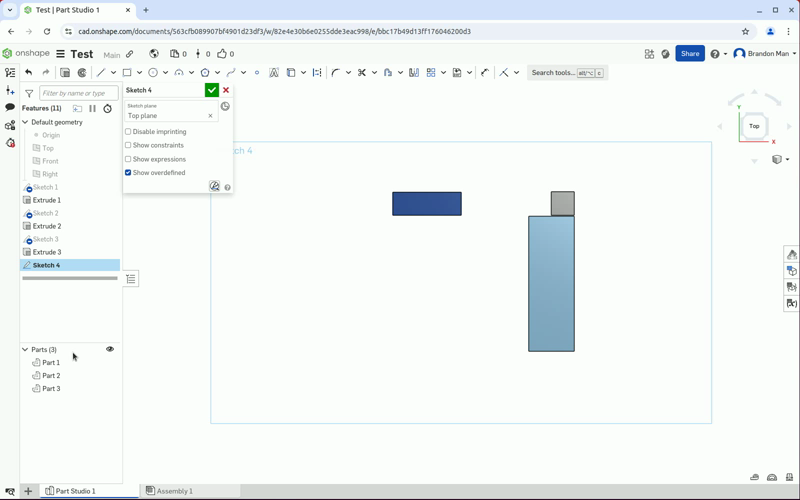
key(y)
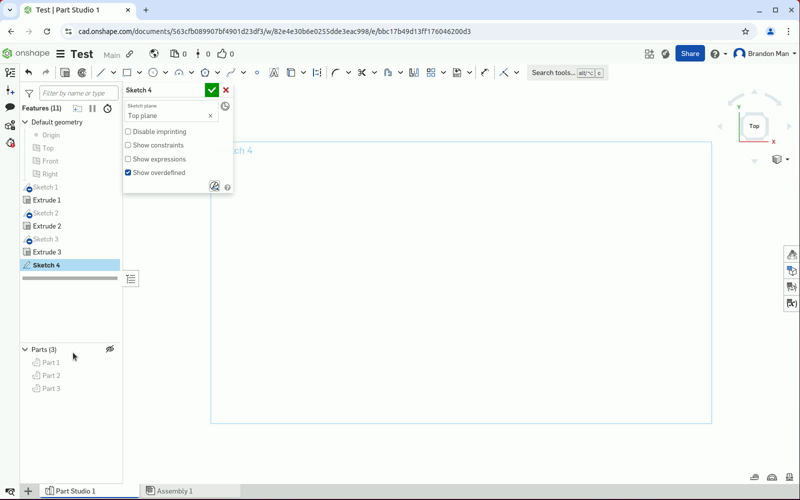
key(l)
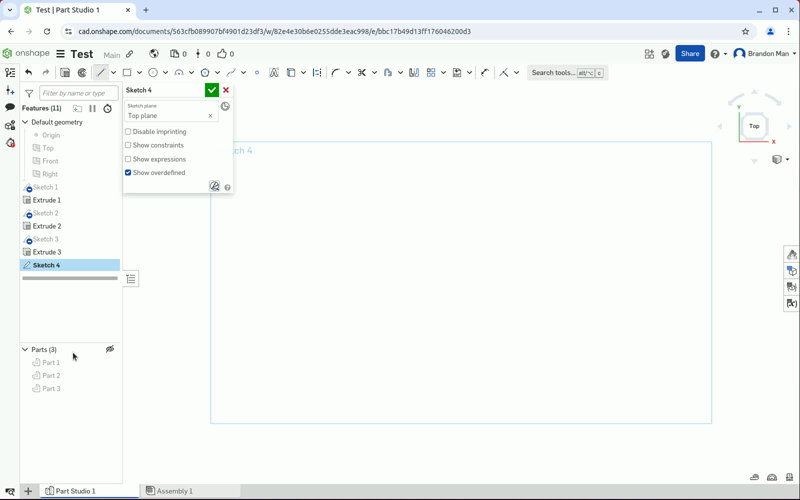
key_down(shift)
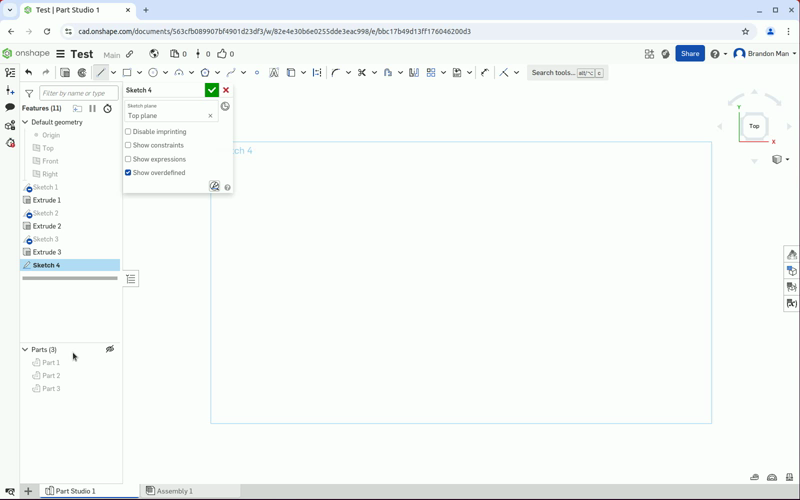
mouse_move(392, 351)
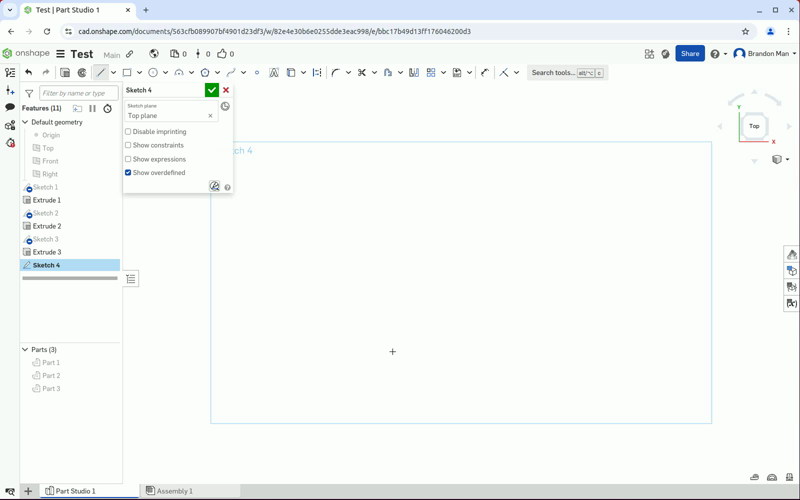
click(392, 351)
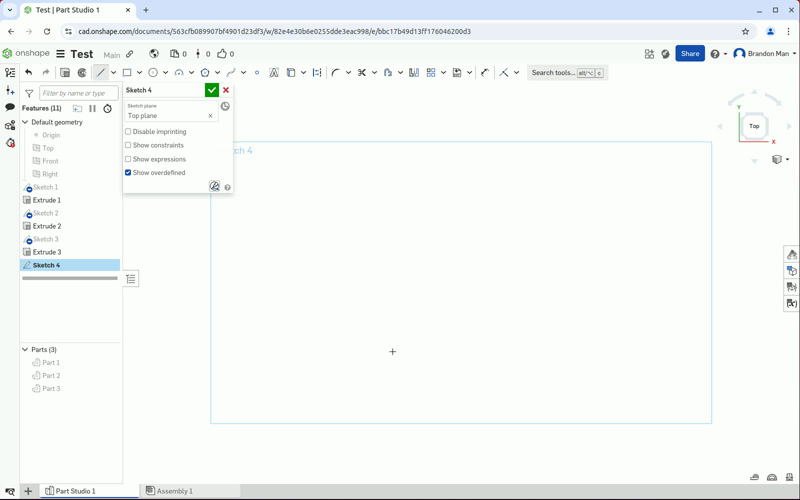
key_up(shift)
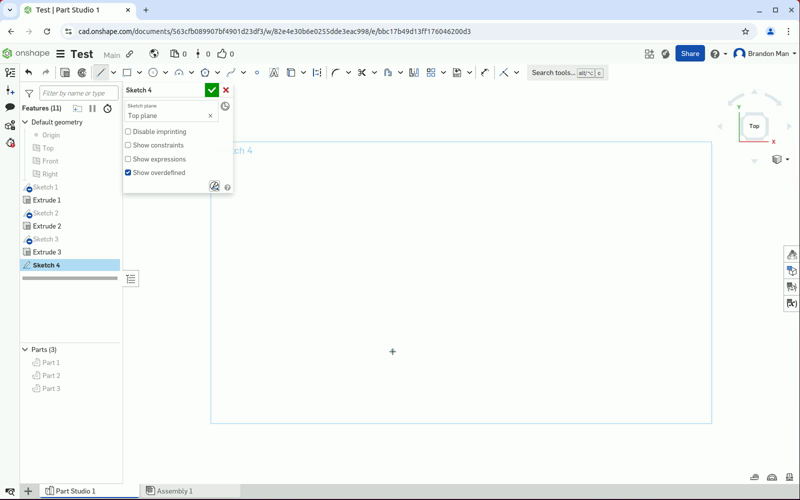
key_down(shift)
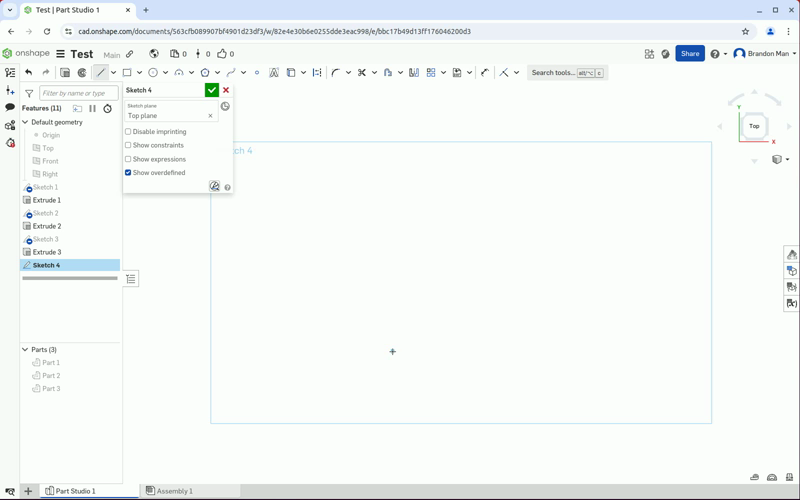
mouse_move(422, 351)
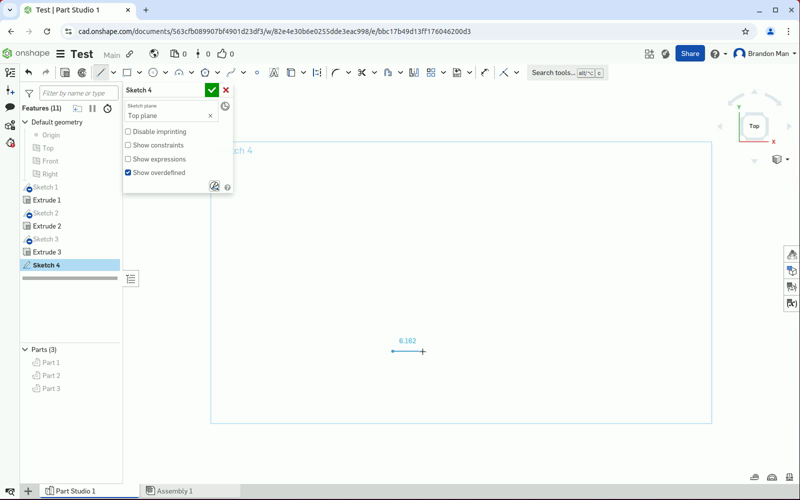
mouse_move(415, 351)
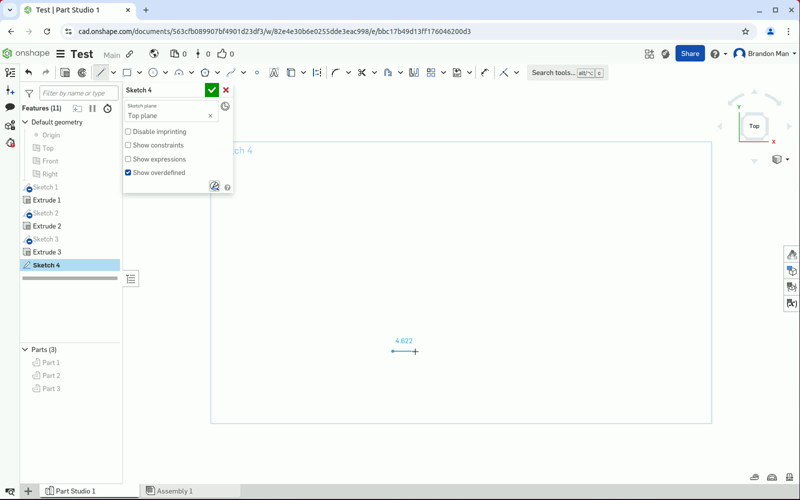
click(415, 351)
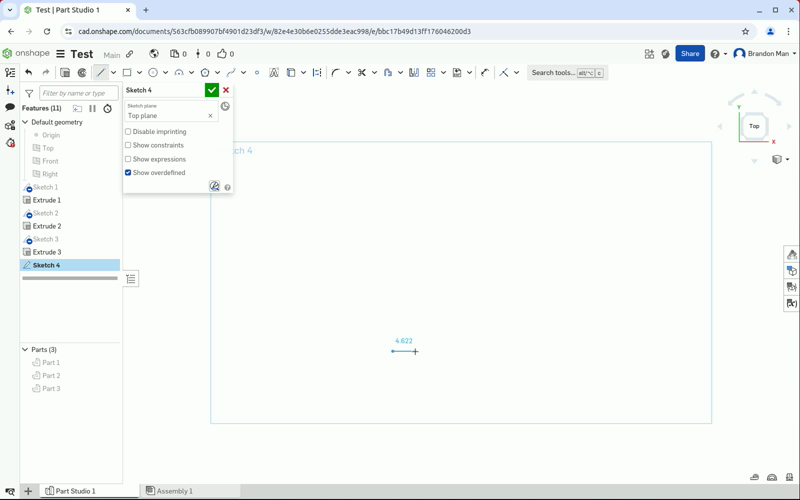
key_up(shift)
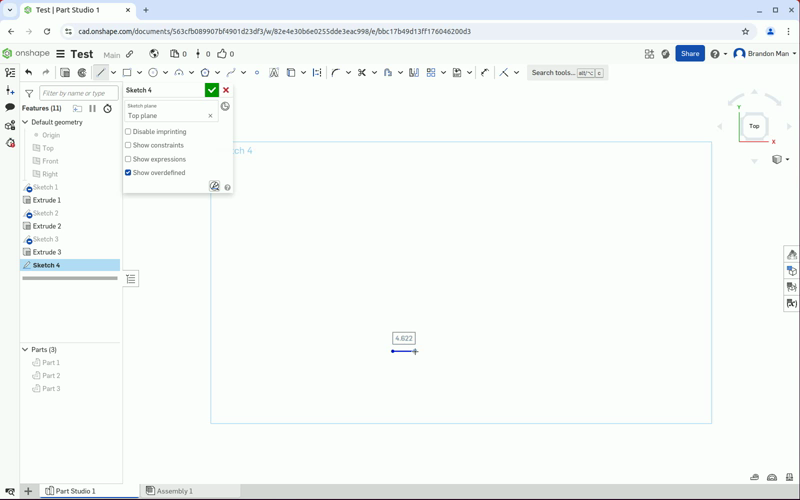
key_down(shift)
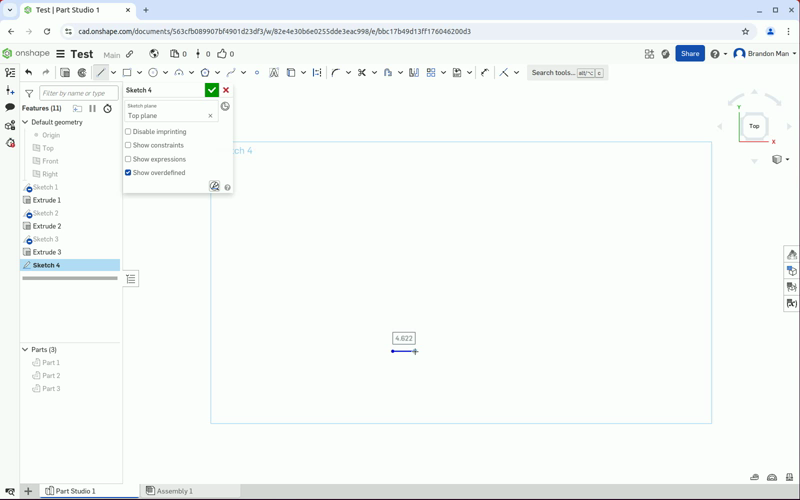
mouse_move(445, 351)
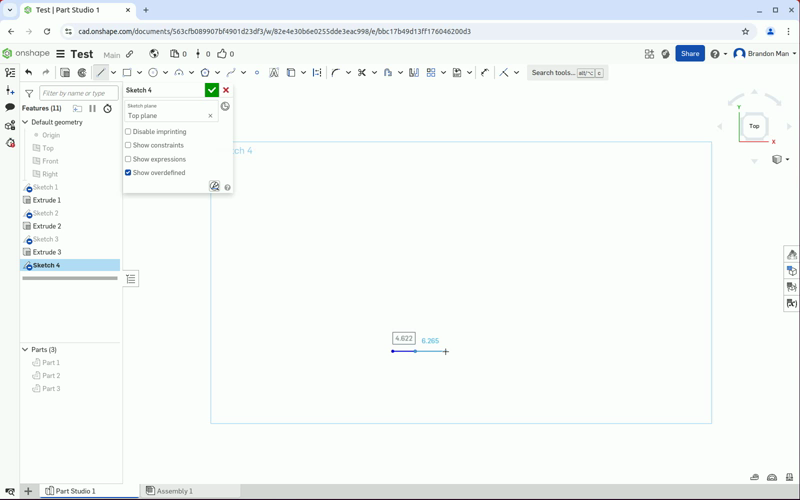
mouse_move(415, 373)
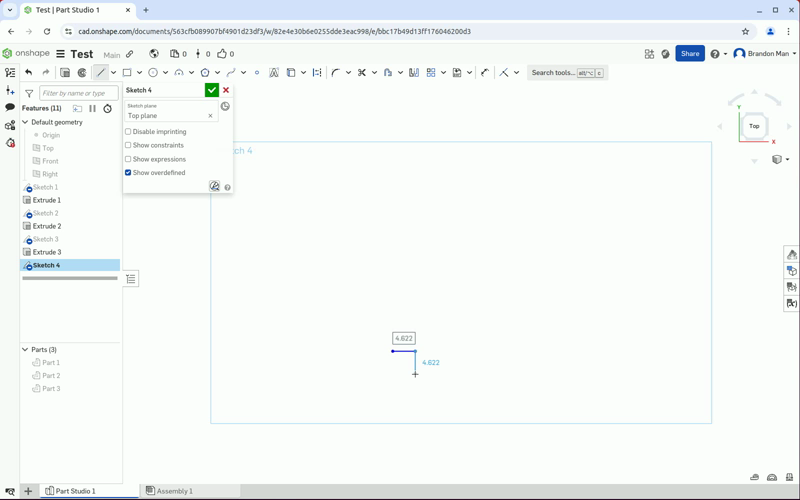
click(415, 373)
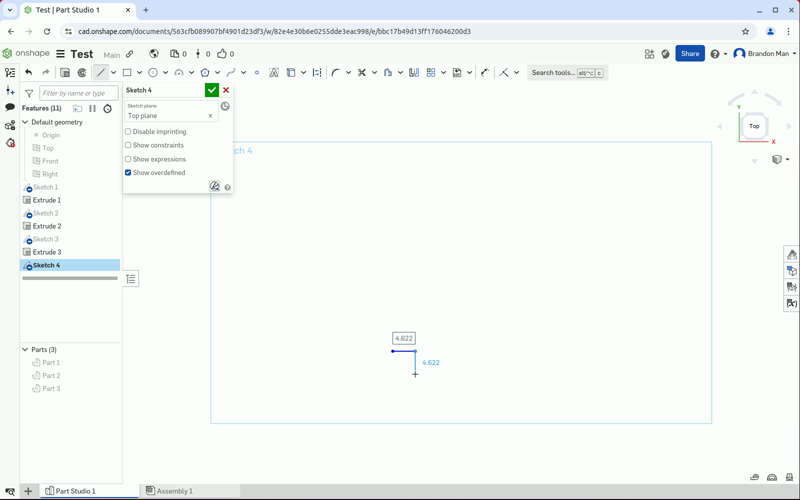
key_up(shift)
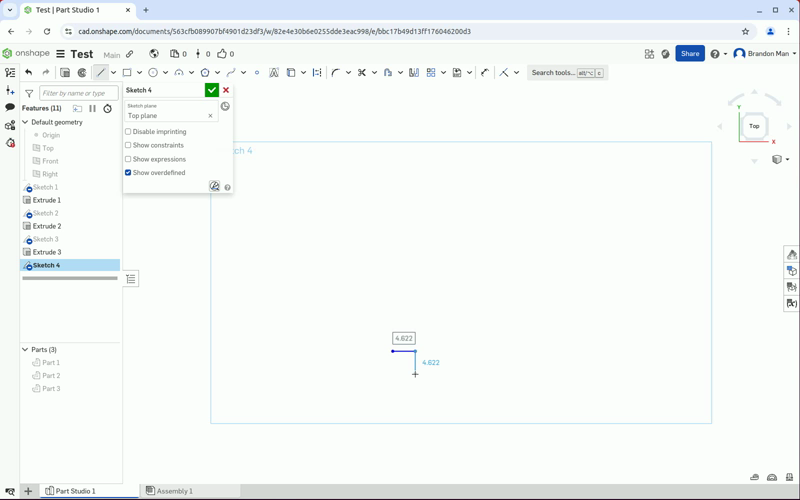
key_down(shift)
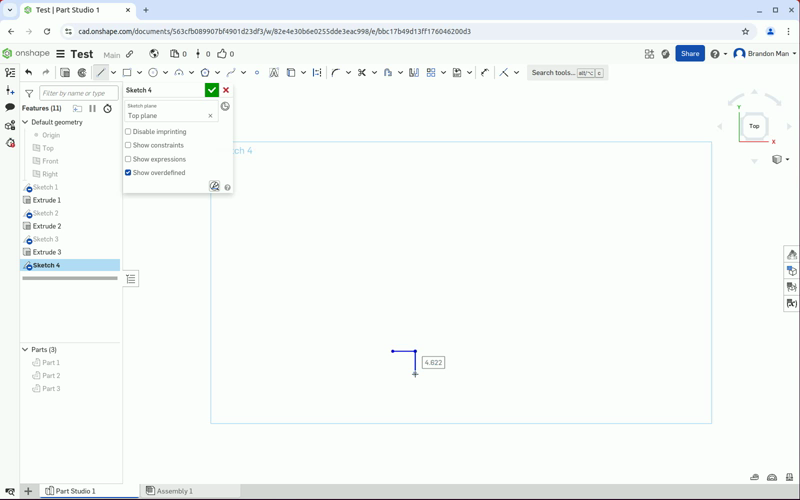
mouse_move(504, 373)
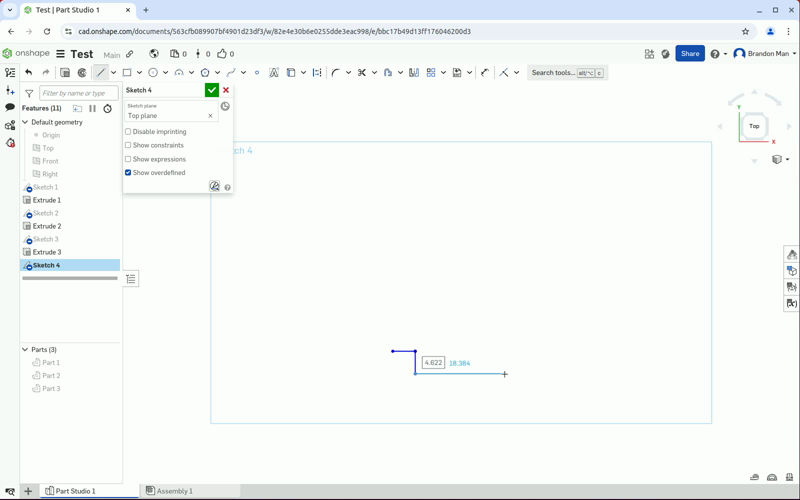
click(504, 373)
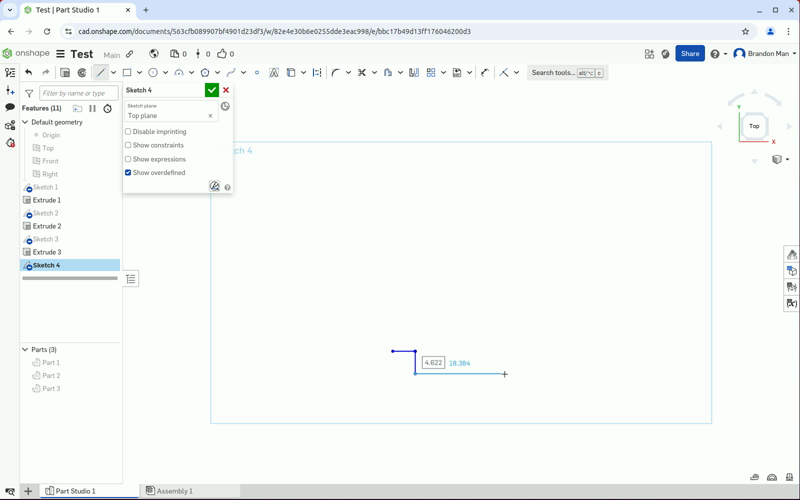
key_up(shift)
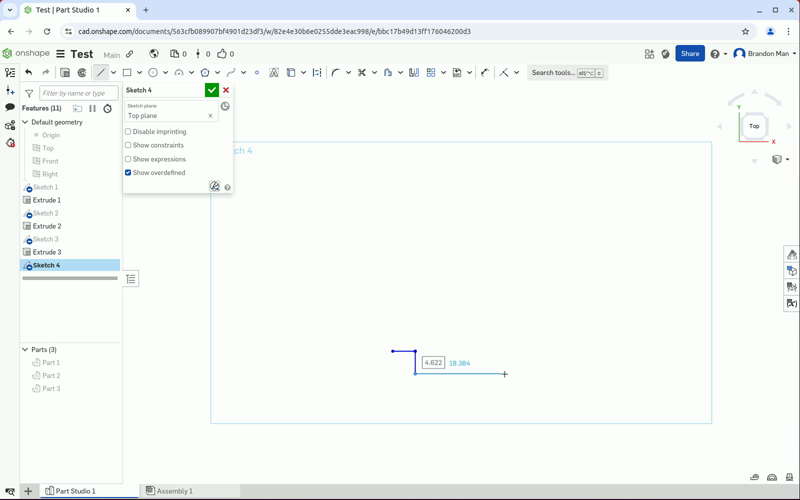
key_down(shift)
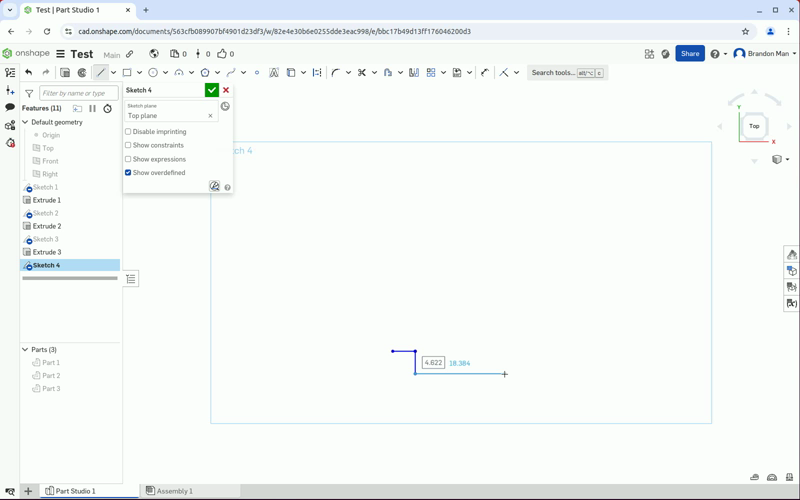
mouse_move(534, 373)
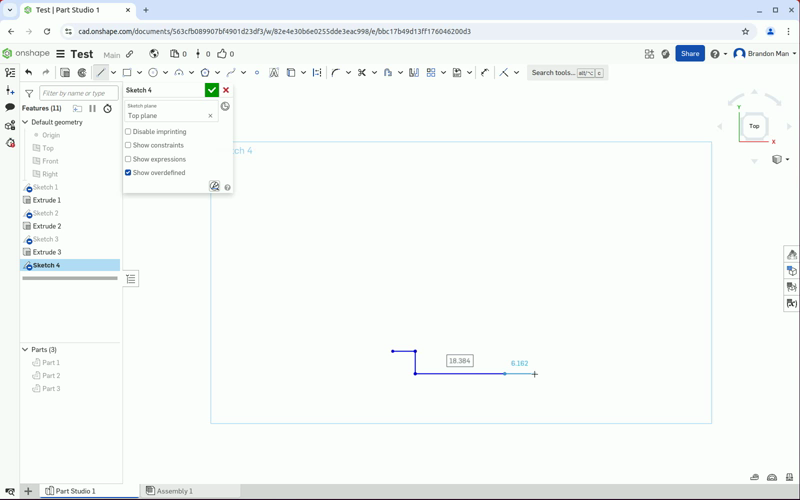
mouse_move(504, 351)
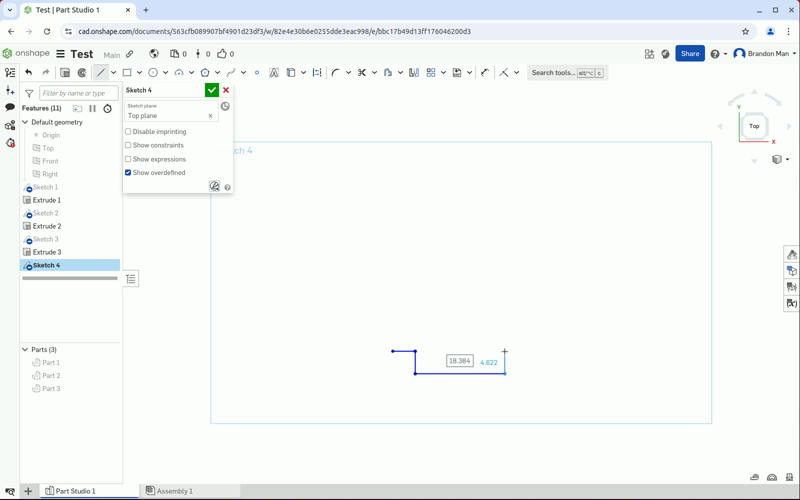
click(504, 351)
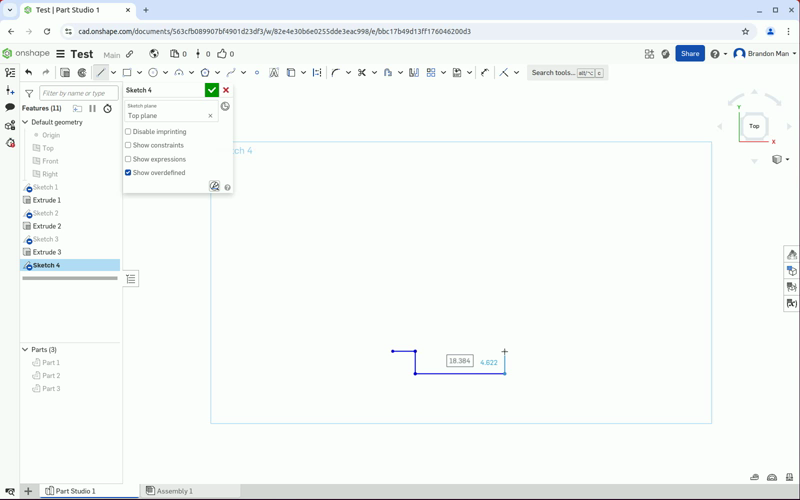
key_up(shift)
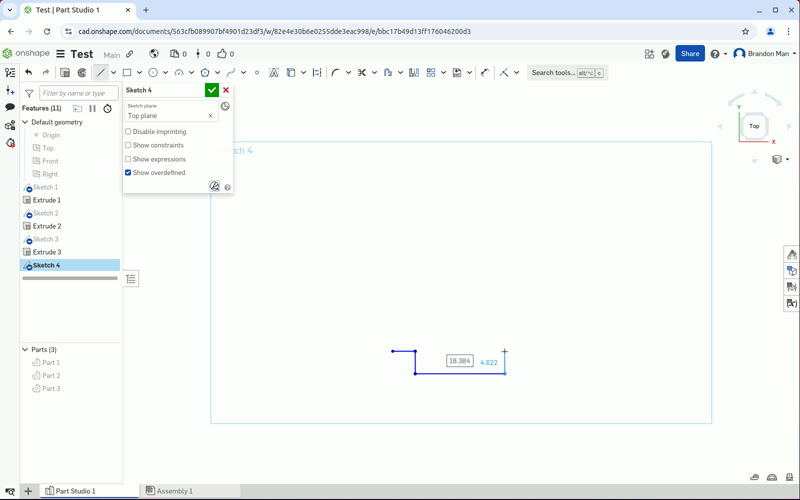
key_down(shift)
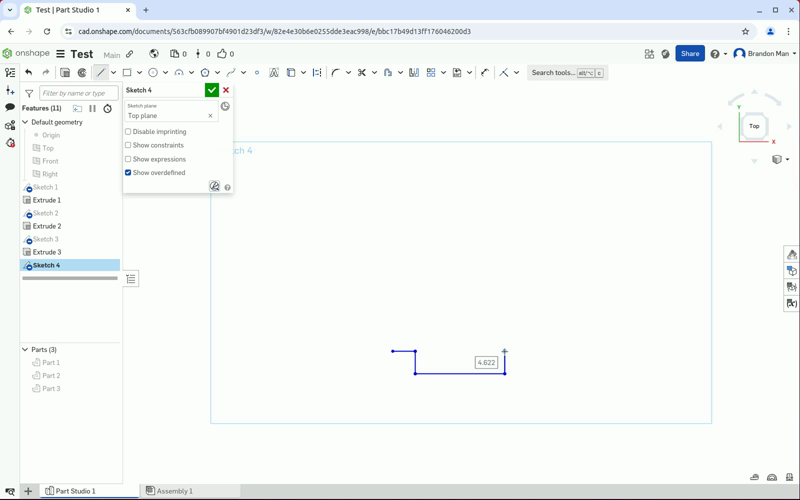
mouse_move(534, 351)
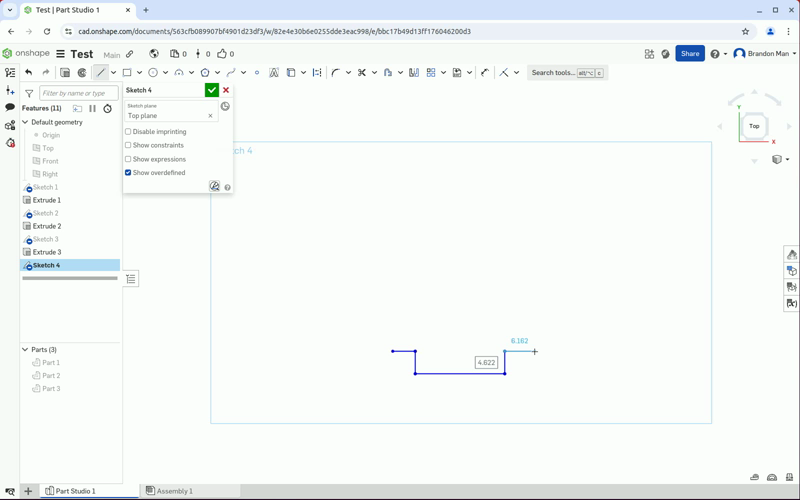
mouse_move(527, 351)
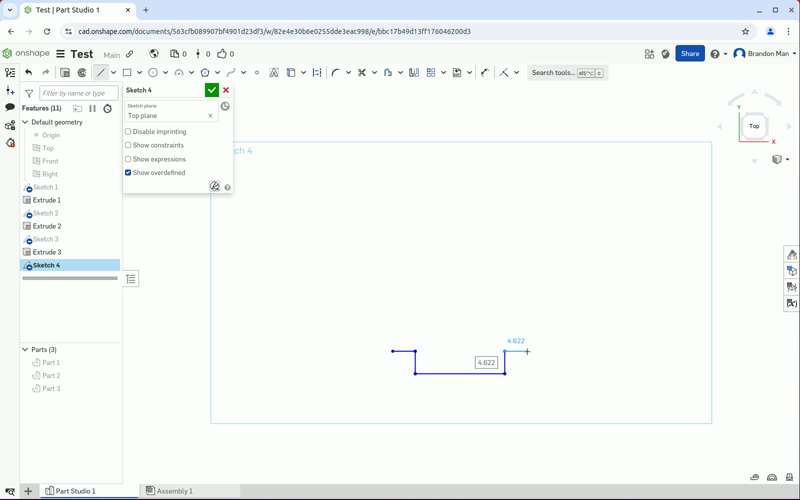
click(527, 351)
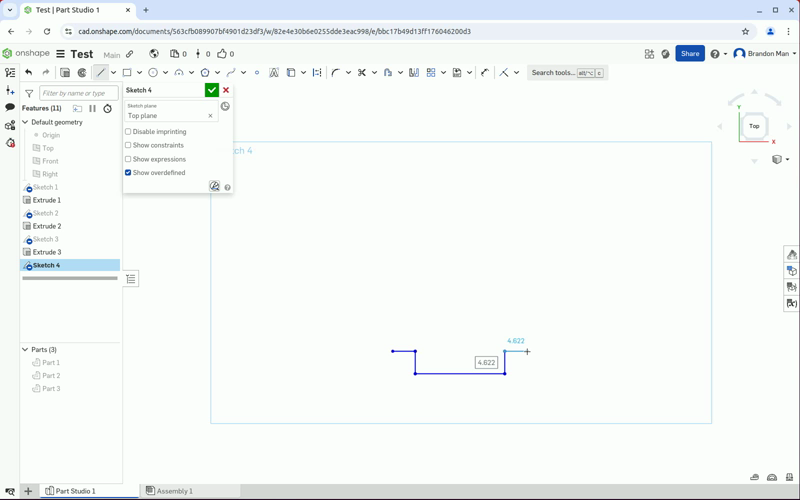
key_up(shift)
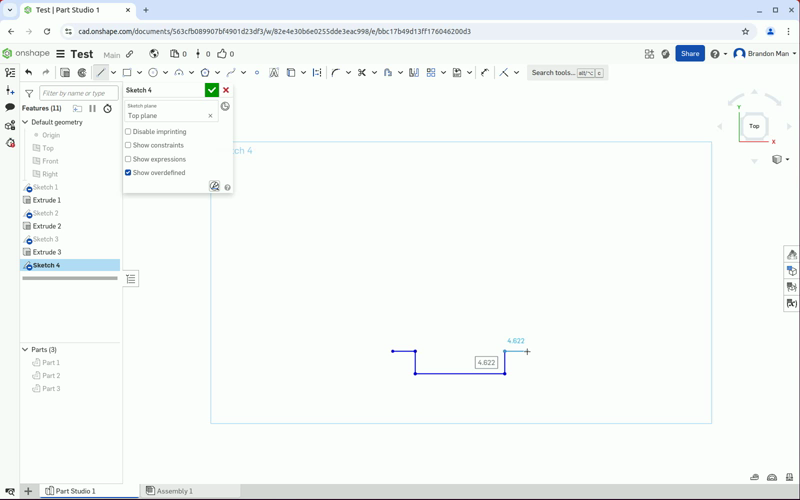
key_down(shift)
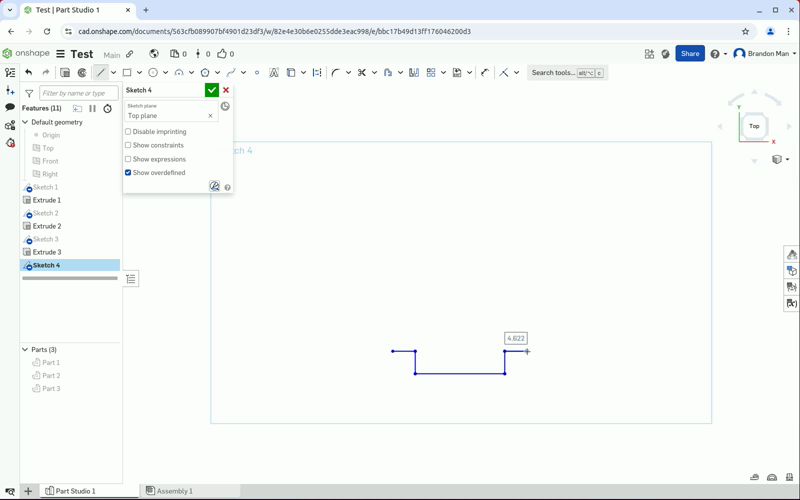
mouse_move(527, 216)
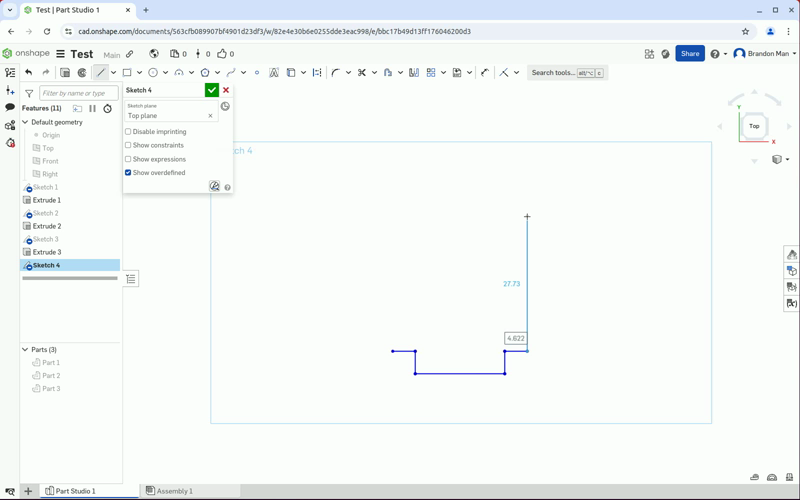
click(527, 216)
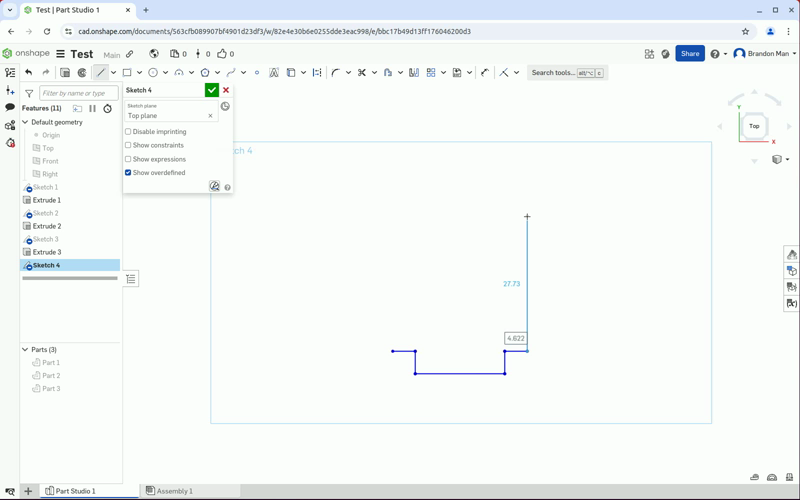
key_up(shift)
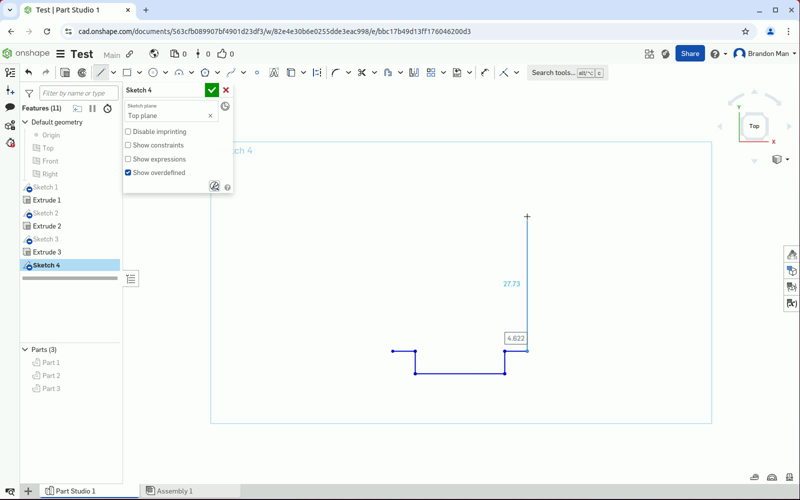
key_down(shift)
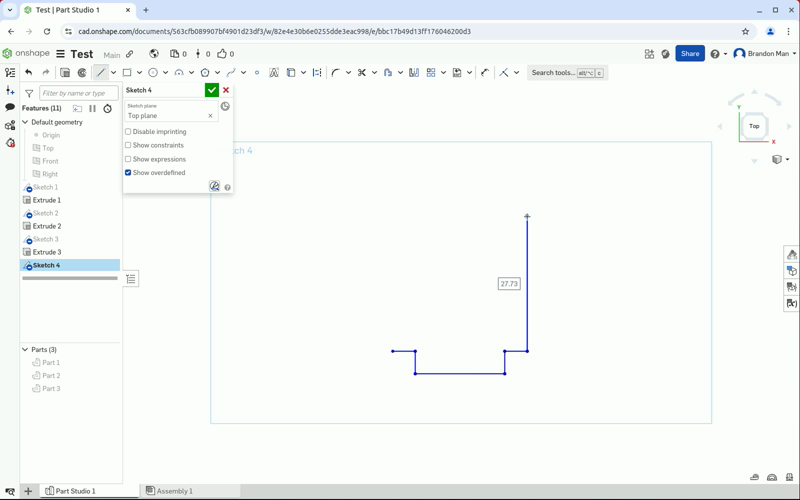
mouse_move(460, 216)
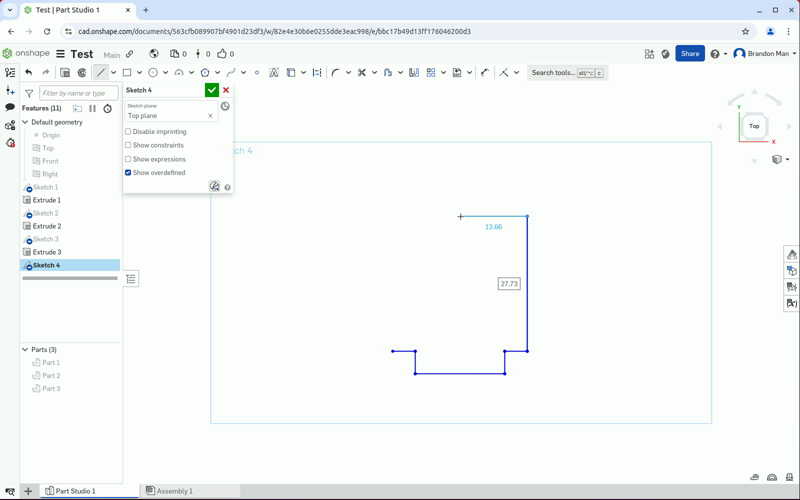
click(460, 216)
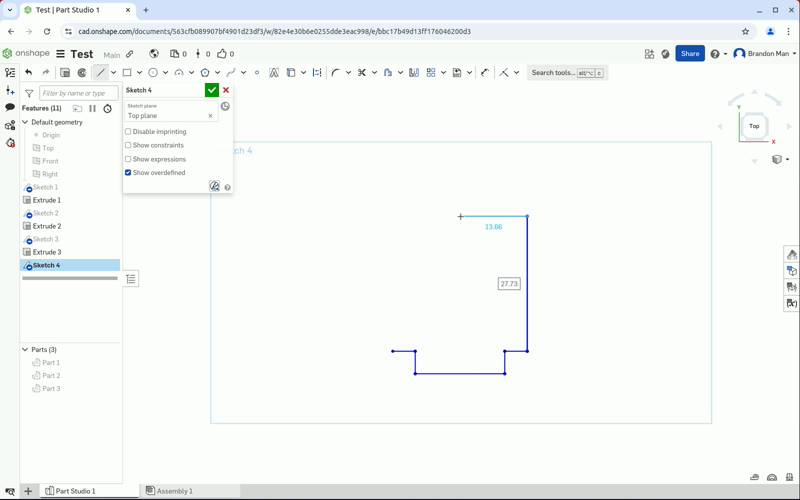
key_up(shift)
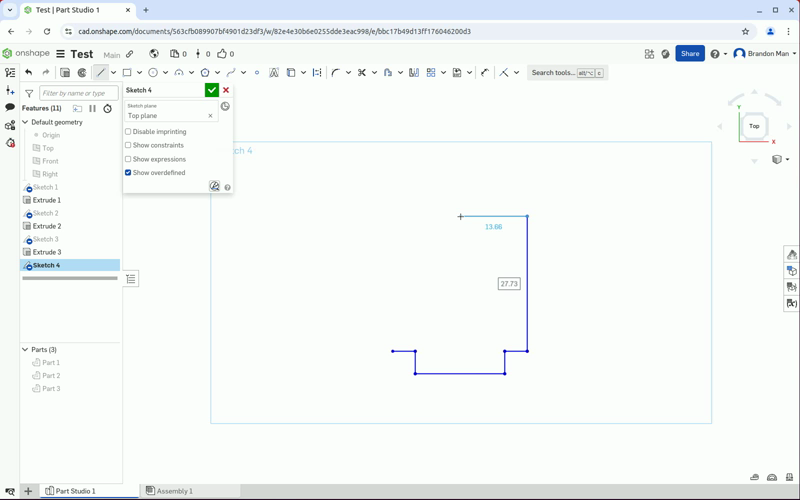
key_down(shift)
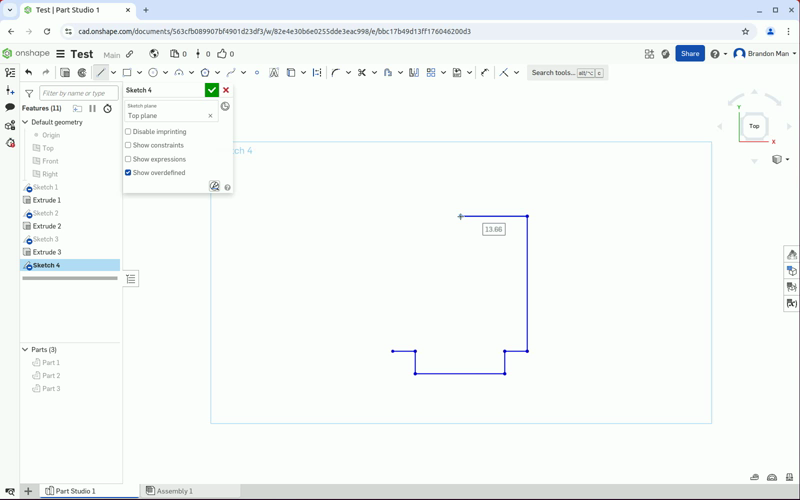
mouse_move(392, 216)
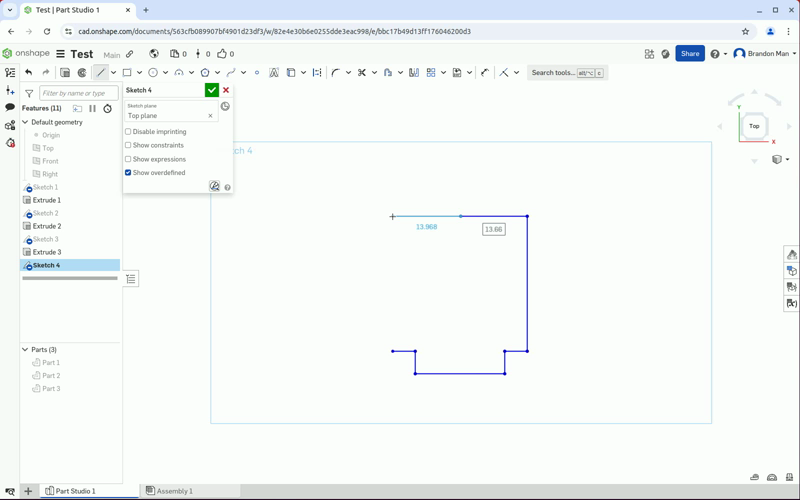
click(392, 216)
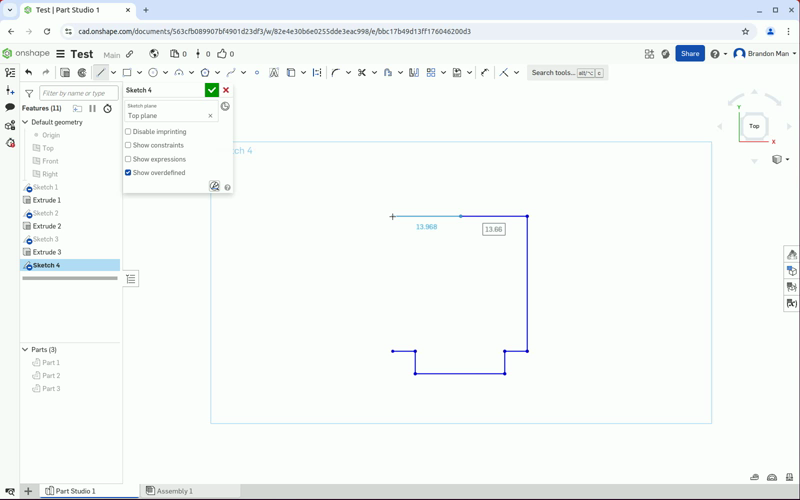
key_up(shift)
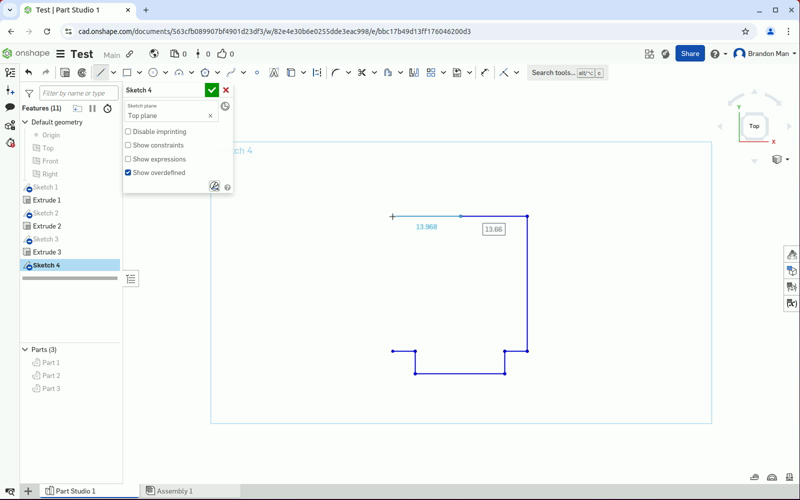
key_down(shift)
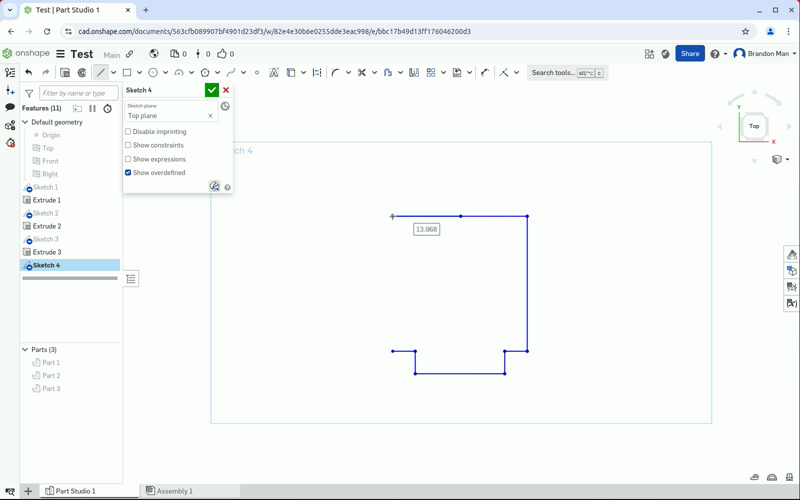
mouse_move(392, 351)
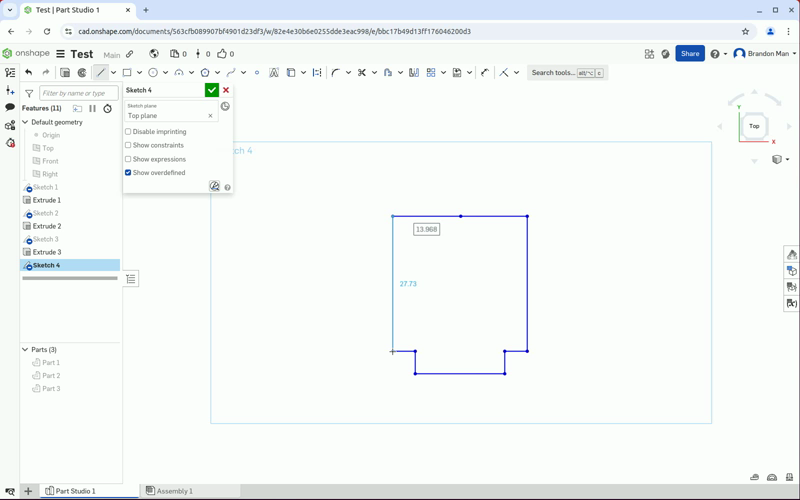
key_up(shift)
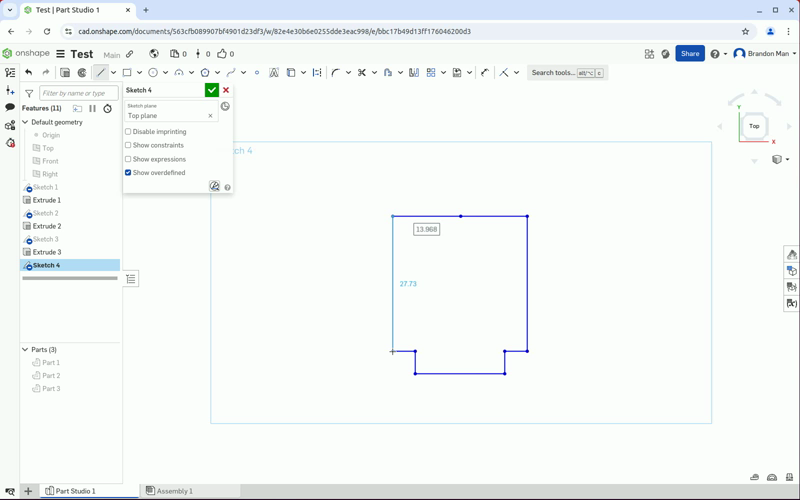
click(392, 351)
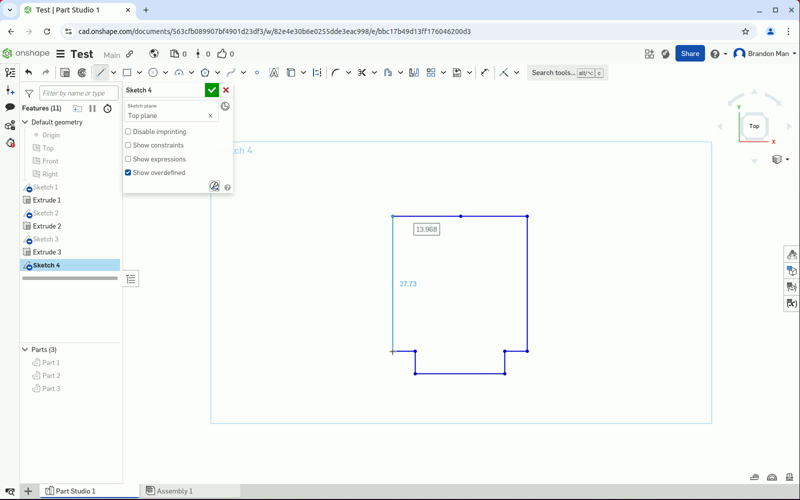
key(esc)
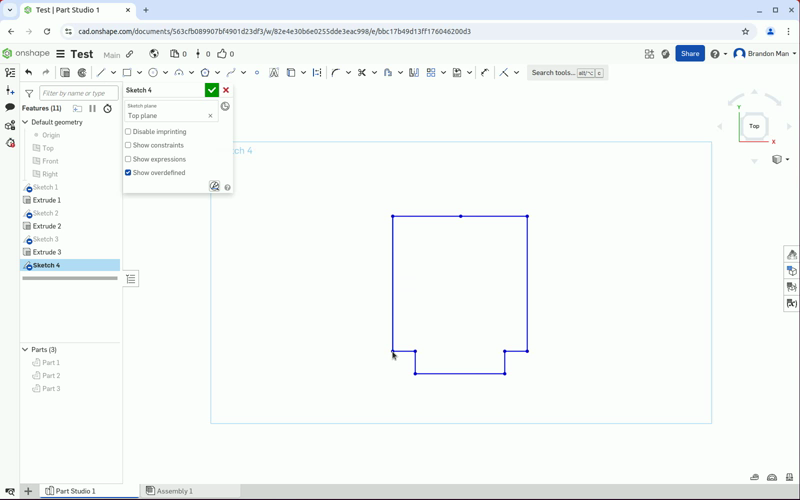
key(c)
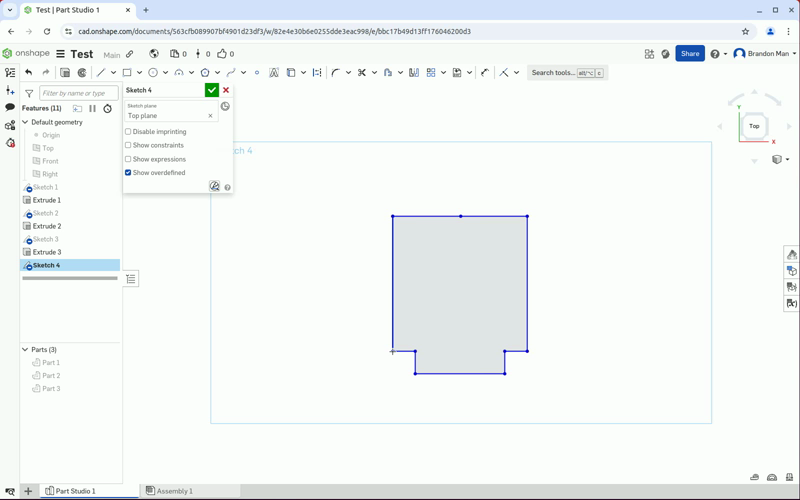
key_down(shift)
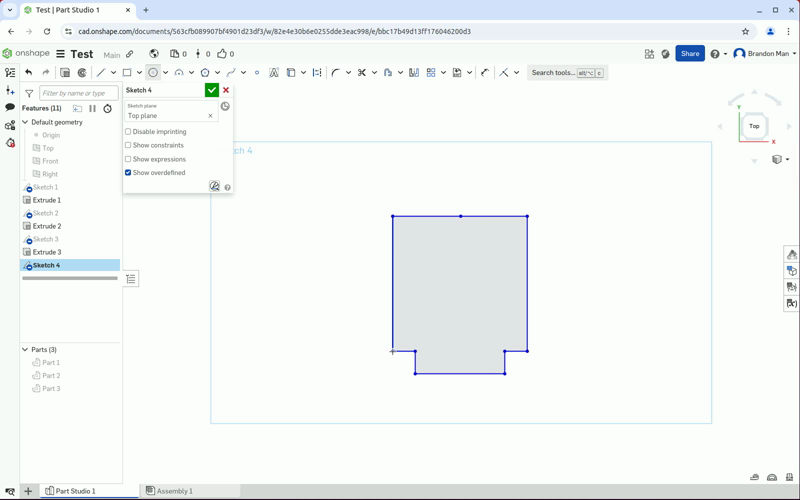
mouse_move(460, 305)
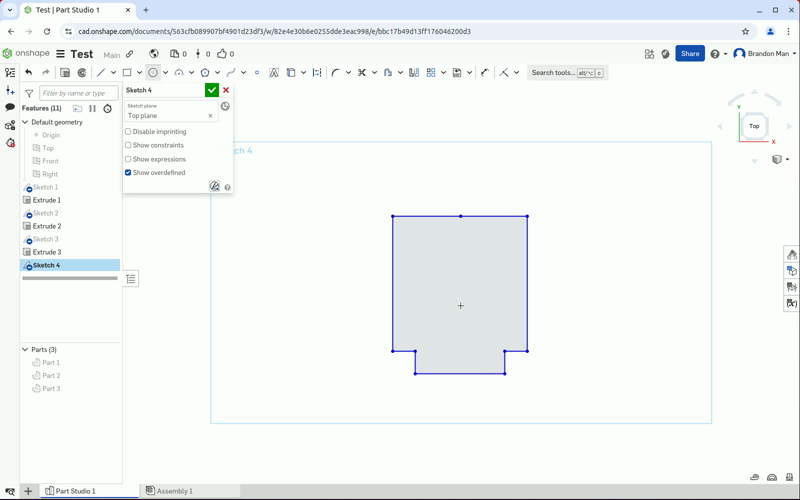
click(460, 305)
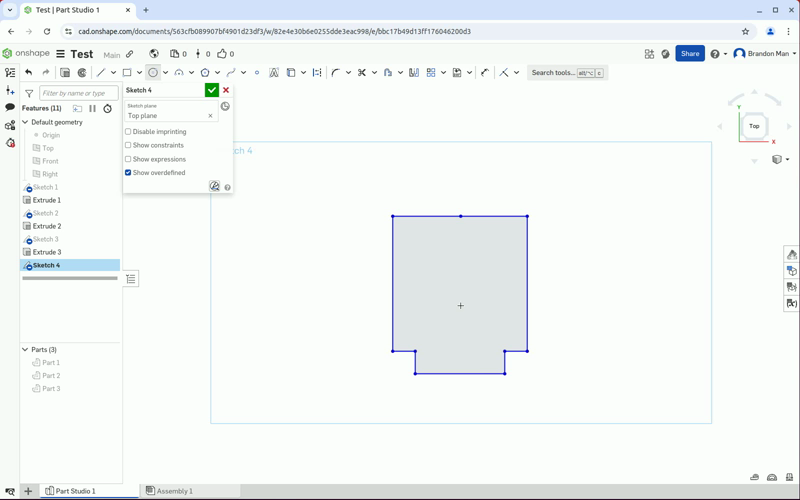
key_up(shift)
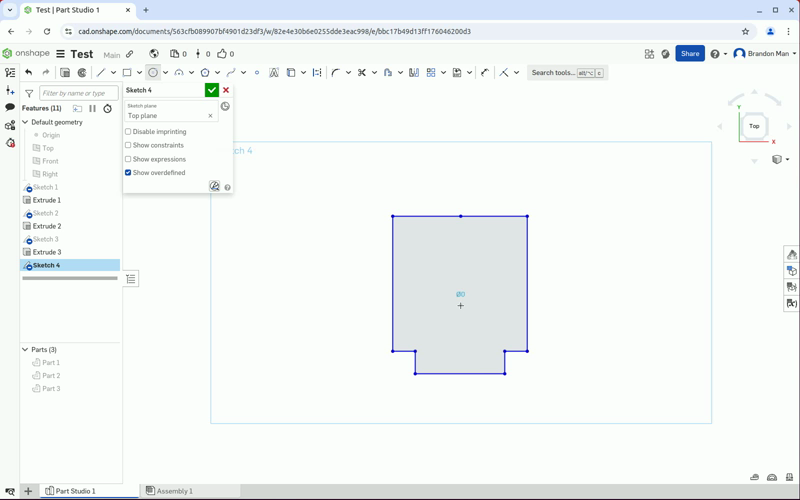
mouse_move(483, 305)
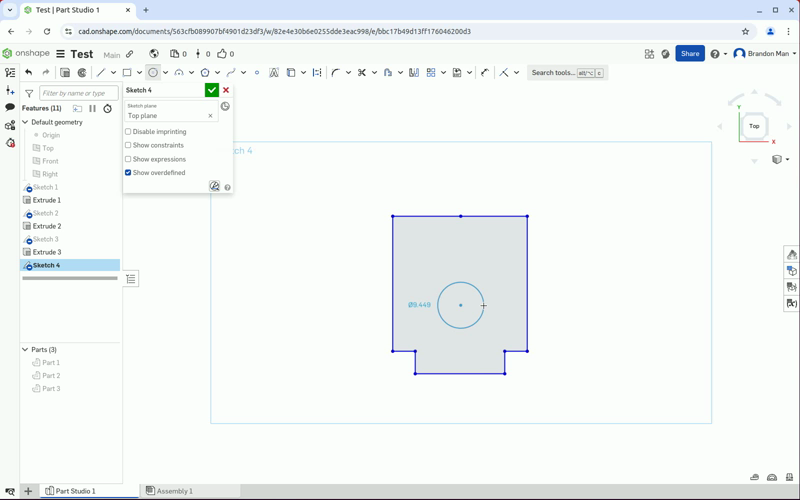
click(483, 305)
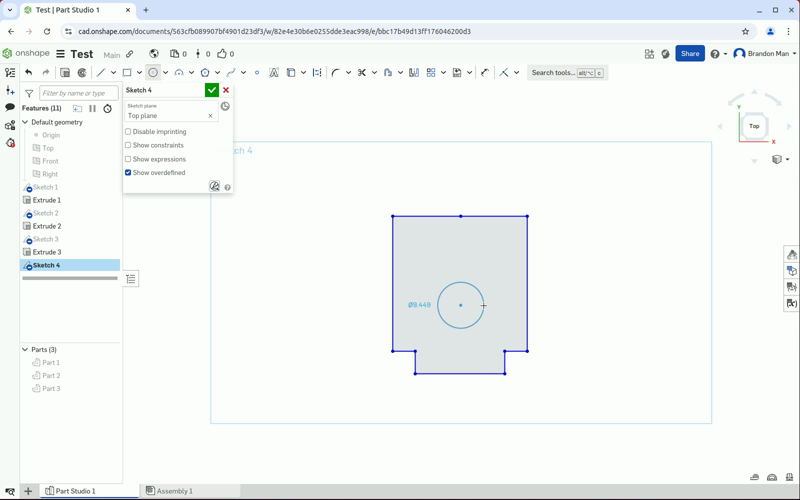
key(esc)
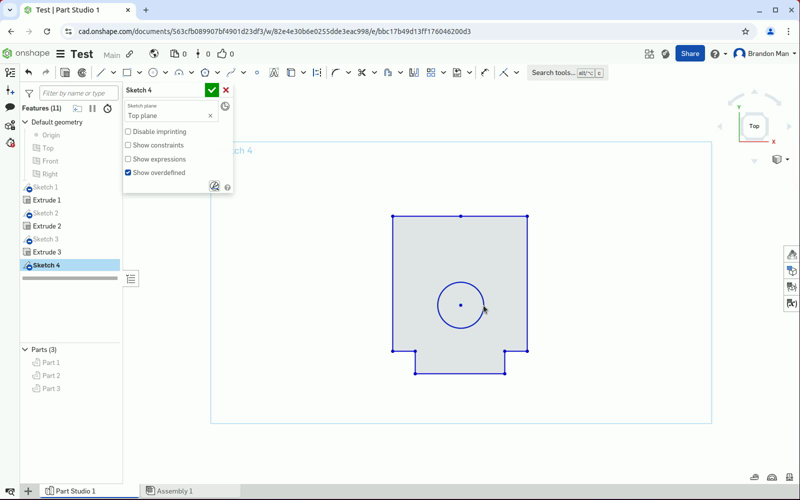
mouse_move(495, 327)
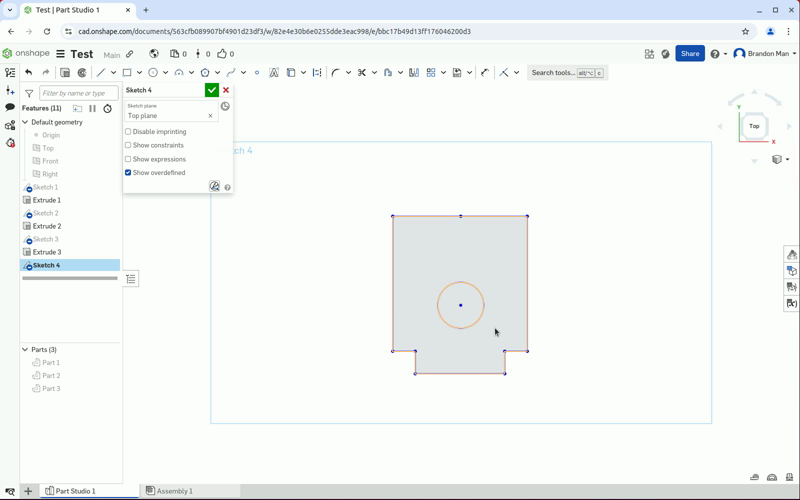
click(495, 327)
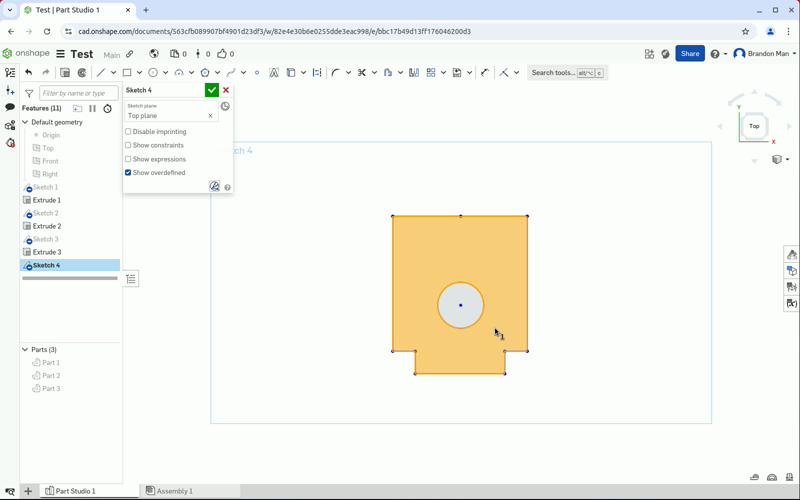
mouse_move(73, 352)
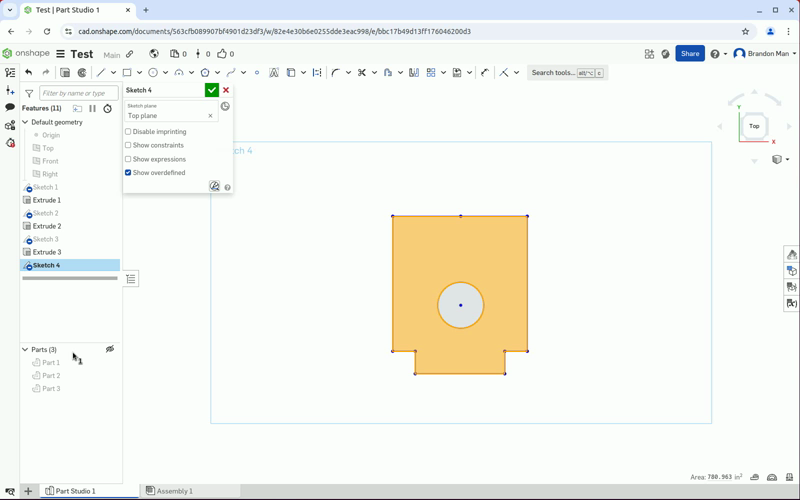
key(shift+y)
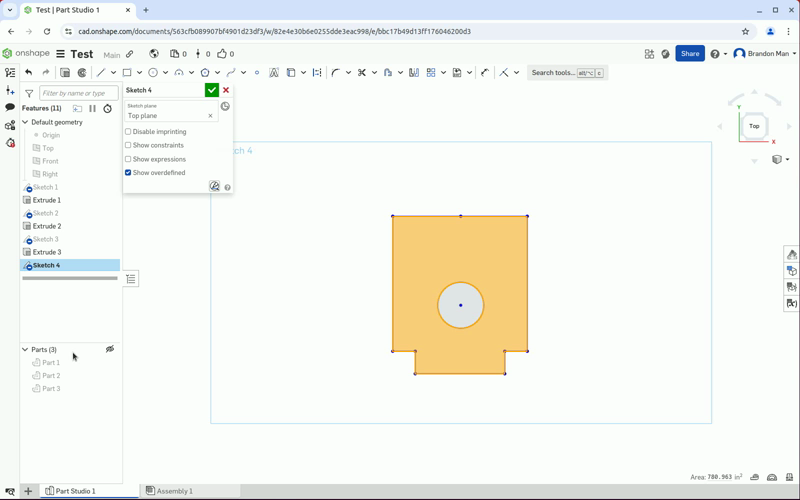
key(shift+e)
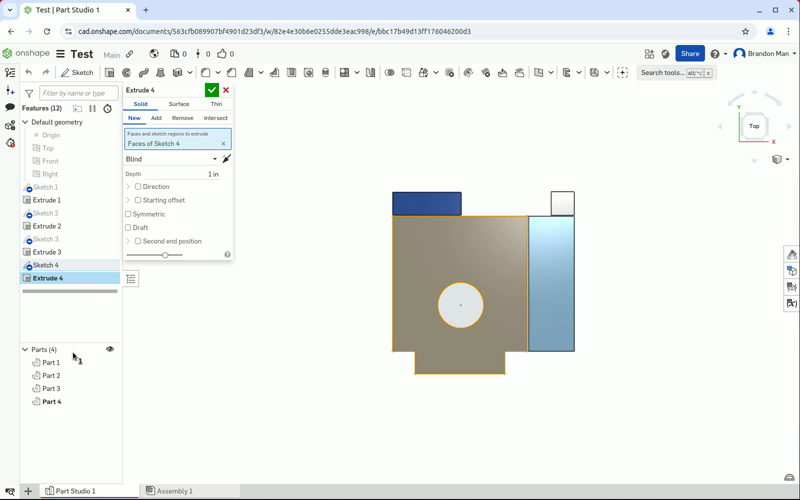
mouse_move(143, 106)
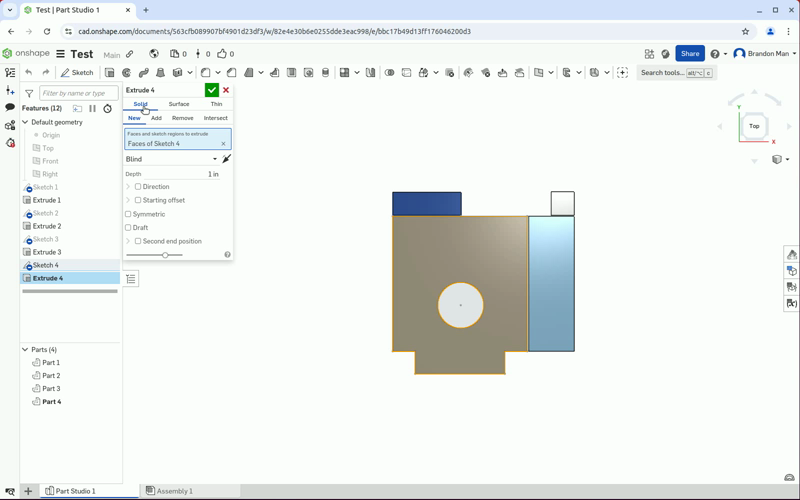
click(143, 106)
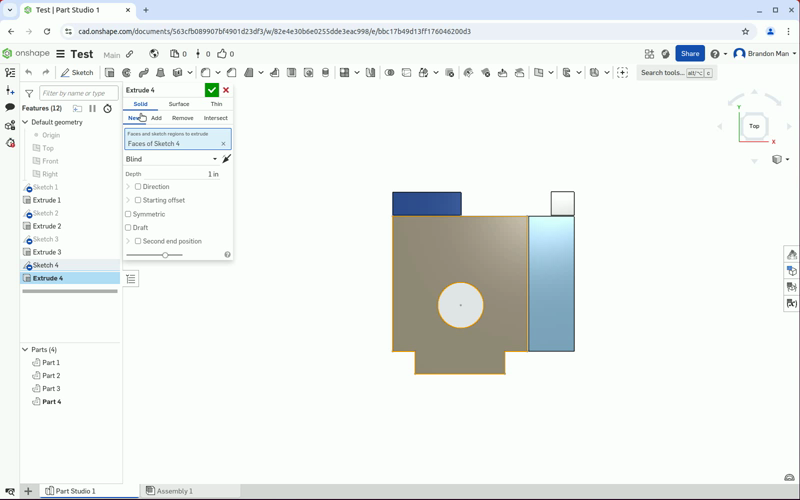
mouse_move(137, 120)
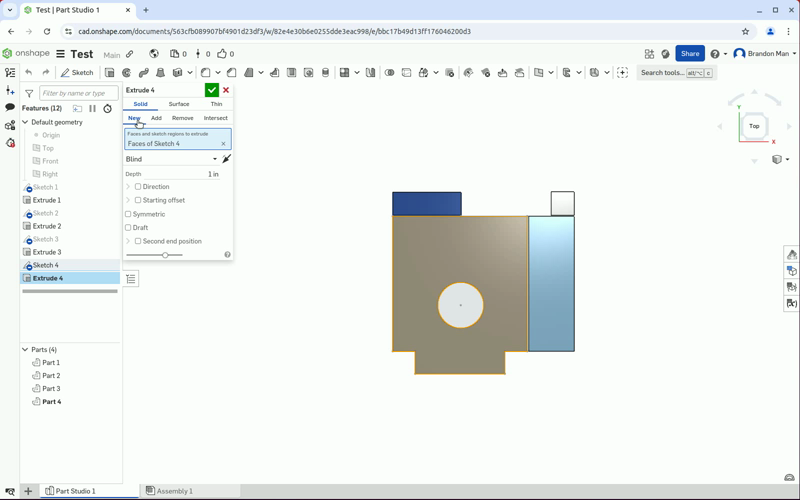
click(137, 120)
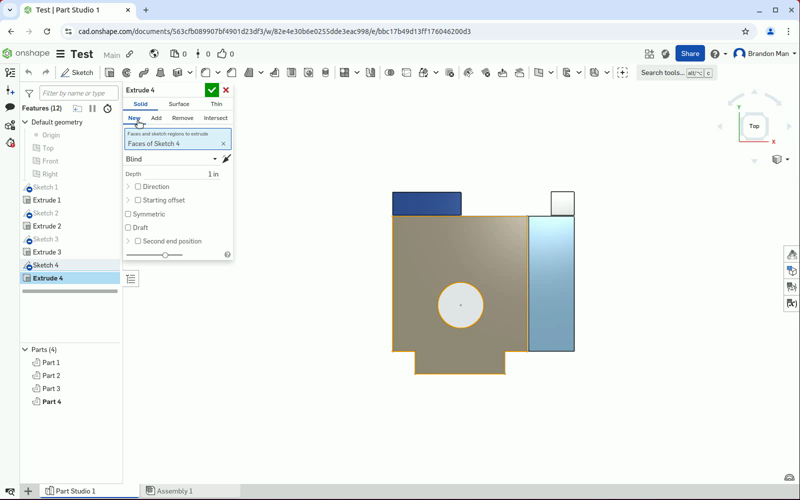
key(tab, 4)
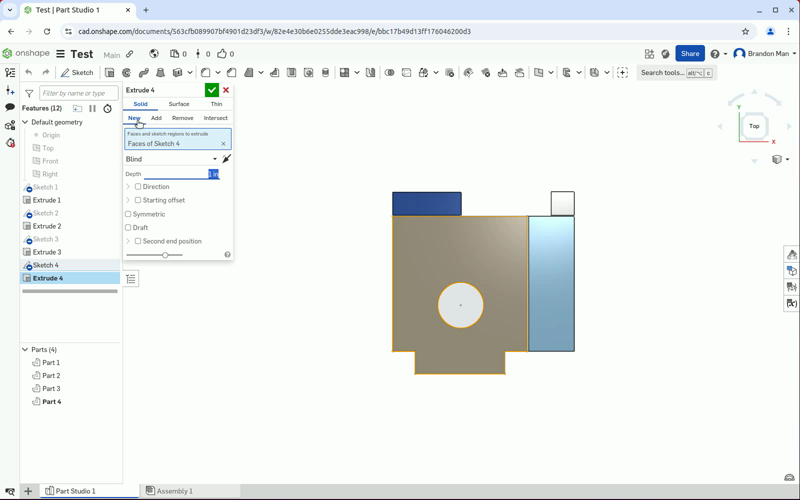
text(4.574)
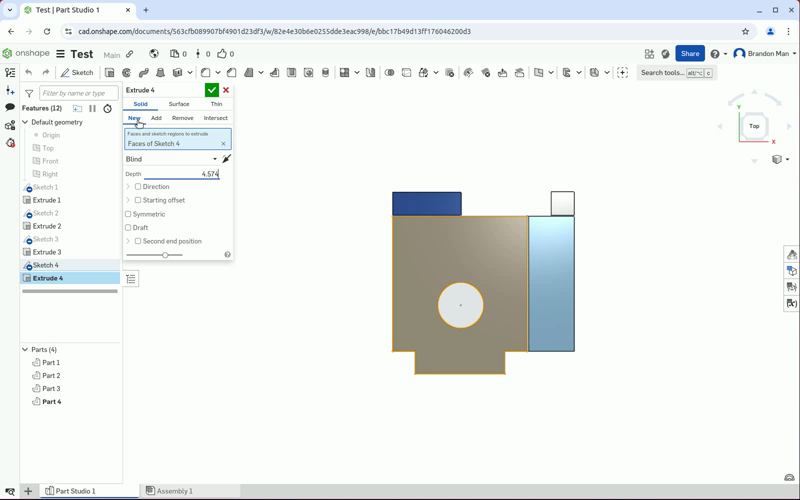
key(enter)
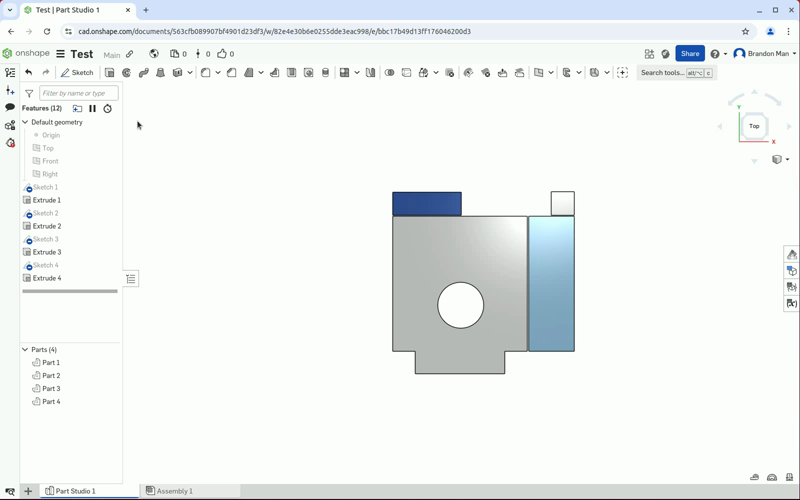
key(shift+h)
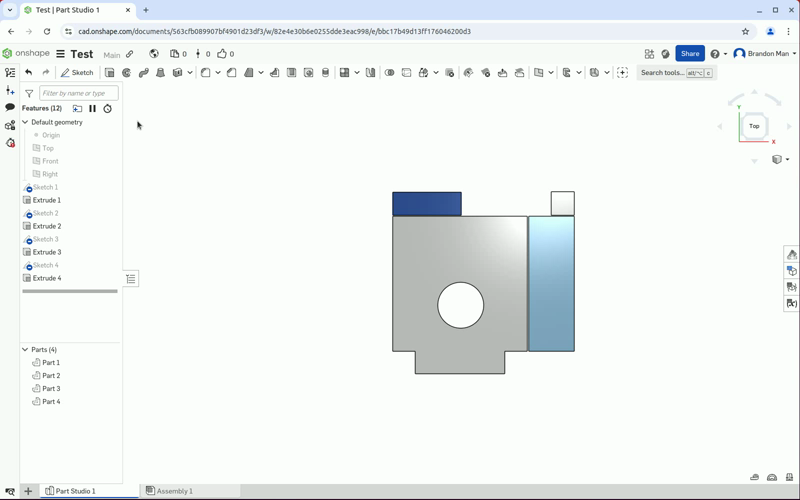
key(shift+h)
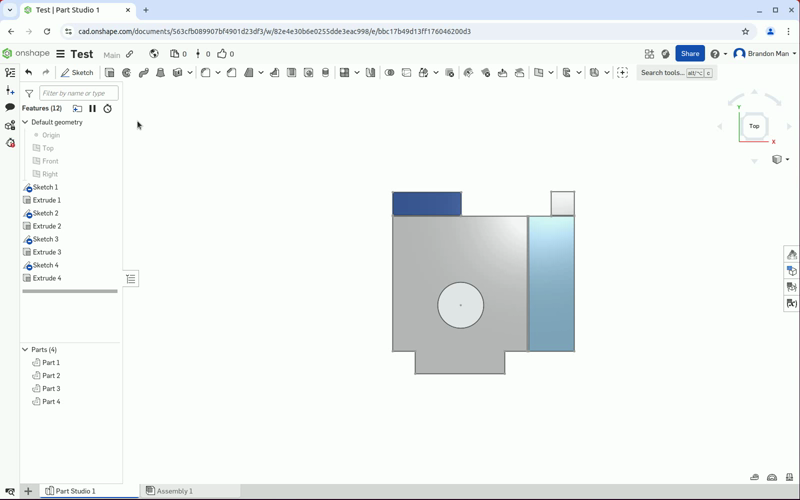
key(shift+7)
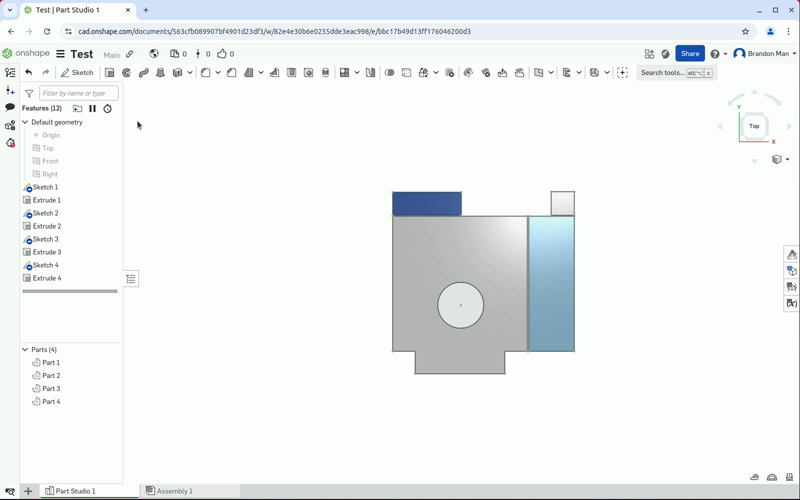
key(up, 3)
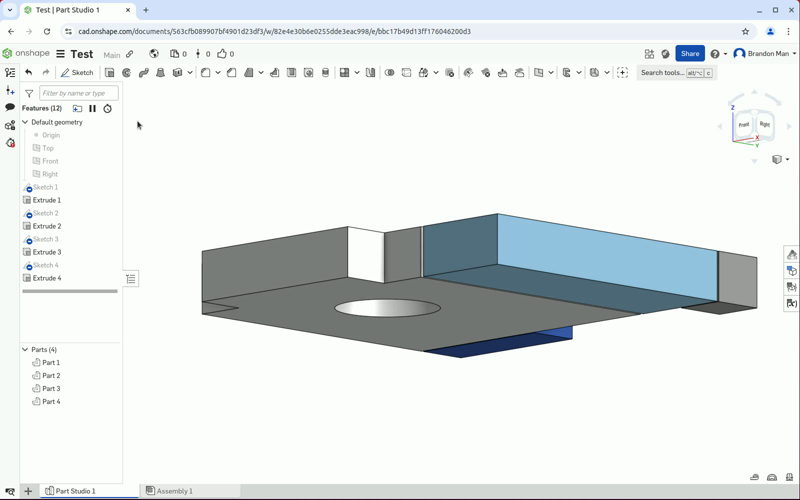
key(left, 3)
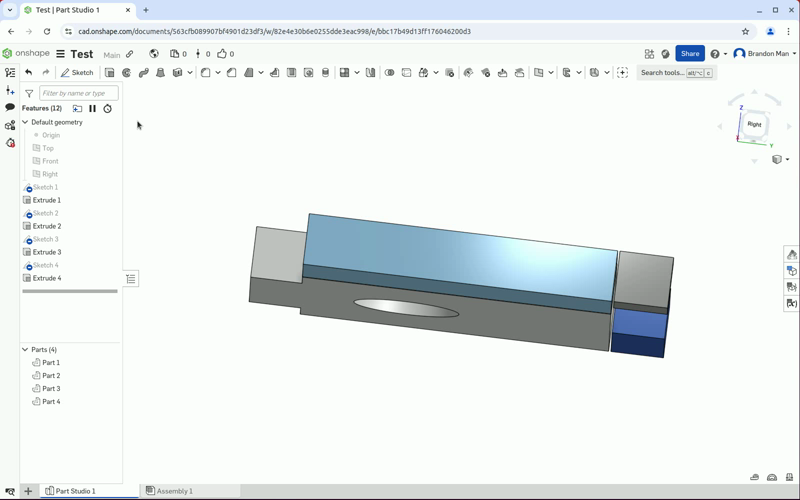
key(right, 3)
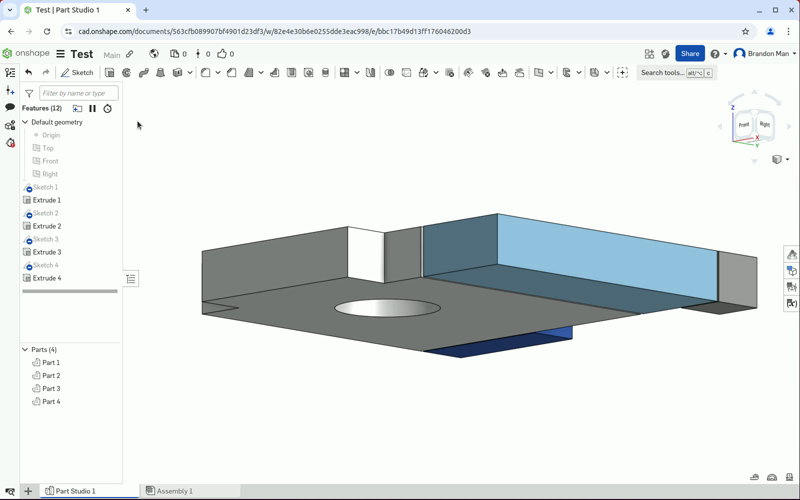
key(down, 3)
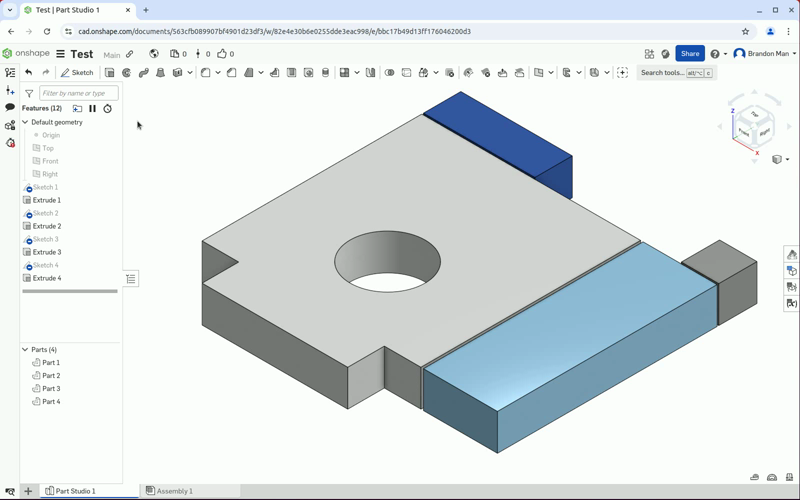
mouse_move(73, 189)
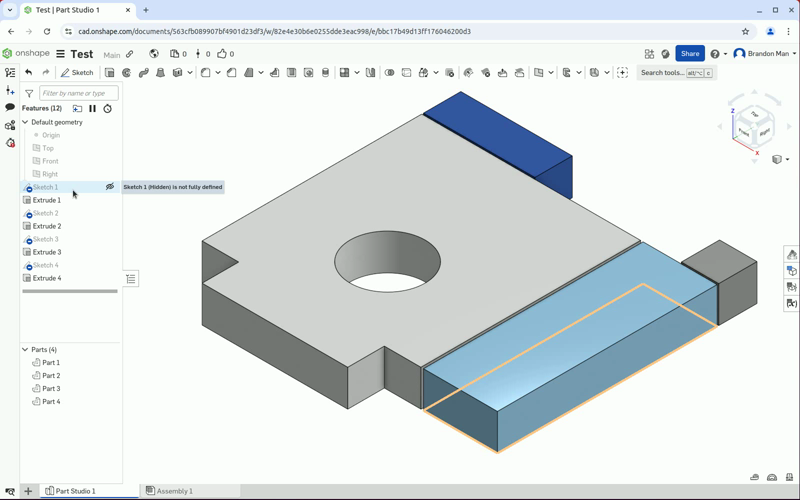
click(73, 189)